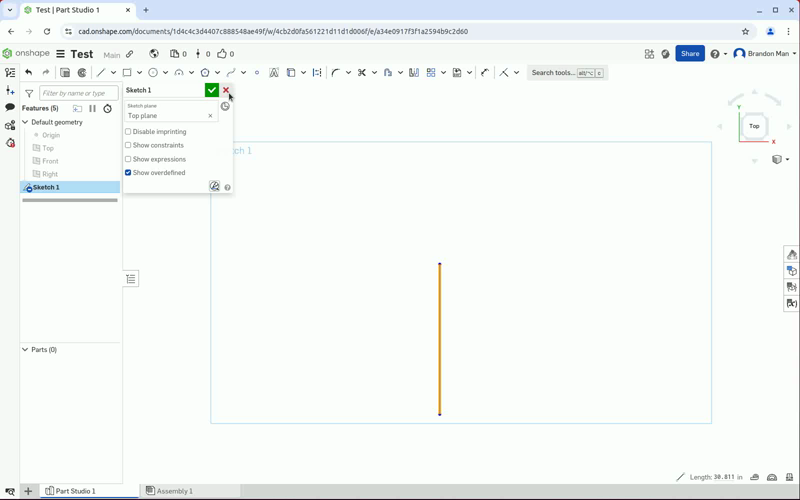
key(shift+h)
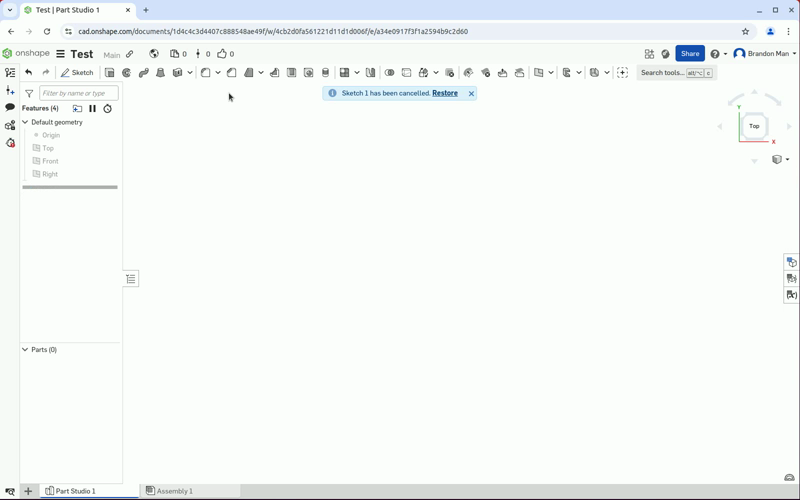
mouse_move(73, 352)
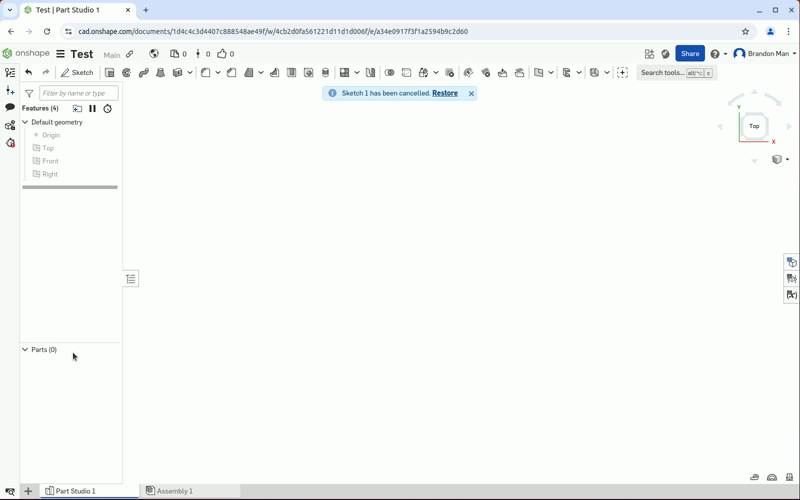
key(y)
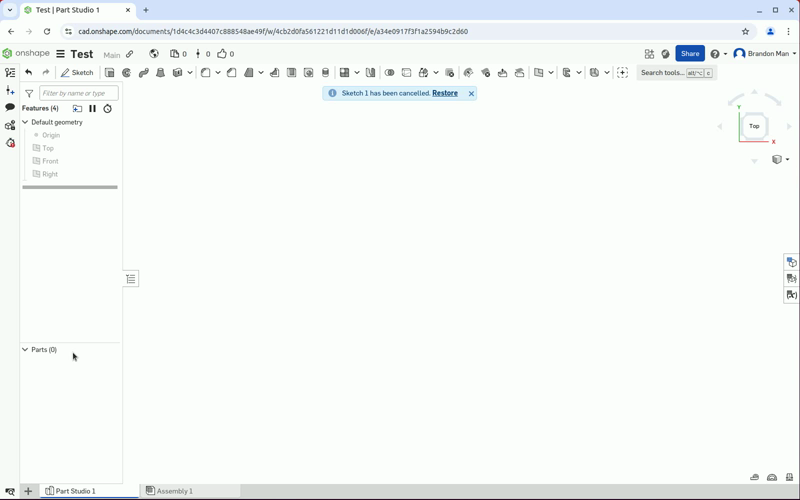
key(shift+p)
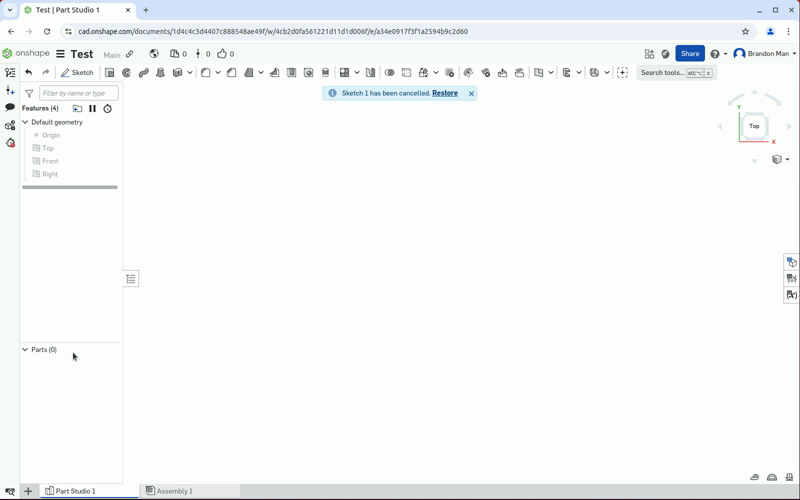
key(space)
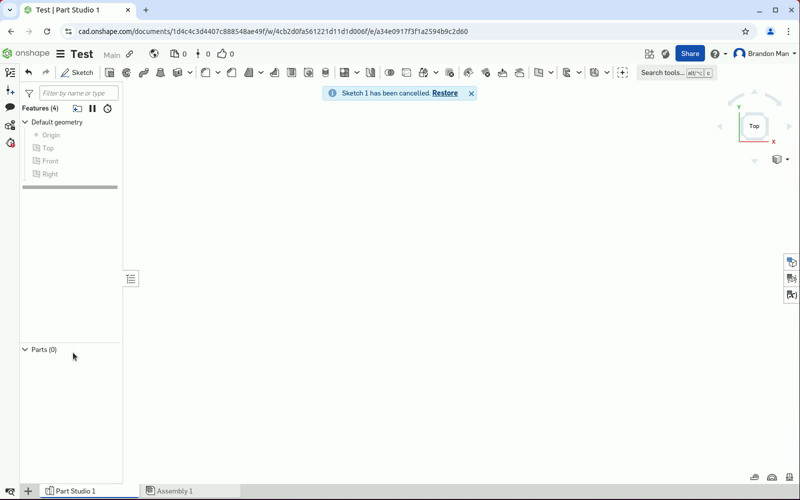
key_down(shift)
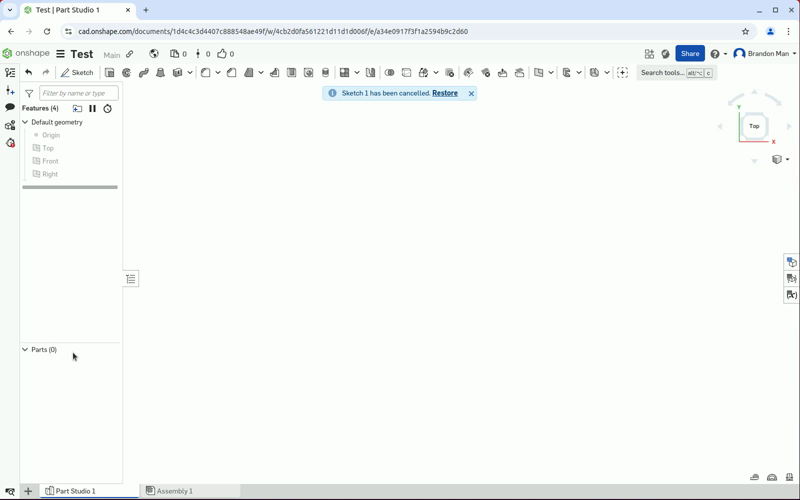
key(up)
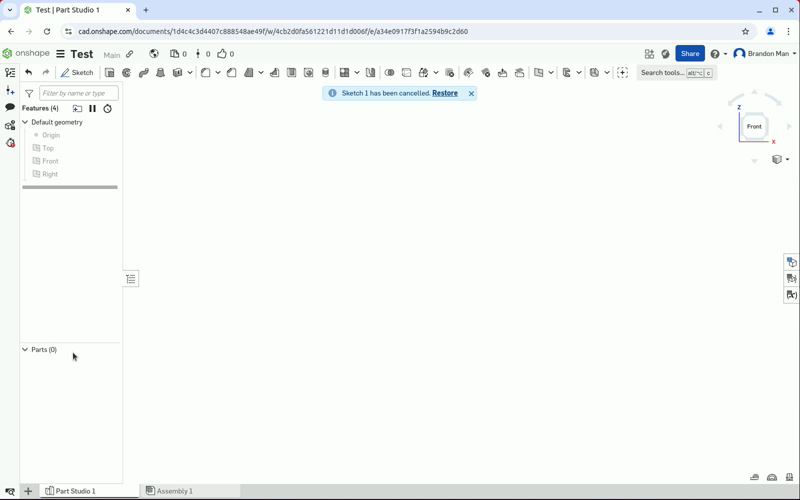
key_up(shift)
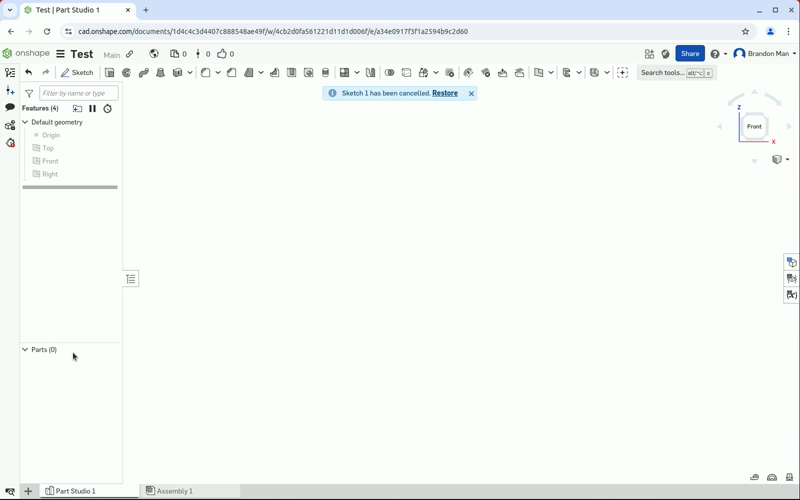
key(space)
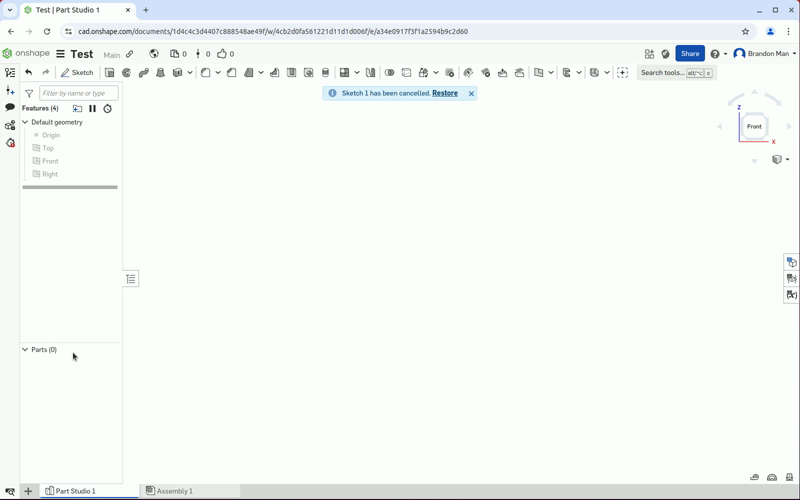
key_down(shift)
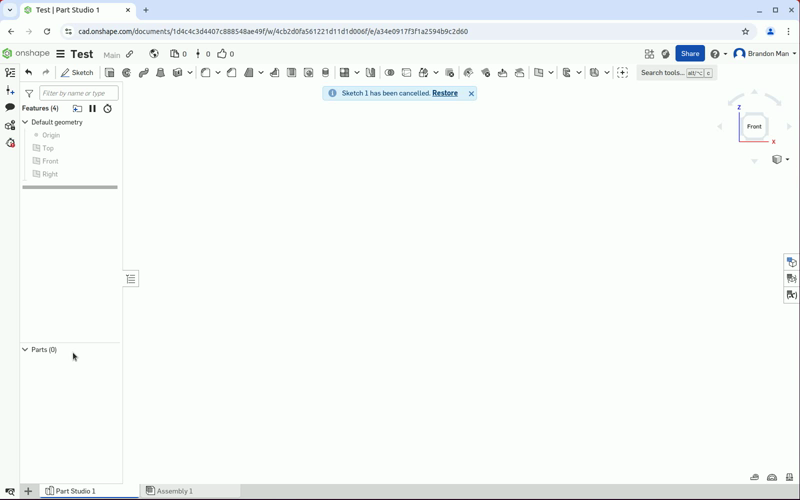
key(left)
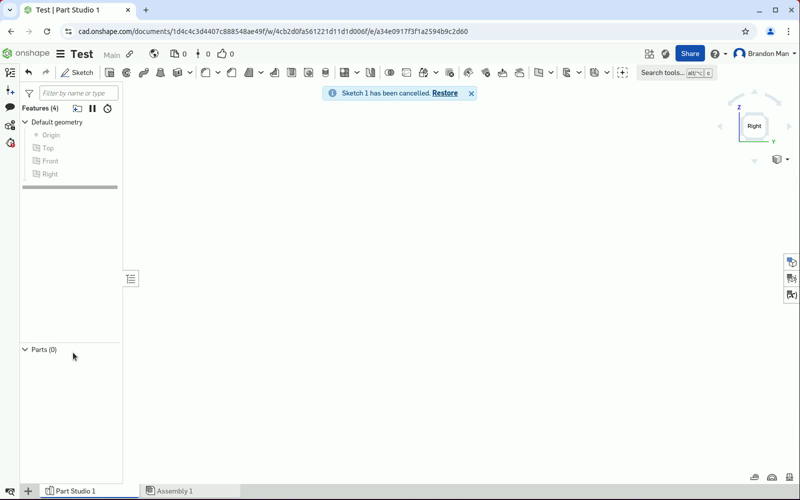
key_up(shift)
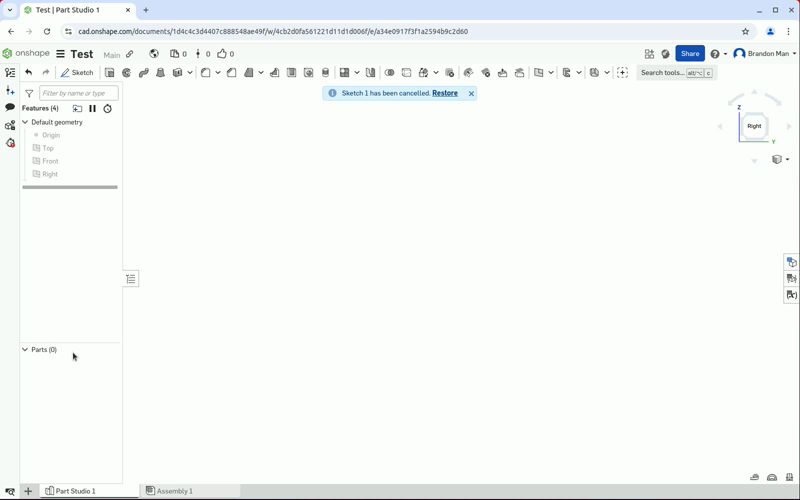
mouse_move(73, 352)
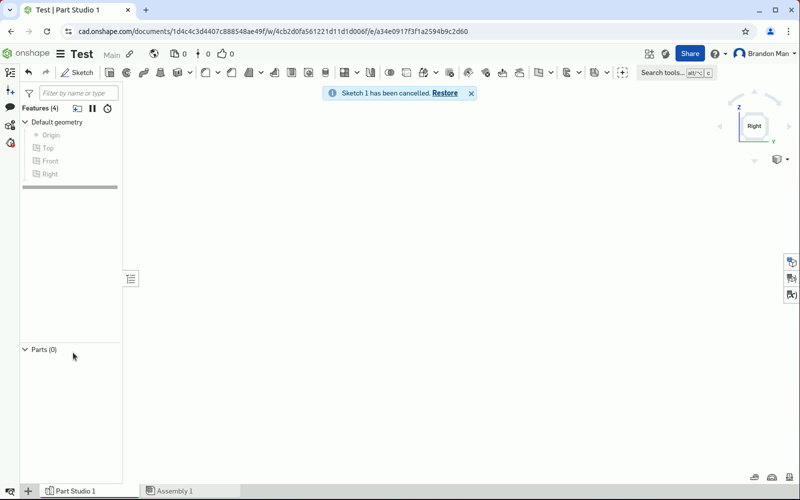
key(shift+y)
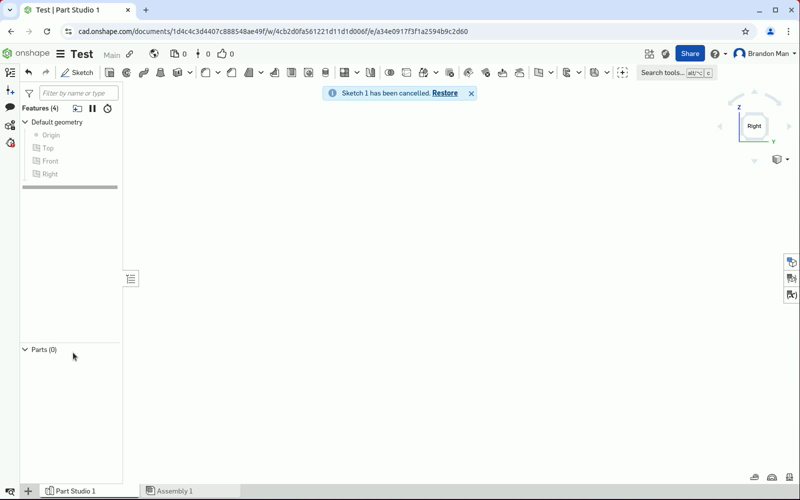
key(shift+s)
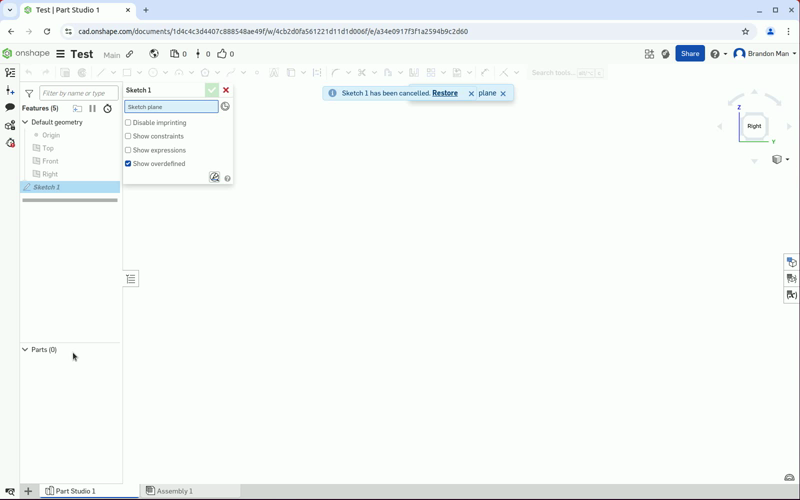
mouse_move(73, 176)
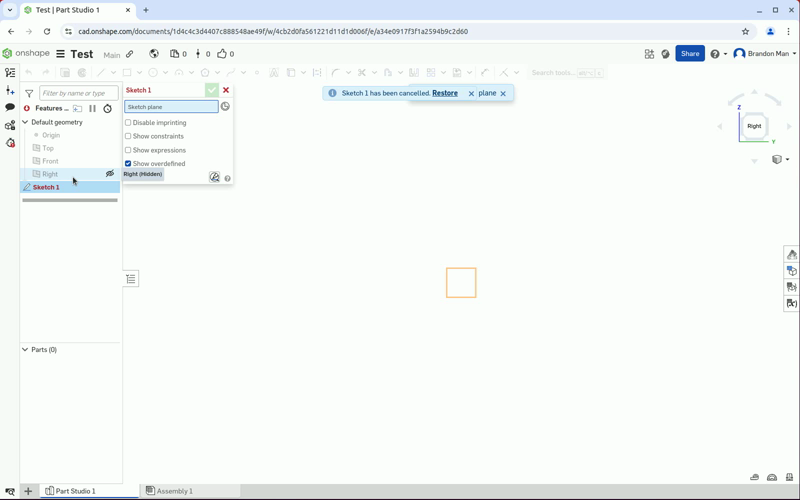
click(73, 176)
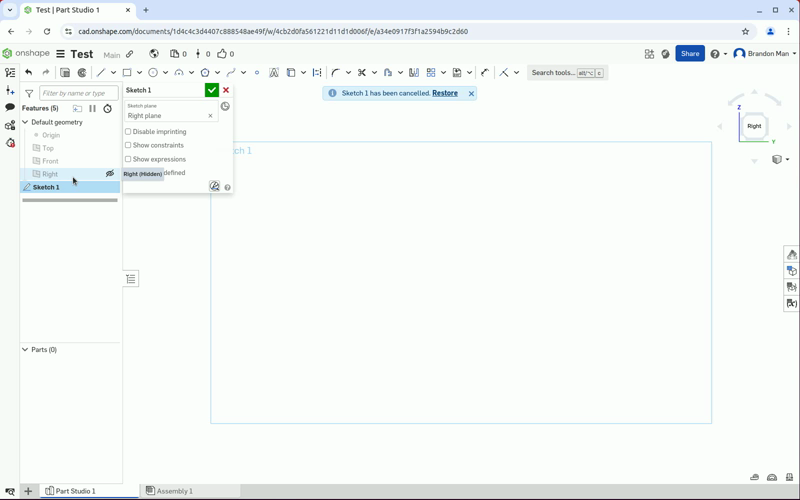
mouse_move(73, 352)
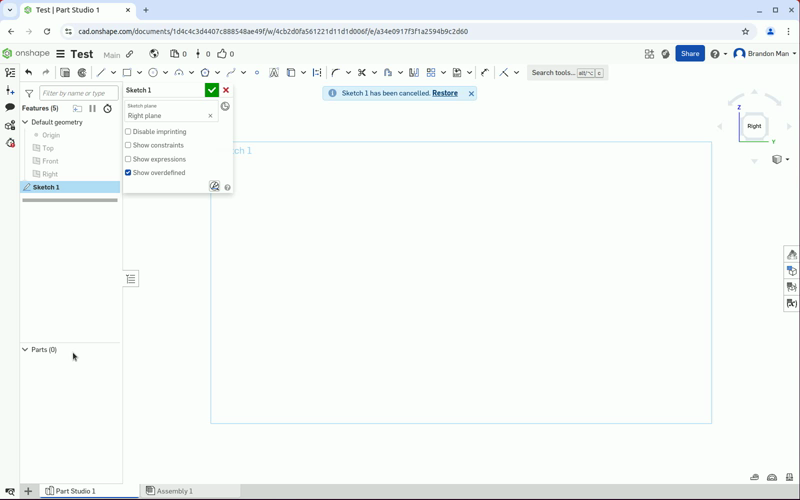
key(y)
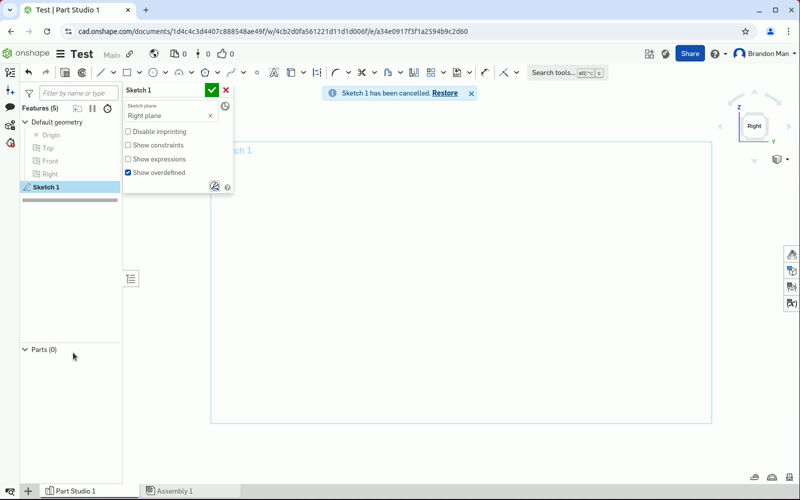
key(l)
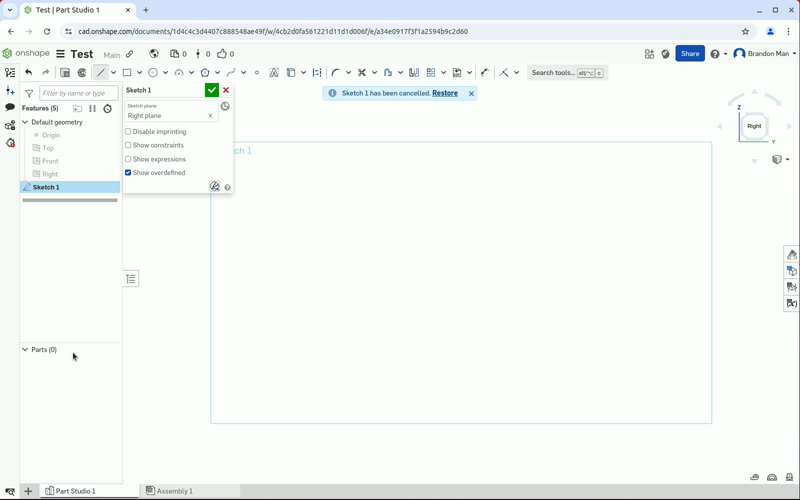
key_down(shift)
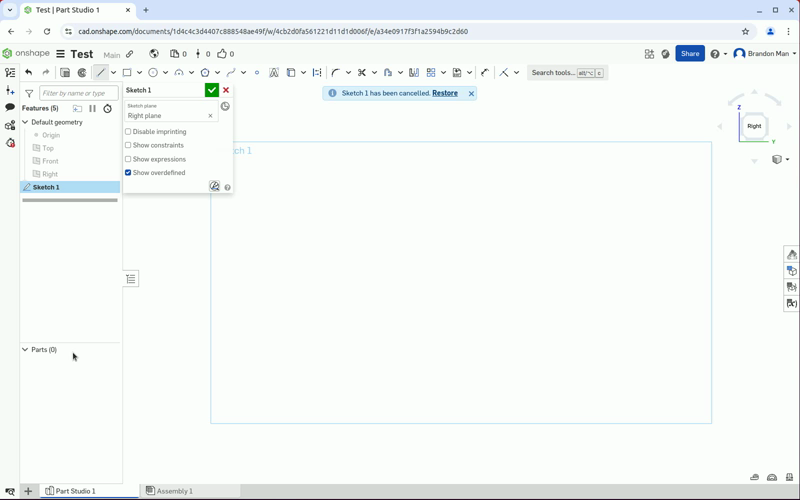
mouse_move(379, 191)
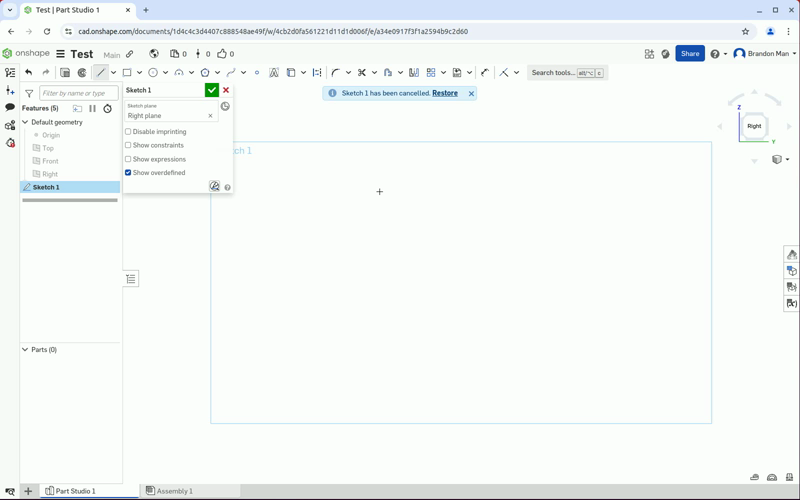
click(379, 191)
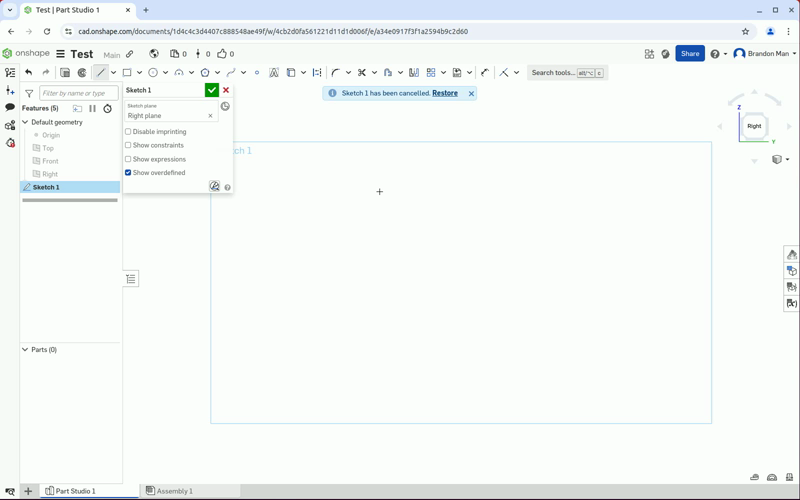
key_up(shift)
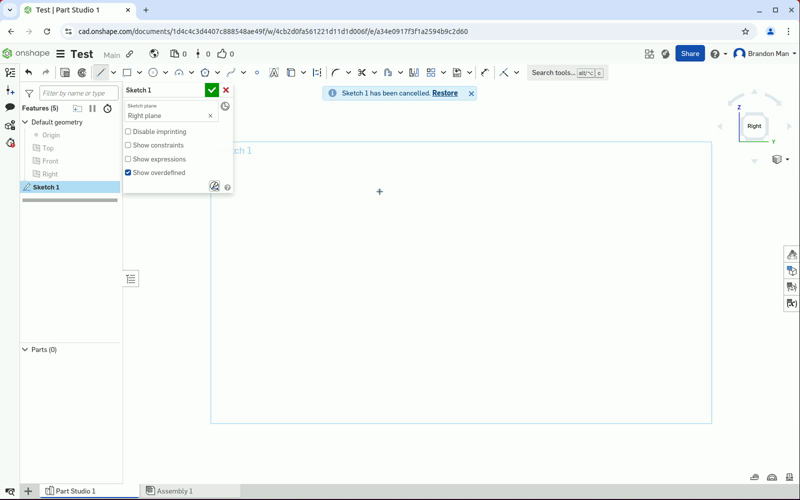
key_down(shift)
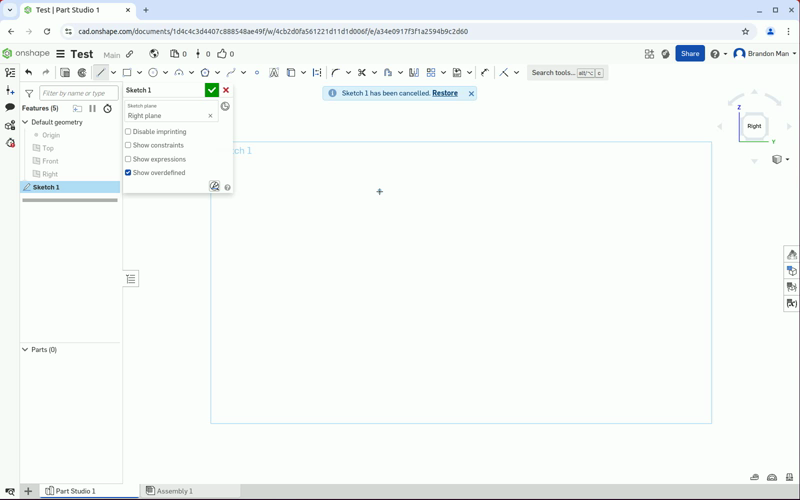
mouse_move(461, 216)
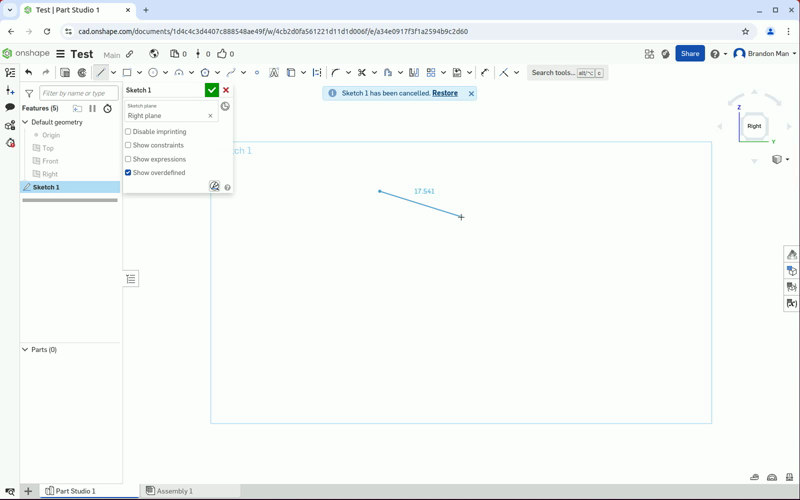
click(461, 216)
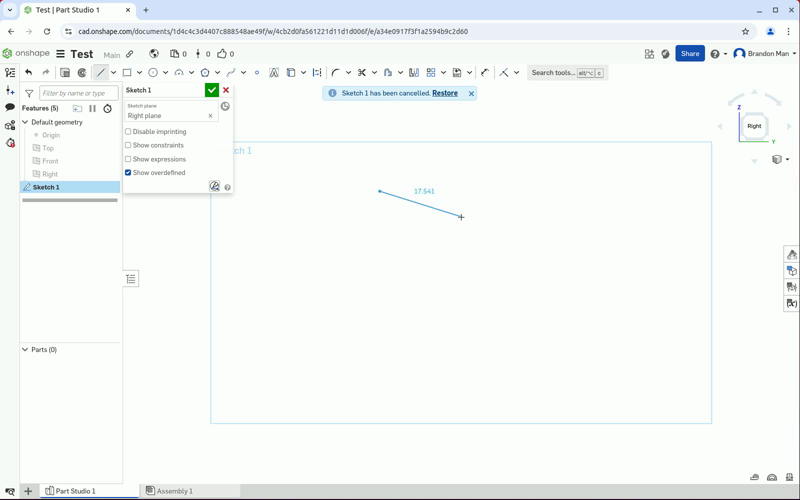
key_up(shift)
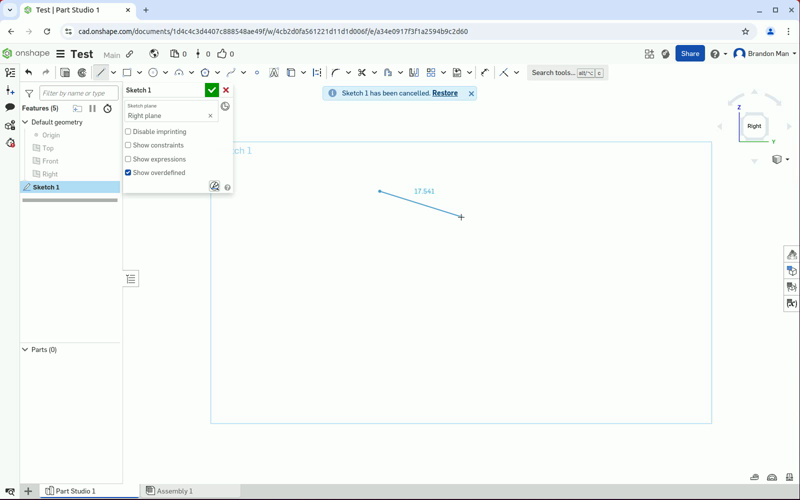
key_down(shift)
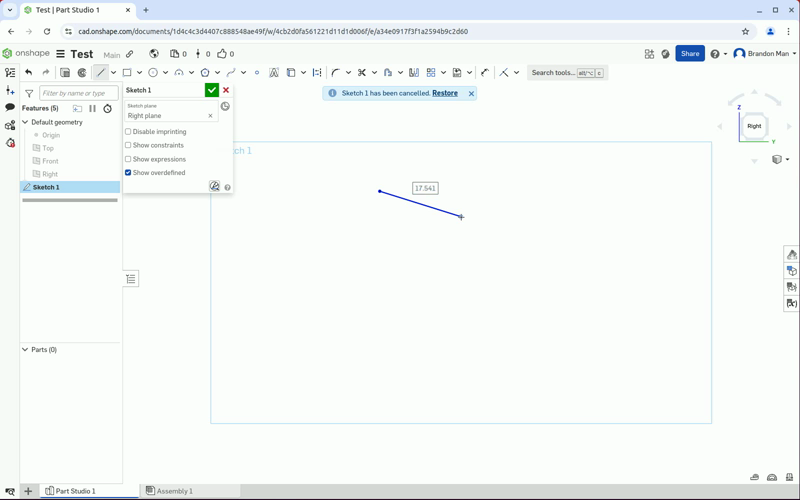
mouse_move(461, 283)
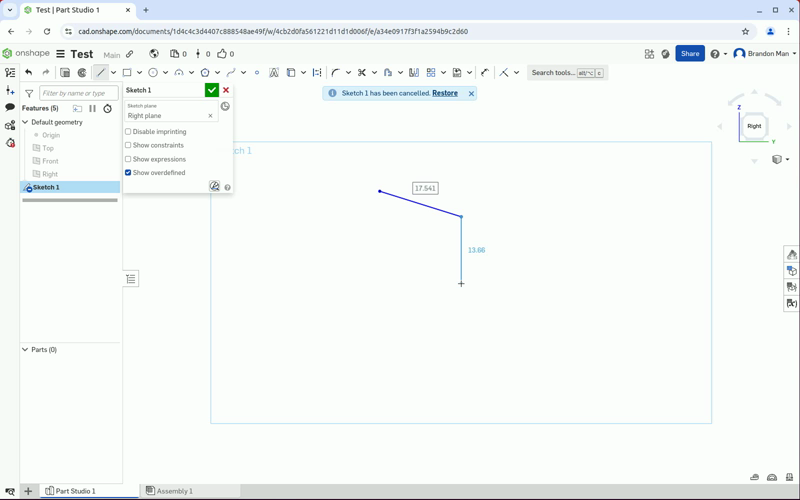
click(461, 283)
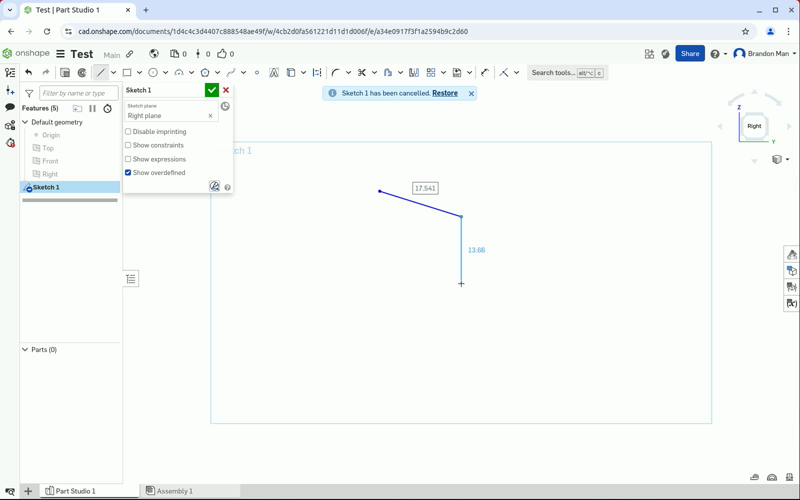
key_up(shift)
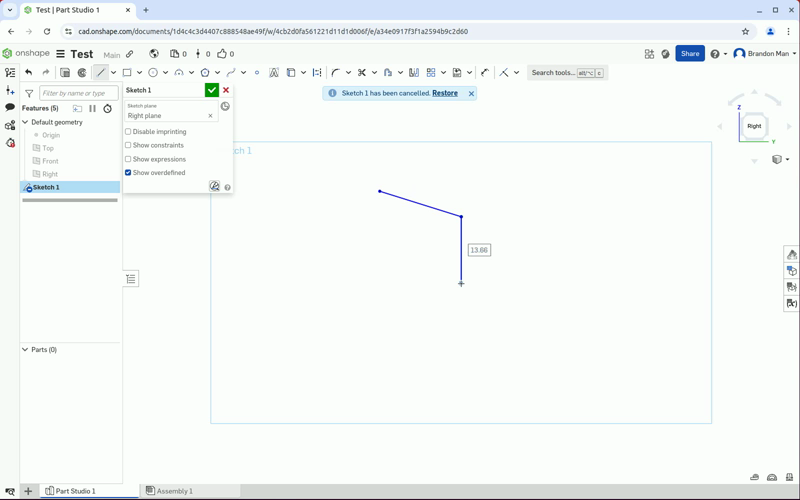
key_down(shift)
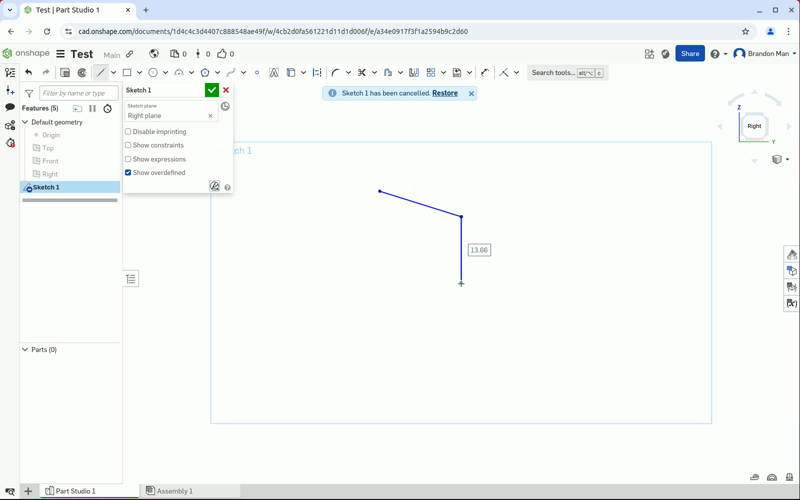
mouse_move(491, 283)
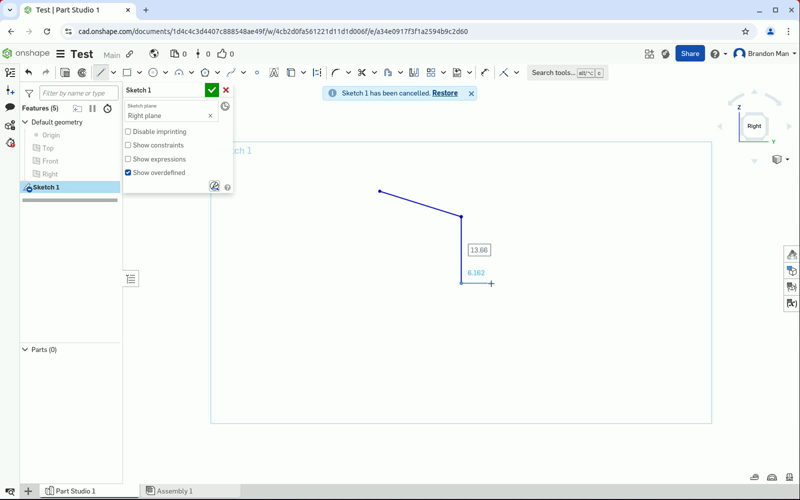
mouse_move(462, 283)
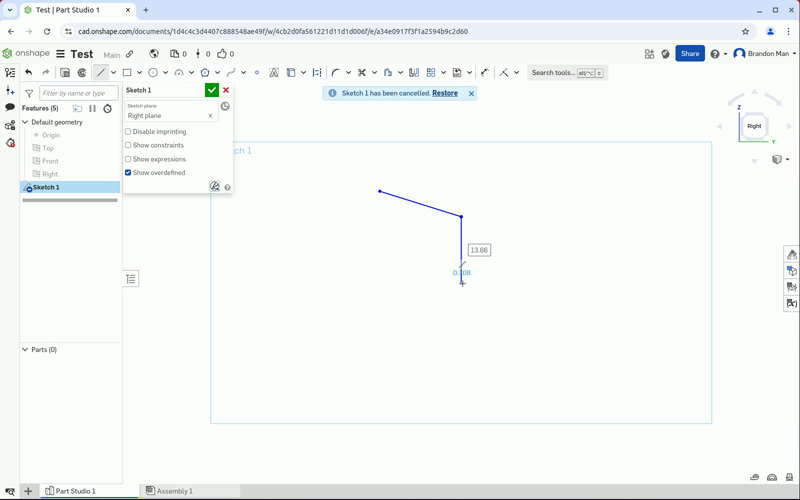
scroll(6)
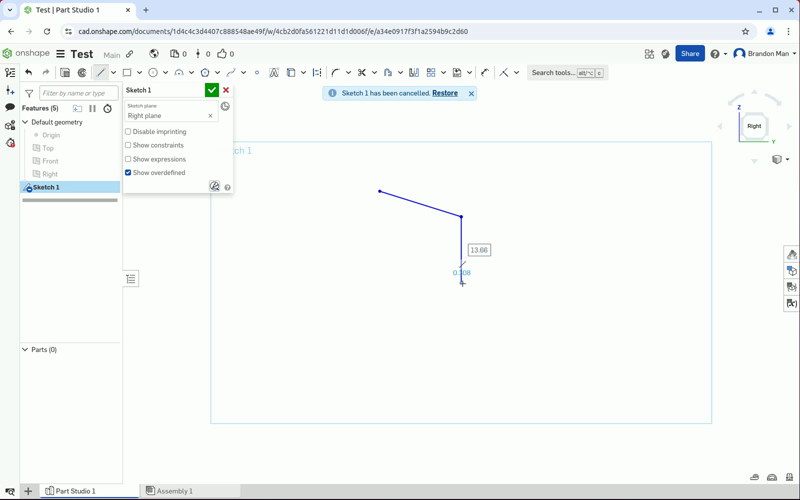
scroll(6)
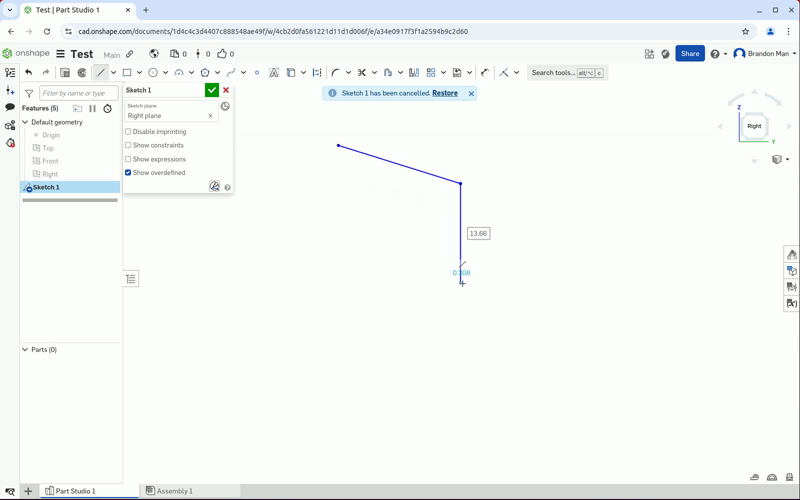
scroll(6)
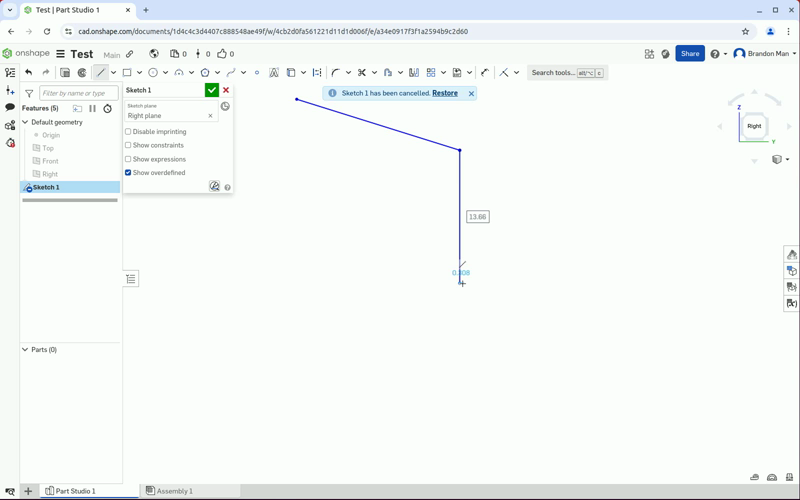
scroll(6)
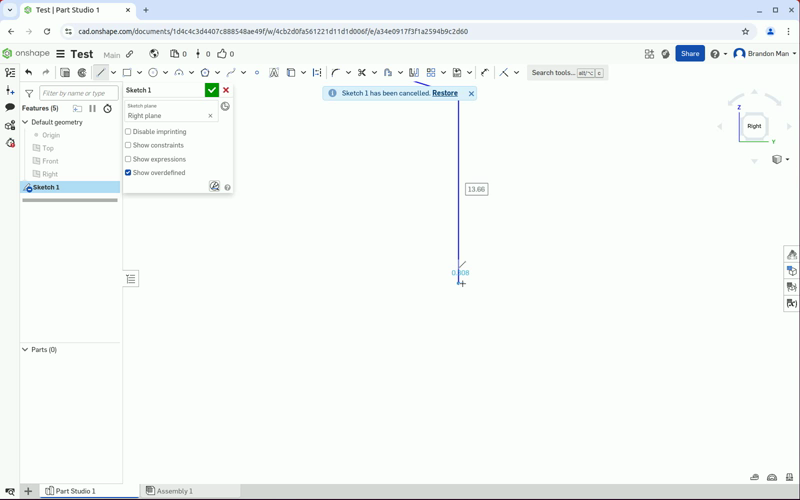
scroll(6)
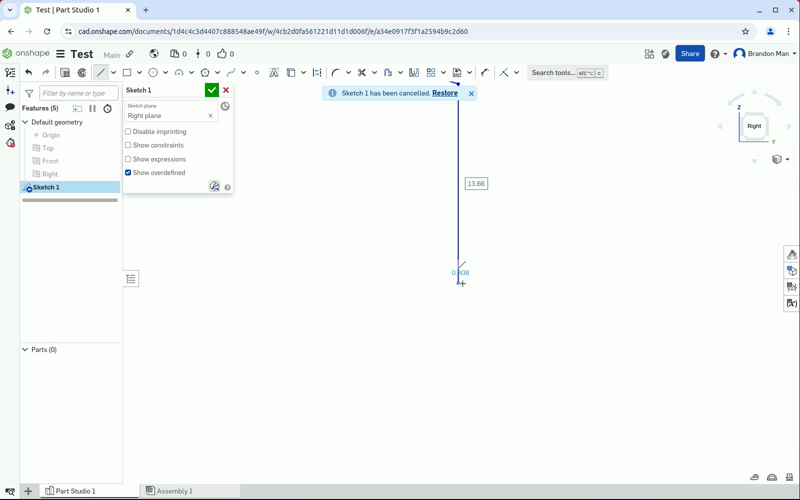
scroll(6)
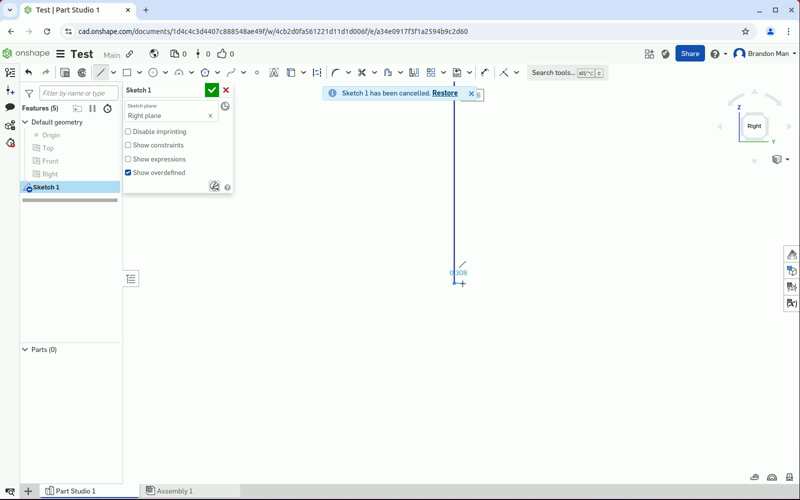
scroll(6)
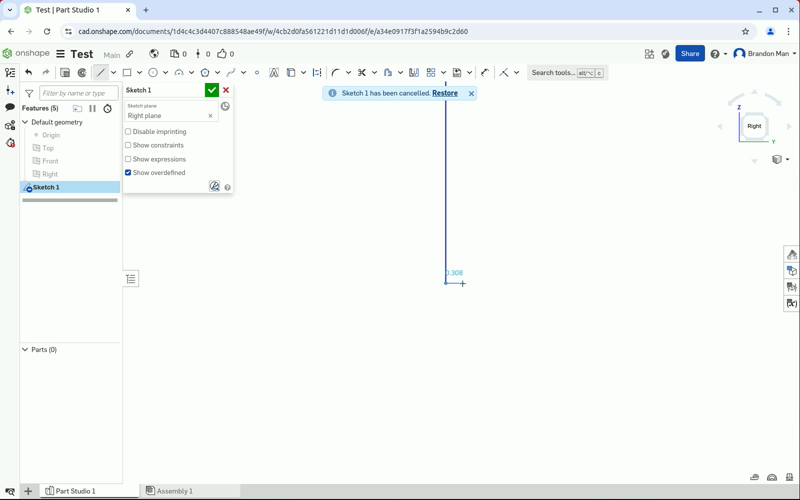
click(462, 283)
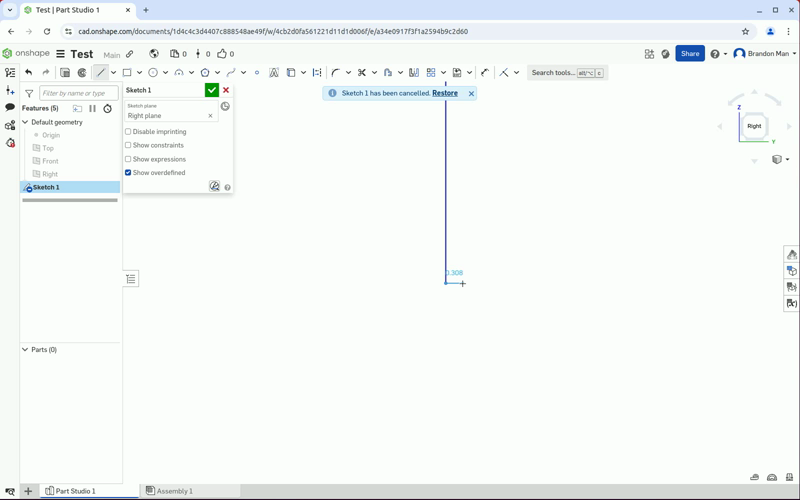
scroll(-6)
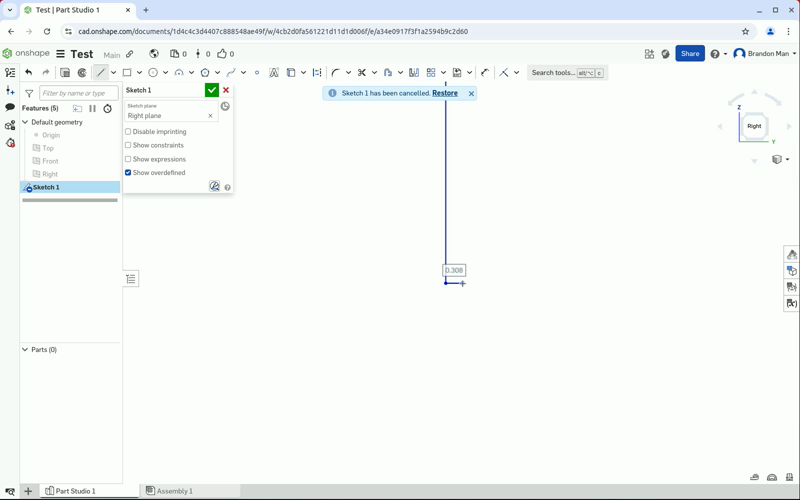
scroll(-6)
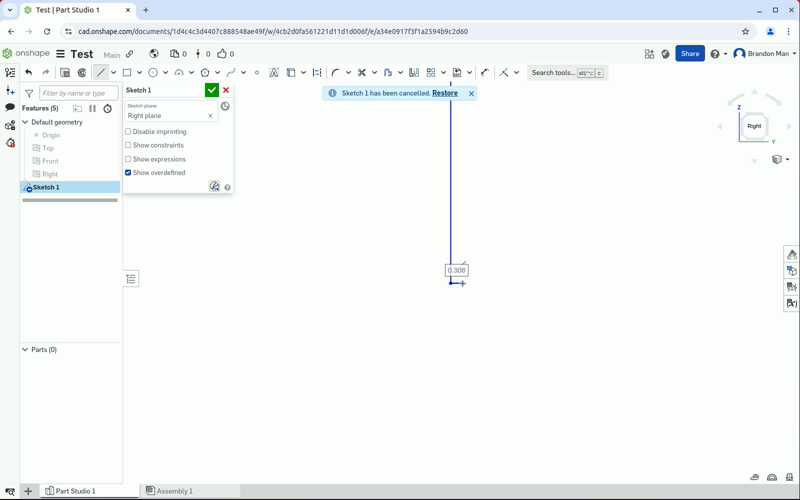
scroll(-6)
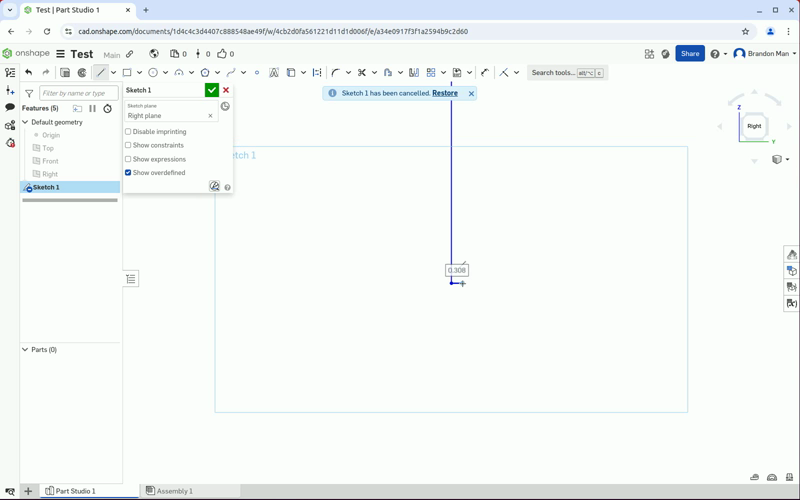
scroll(-6)
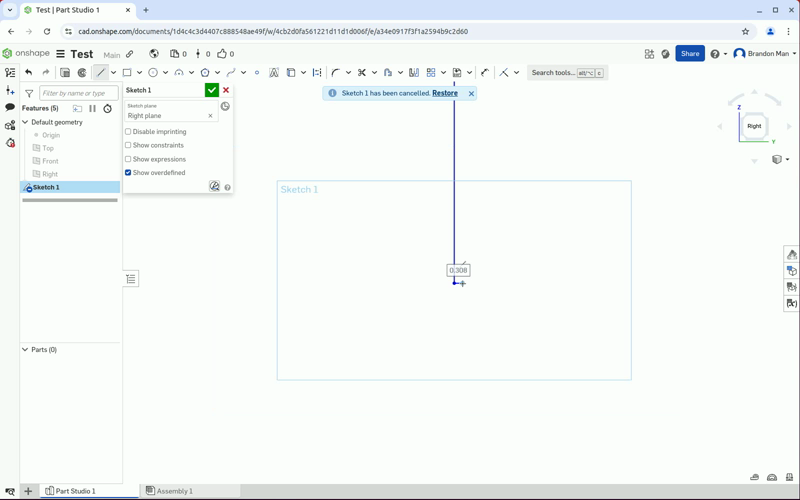
scroll(-6)
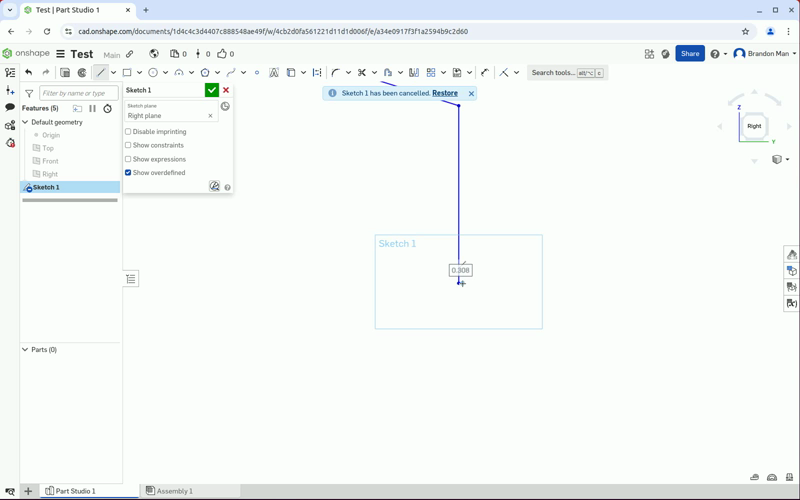
scroll(-6)
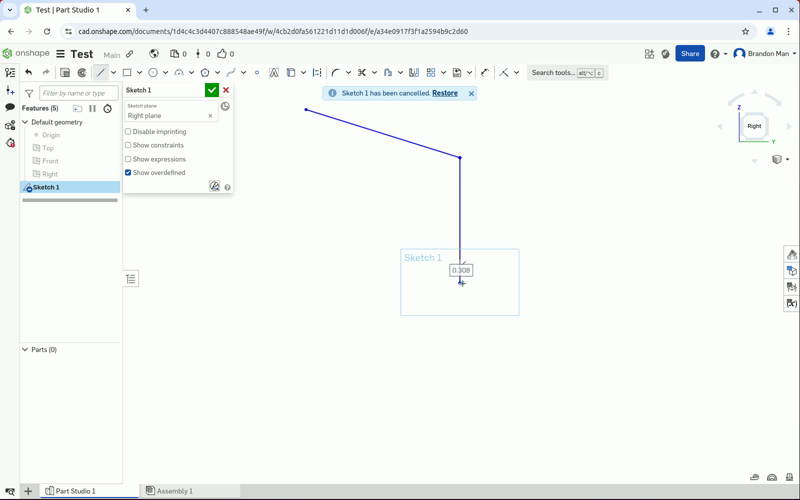
scroll(-6)
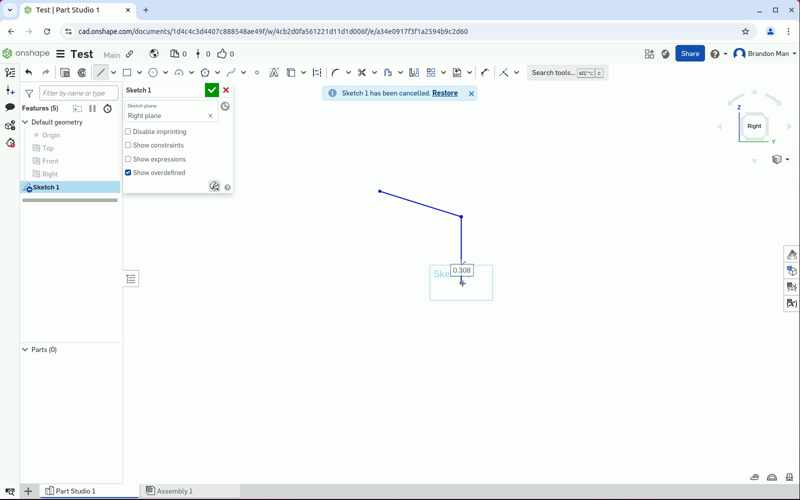
key_up(shift)
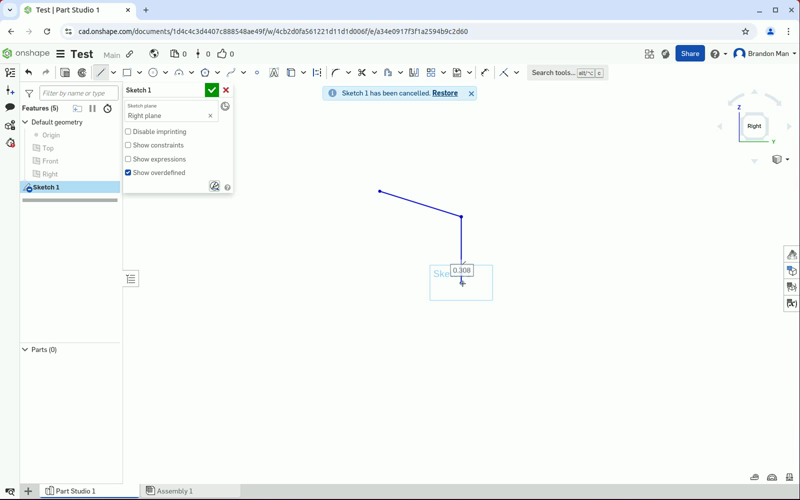
key_down(shift)
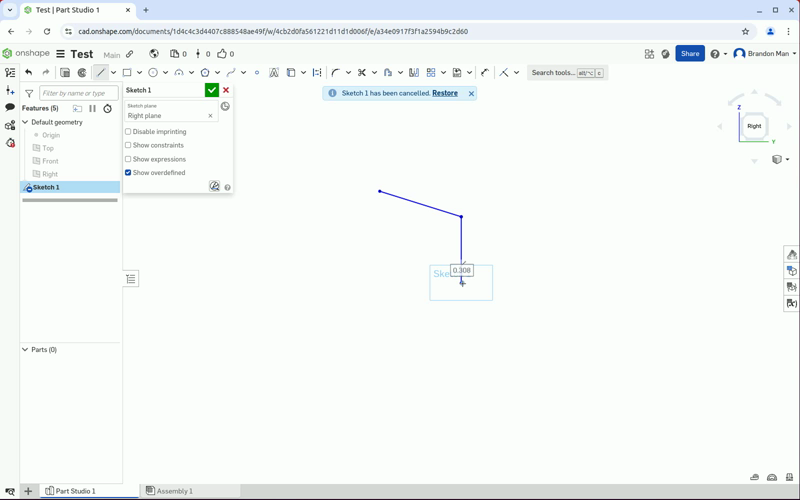
mouse_move(462, 215)
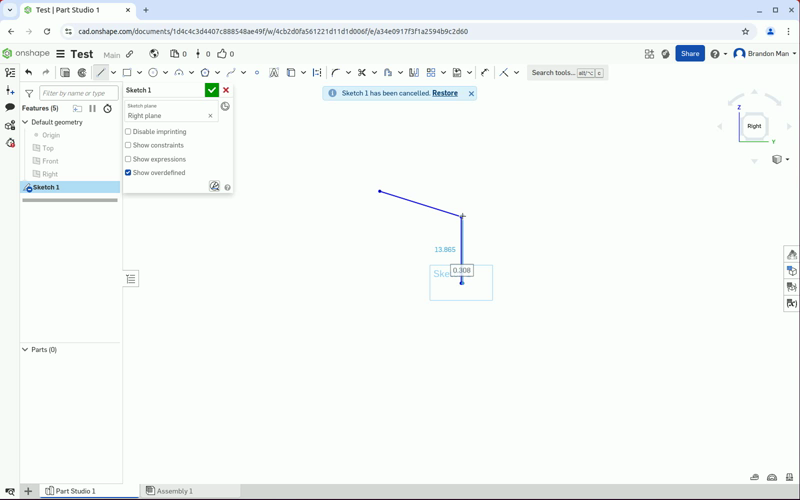
scroll(6)
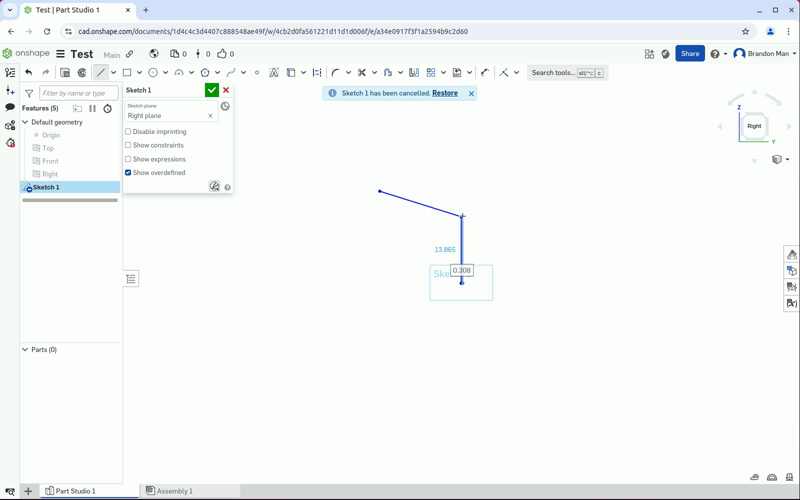
scroll(6)
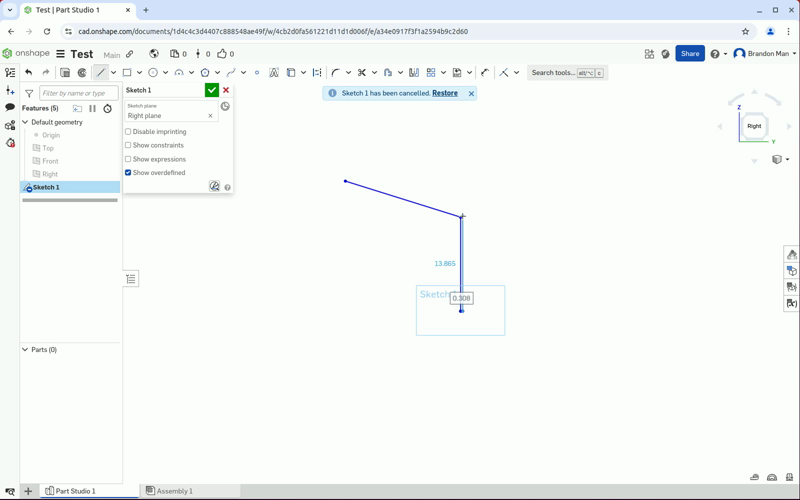
scroll(6)
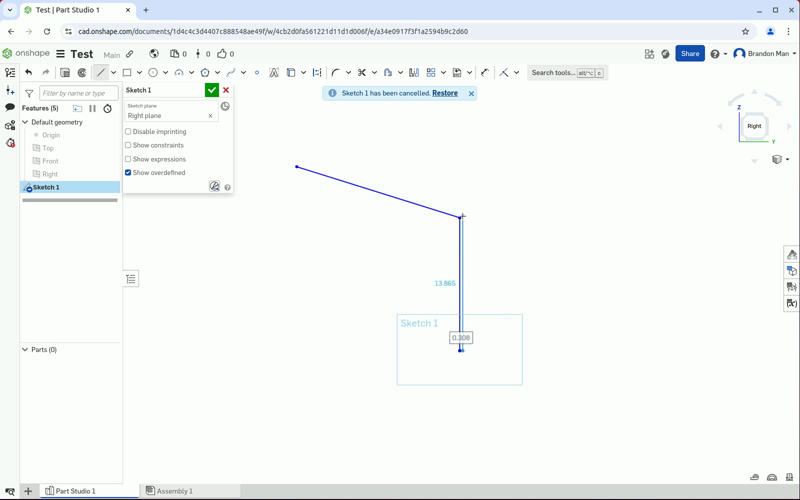
scroll(6)
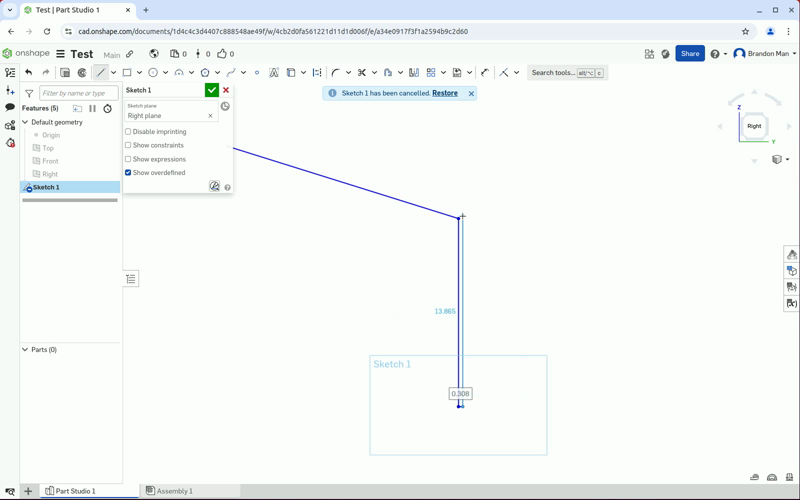
scroll(6)
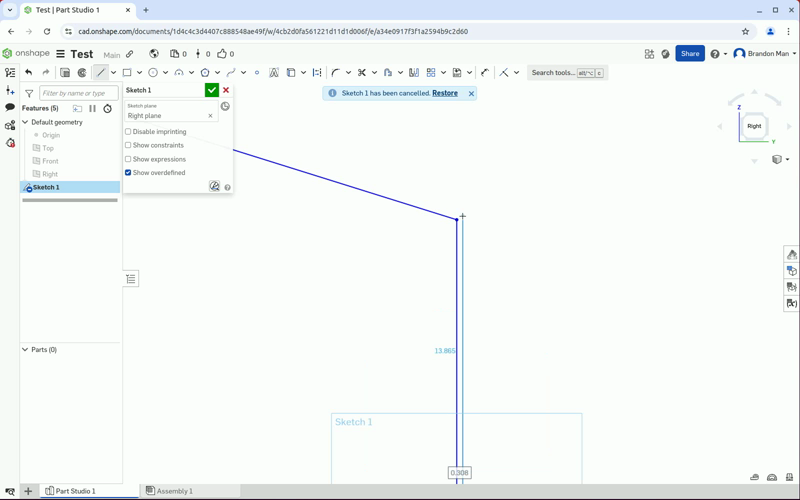
scroll(6)
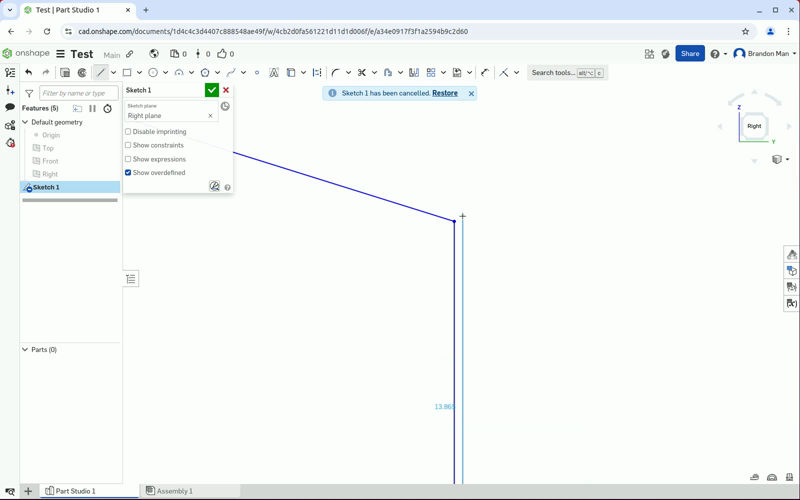
scroll(6)
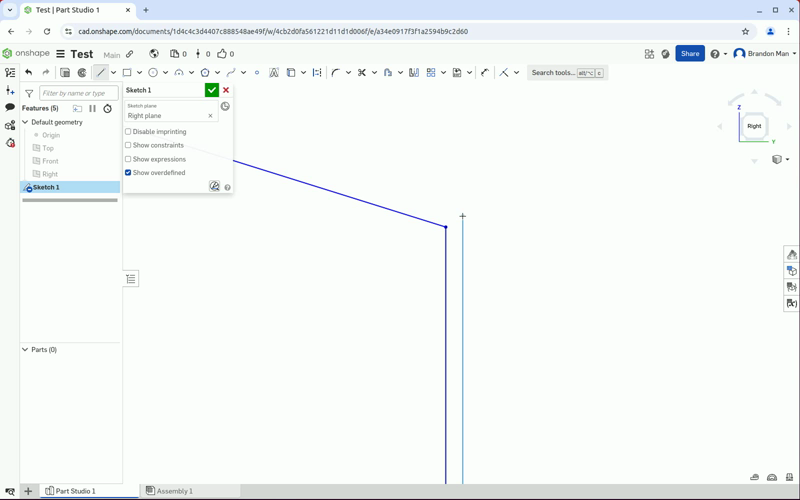
click(462, 215)
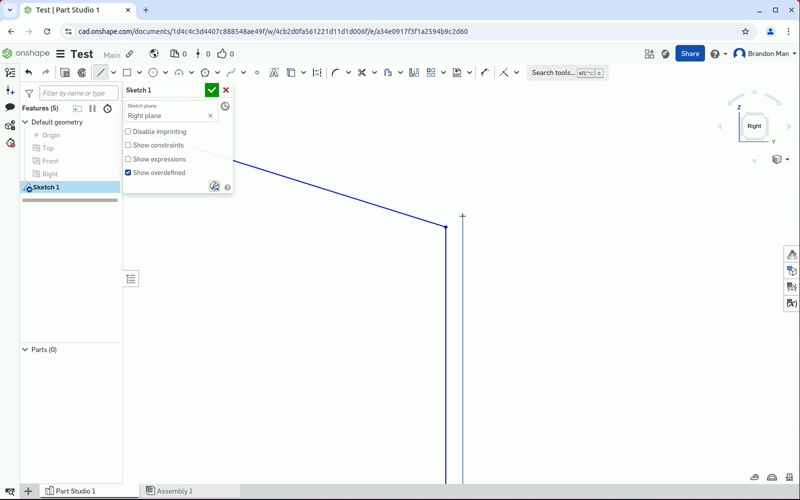
scroll(-6)
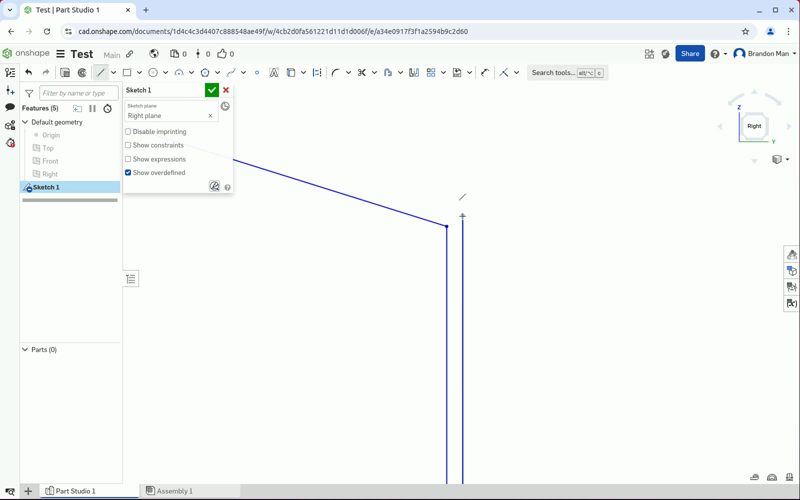
scroll(-6)
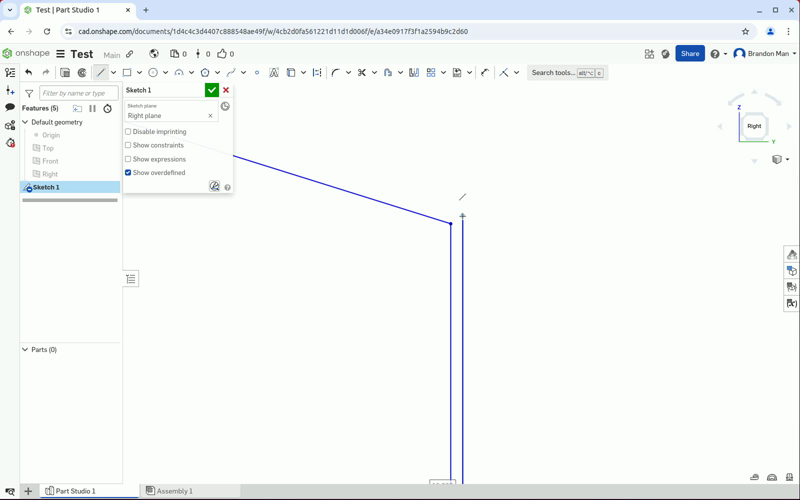
scroll(-6)
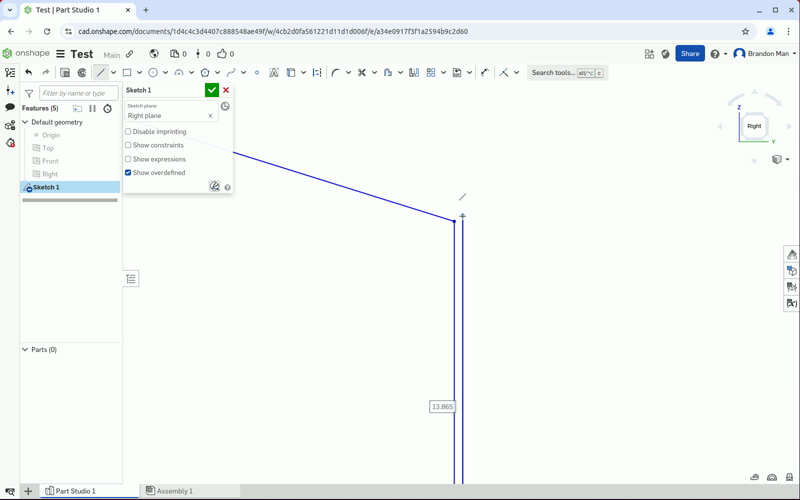
scroll(-6)
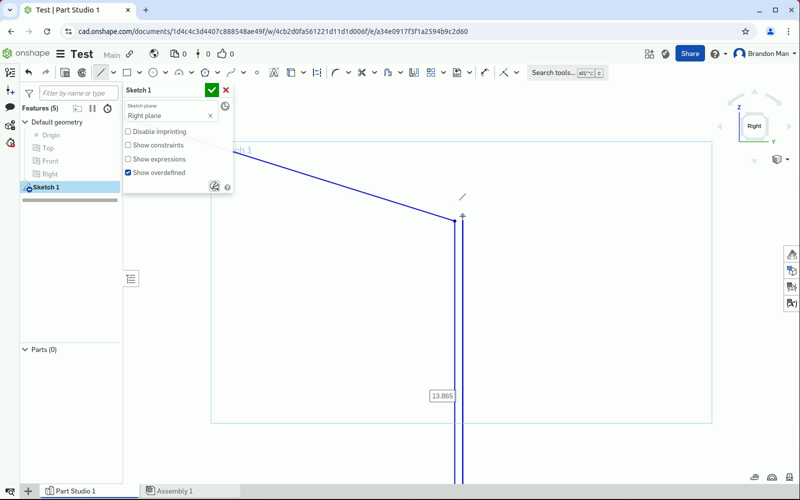
scroll(-6)
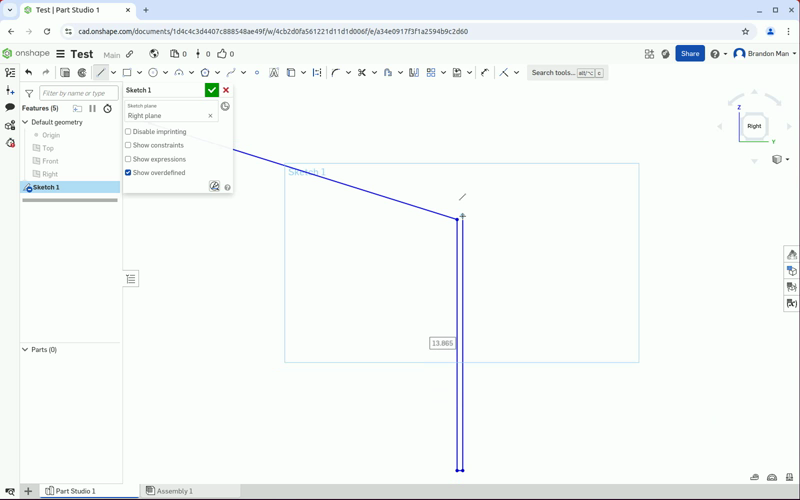
scroll(-6)
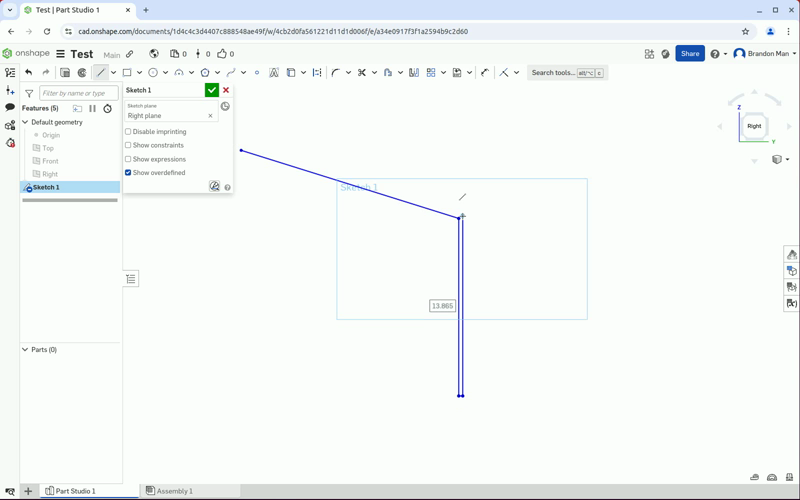
scroll(-6)
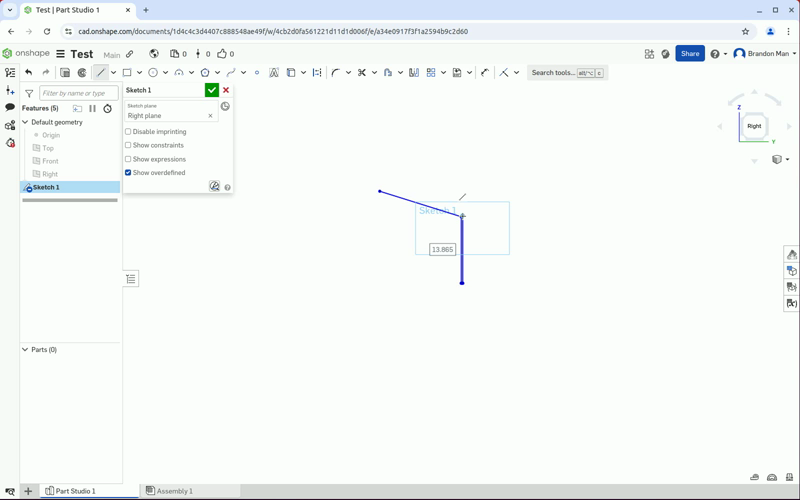
key_up(shift)
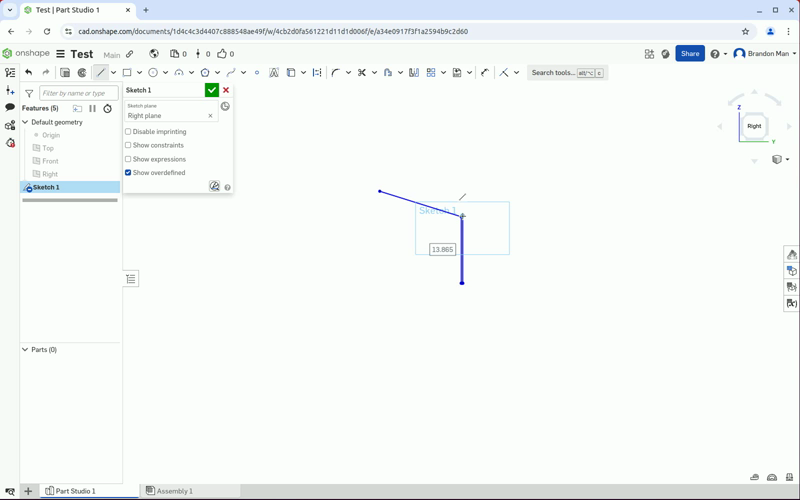
key_down(shift)
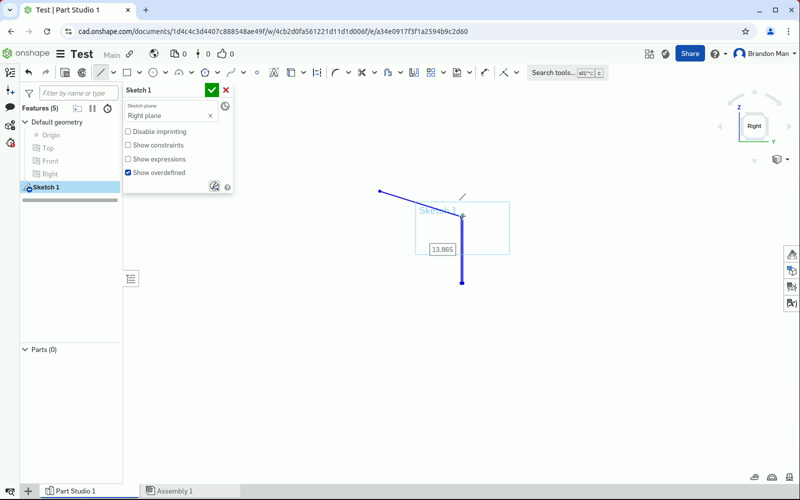
mouse_move(379, 190)
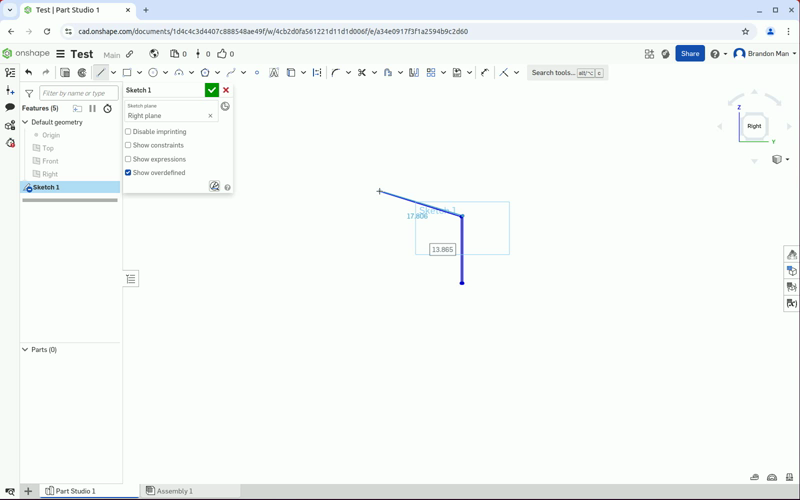
scroll(6)
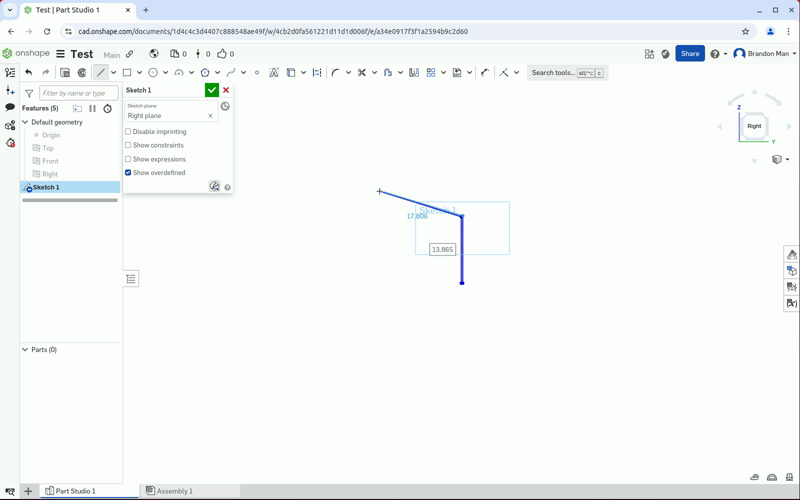
scroll(6)
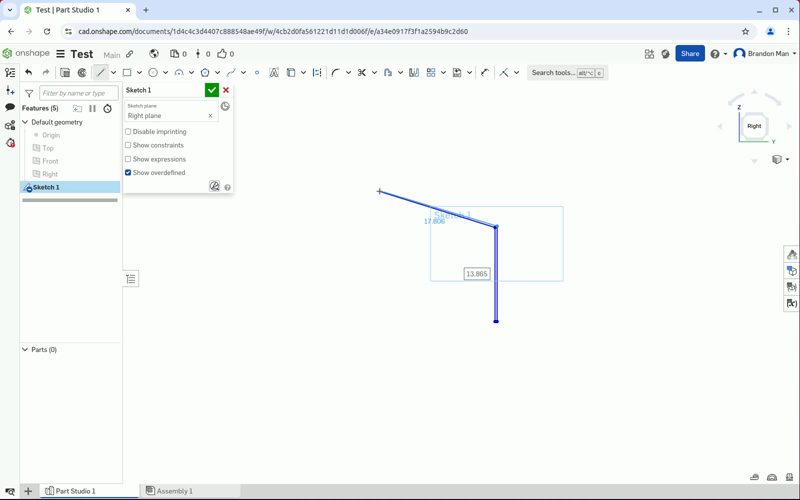
scroll(6)
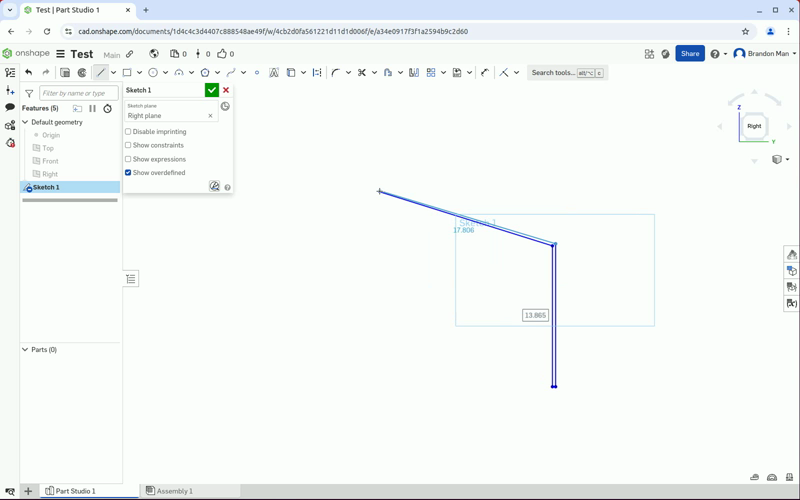
scroll(6)
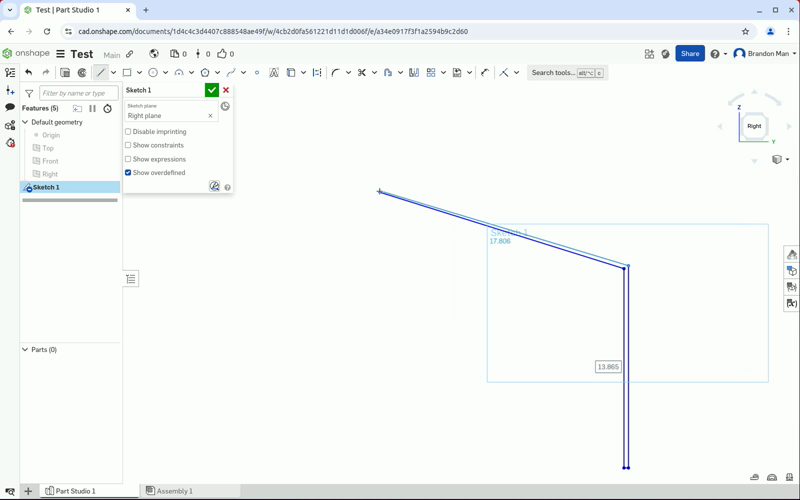
scroll(6)
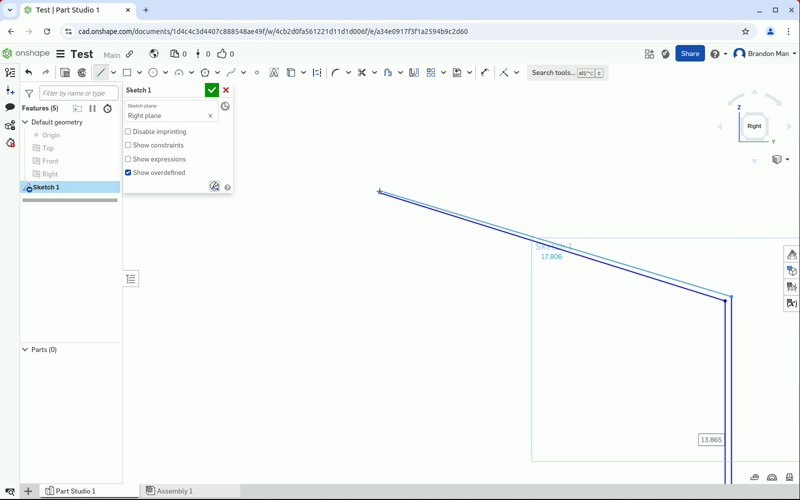
scroll(6)
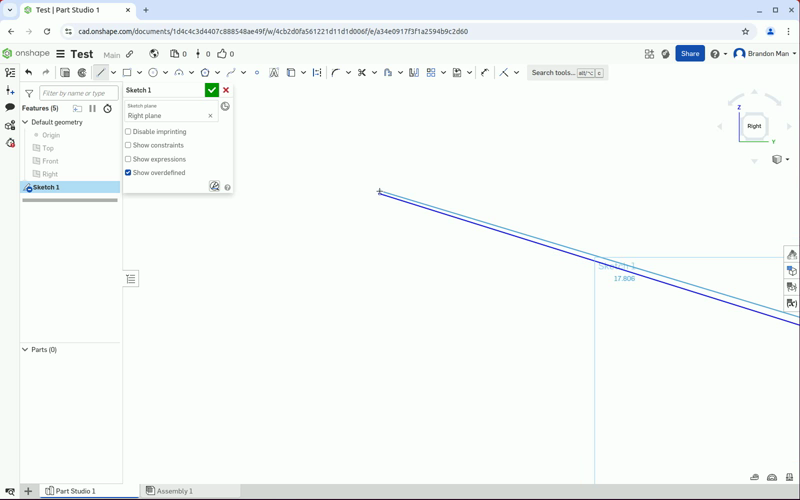
scroll(6)
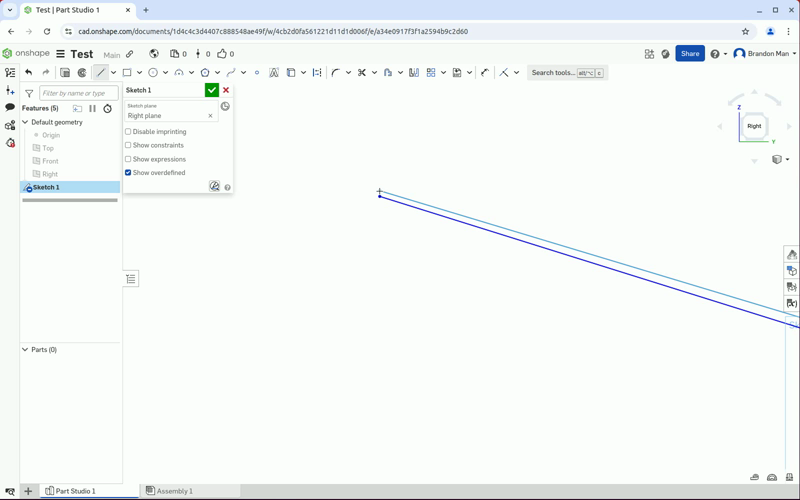
click(379, 190)
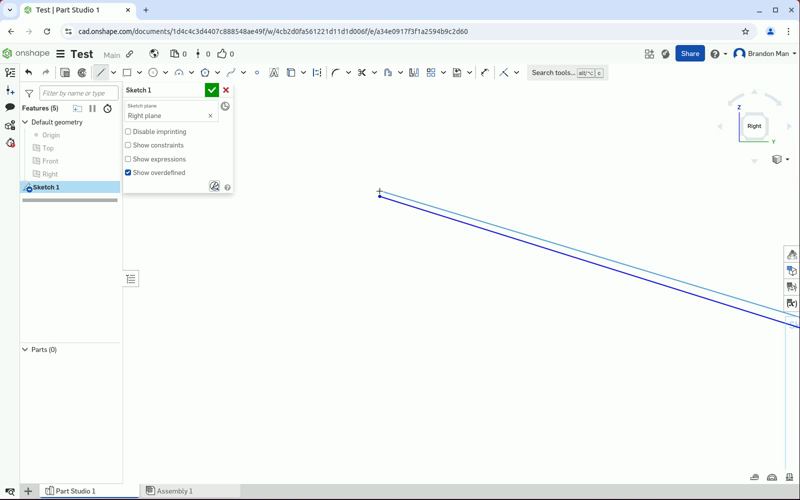
scroll(-6)
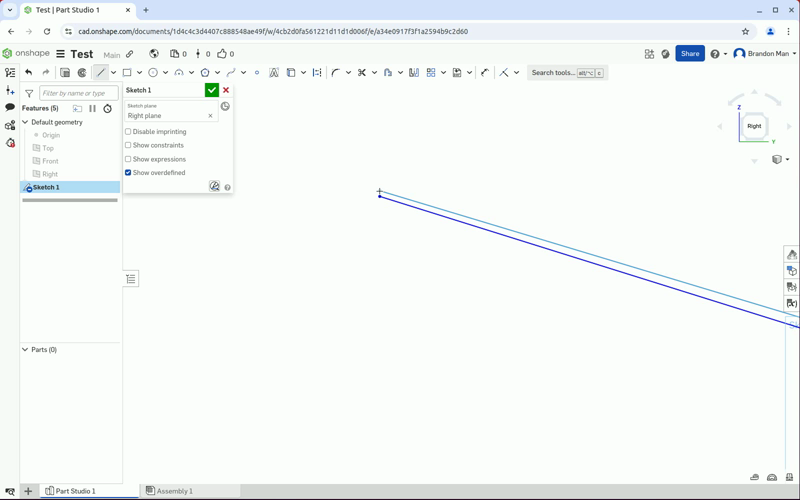
scroll(-6)
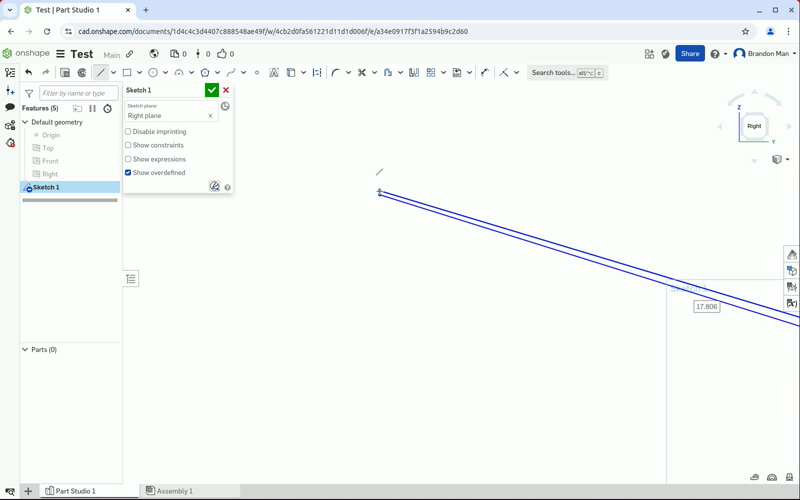
scroll(-6)
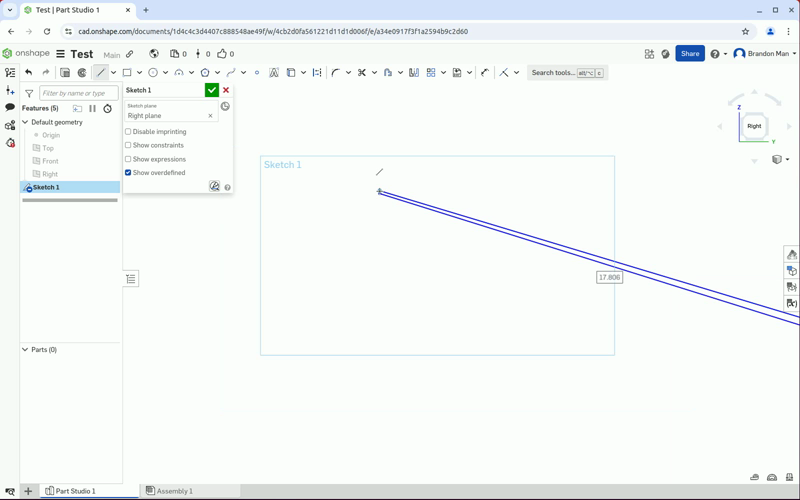
scroll(-6)
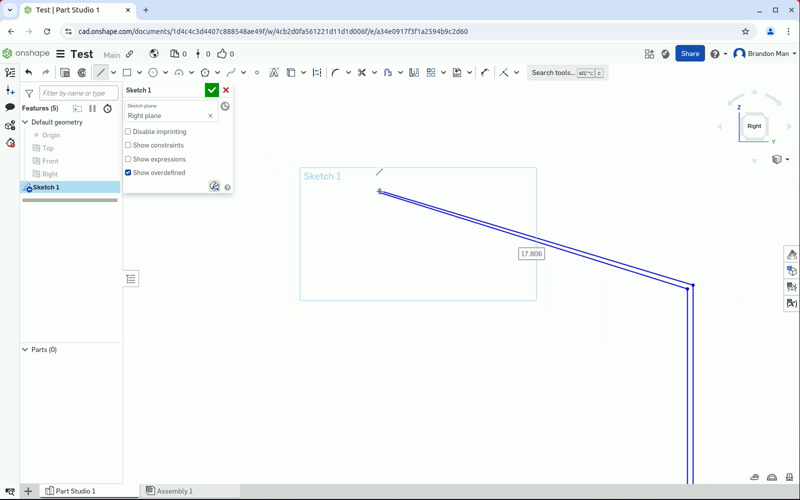
scroll(-6)
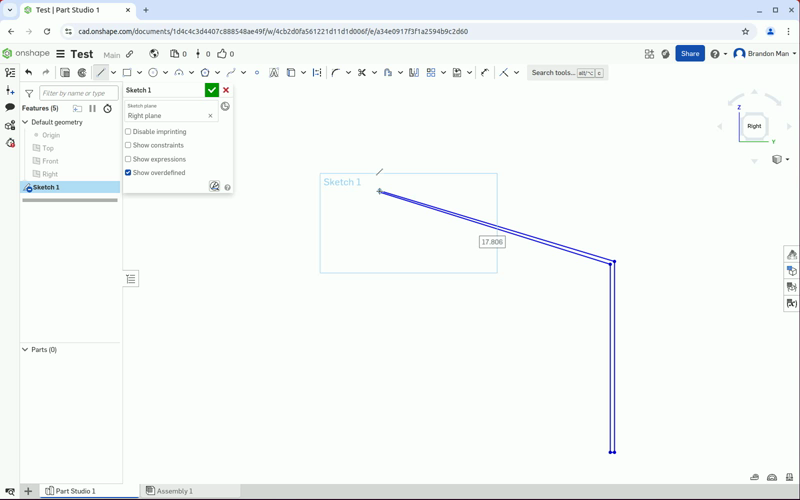
scroll(-6)
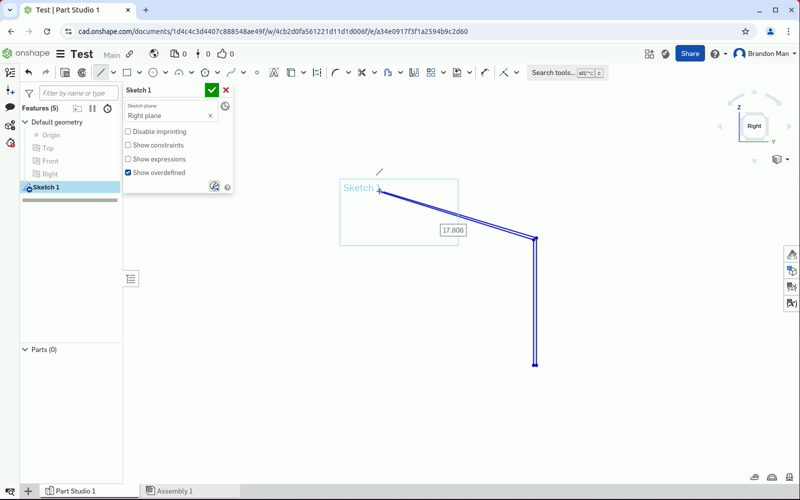
scroll(-6)
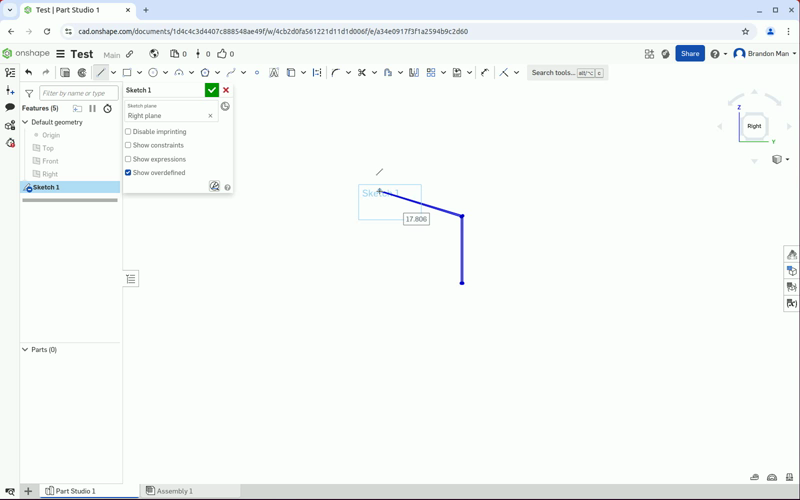
key_up(shift)
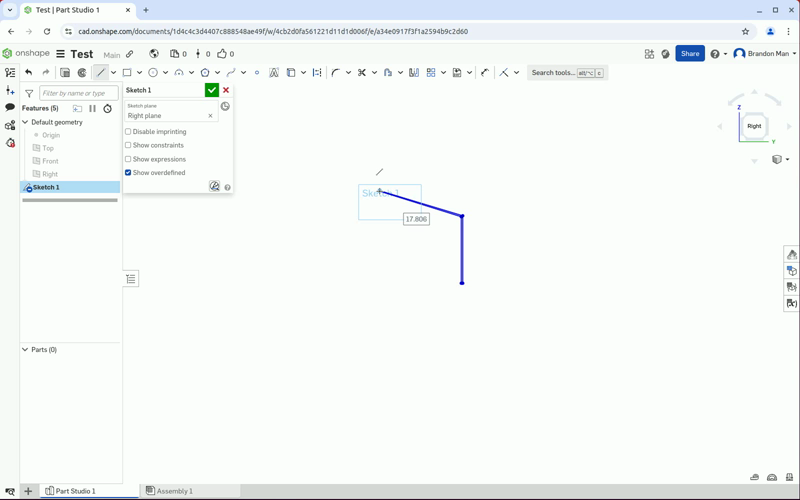
mouse_move(409, 190)
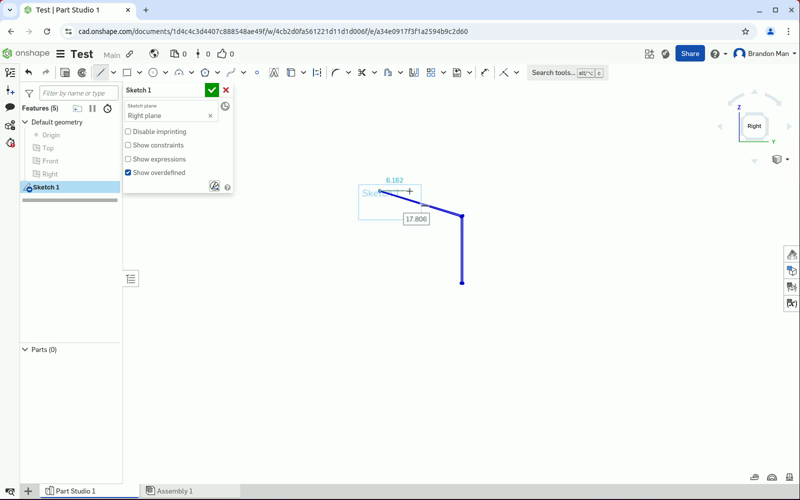
key_down(shift)
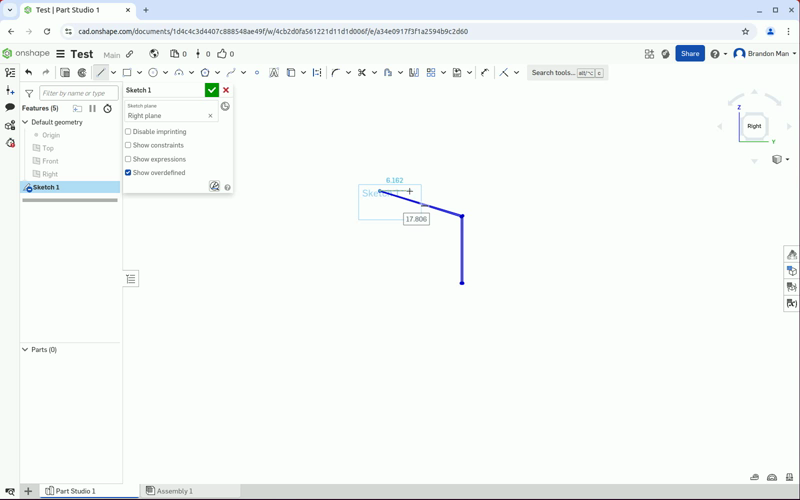
mouse_move(379, 191)
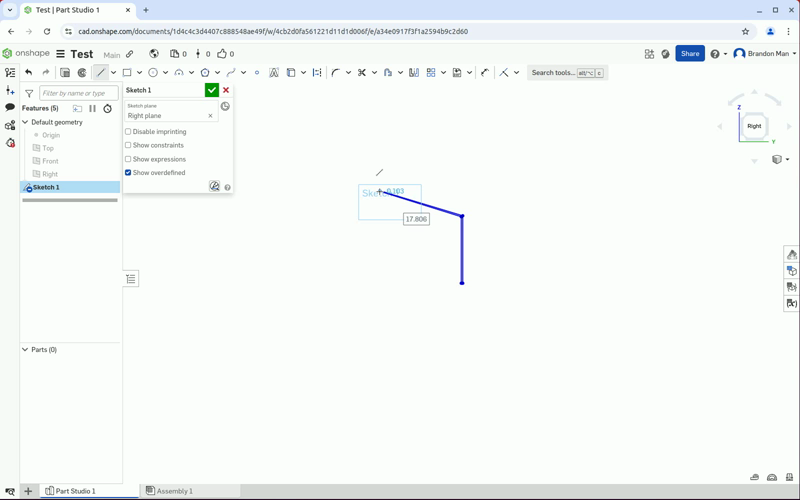
scroll(6)
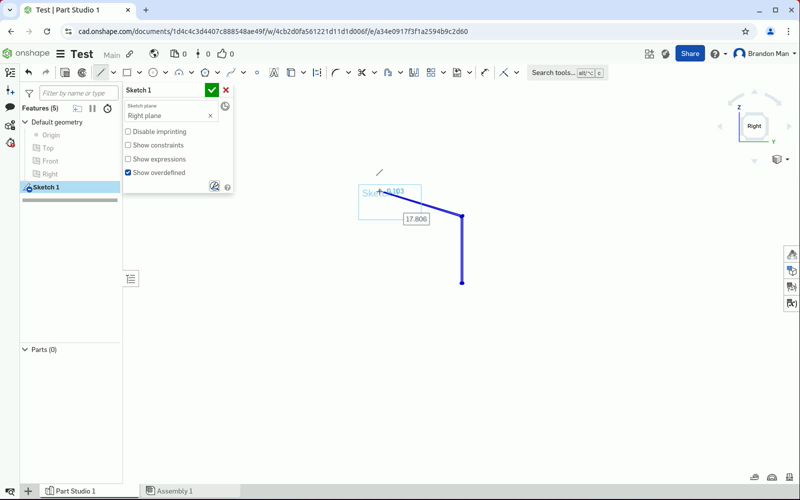
scroll(6)
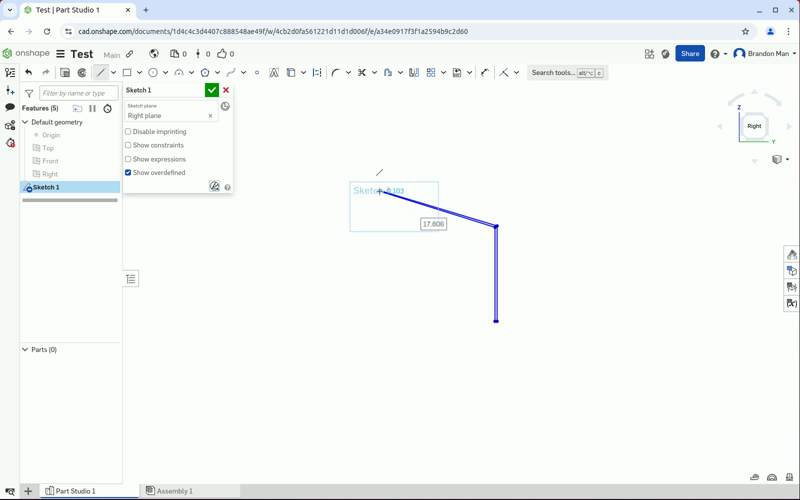
scroll(6)
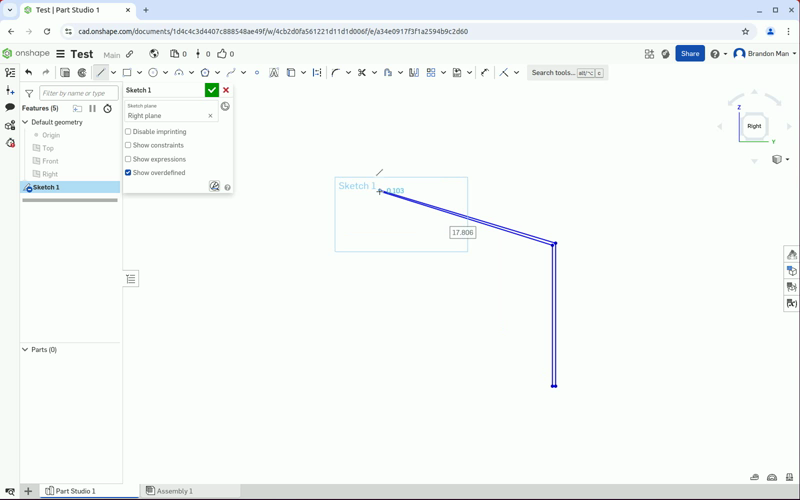
scroll(6)
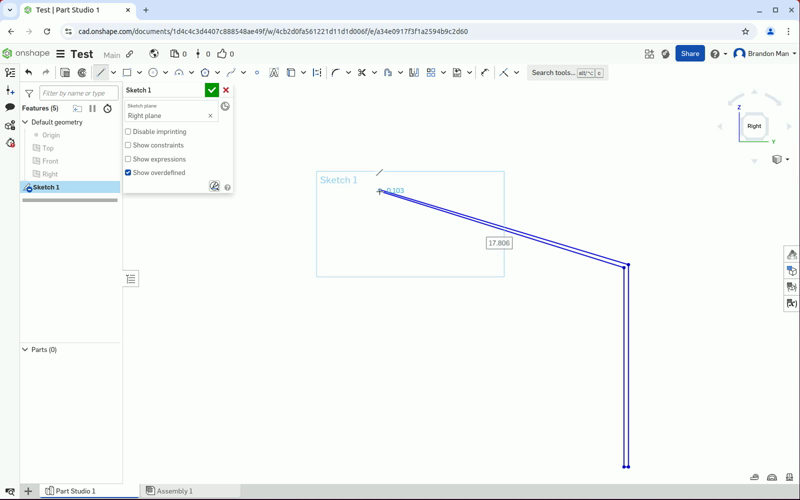
scroll(6)
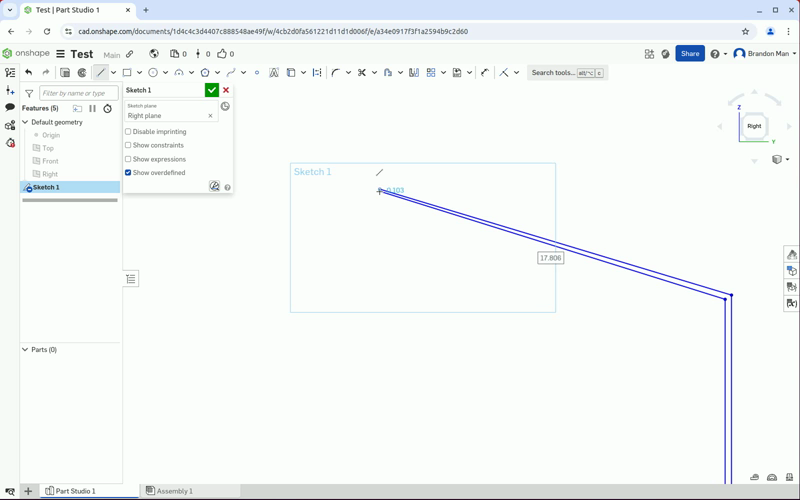
scroll(6)
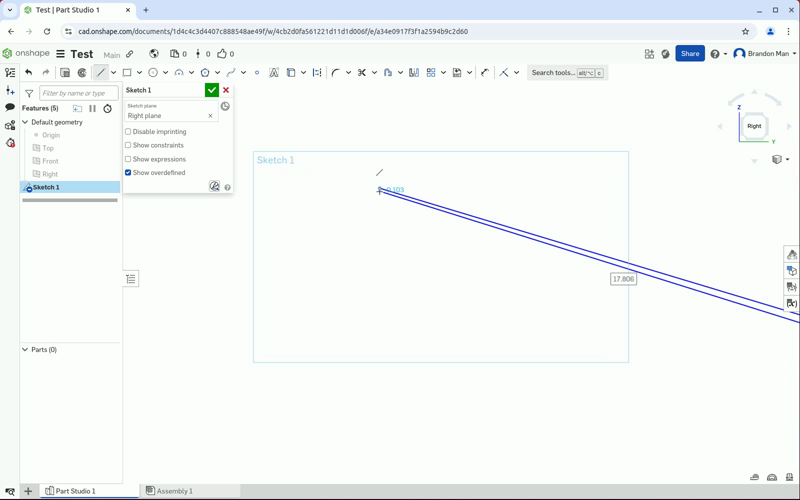
scroll(6)
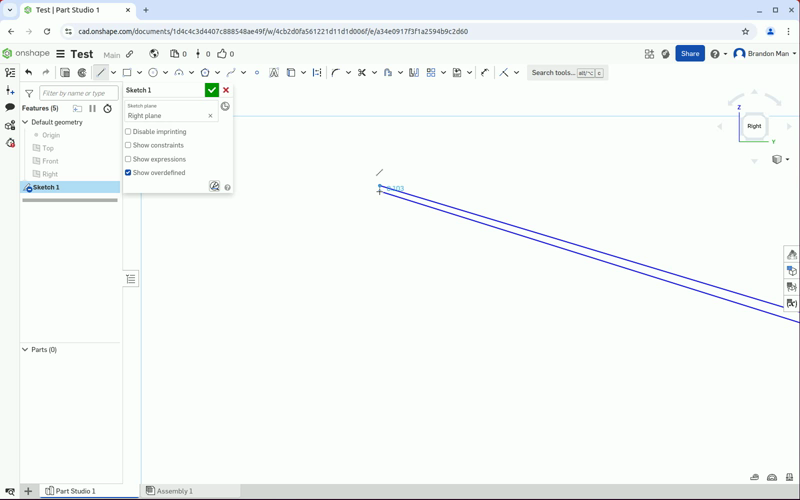
key_up(shift)
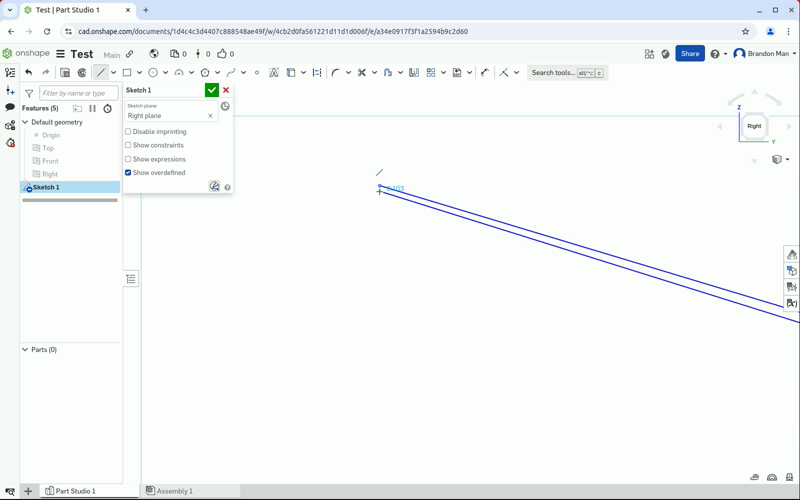
click(379, 191)
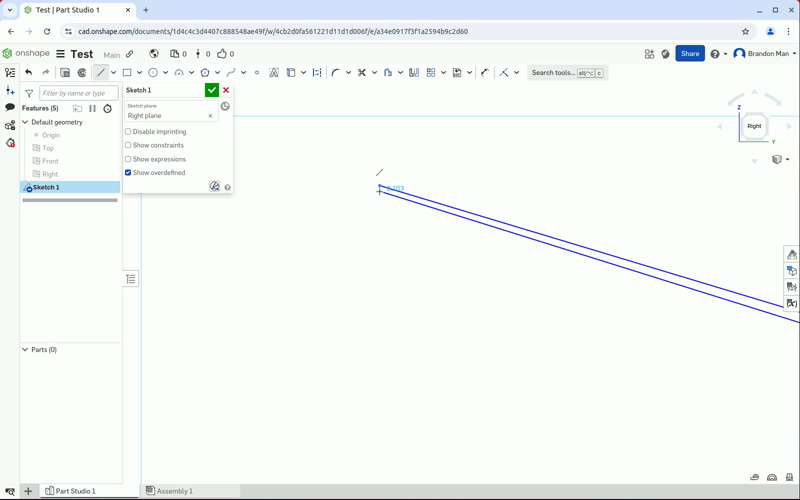
scroll(-6)
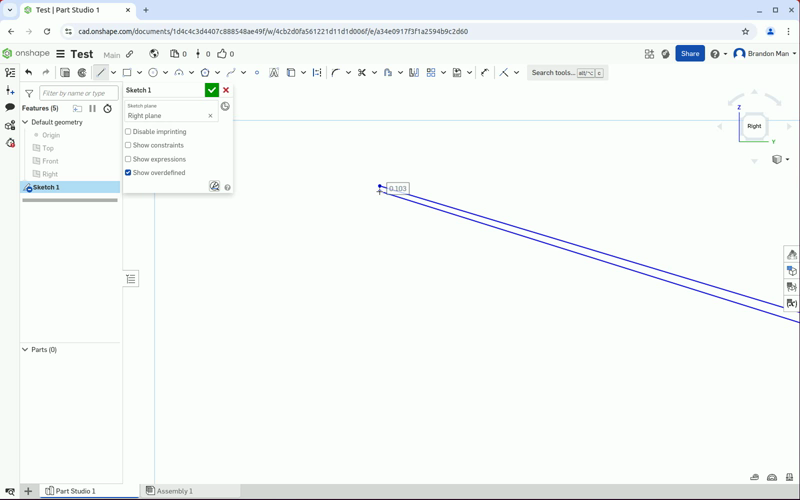
scroll(-6)
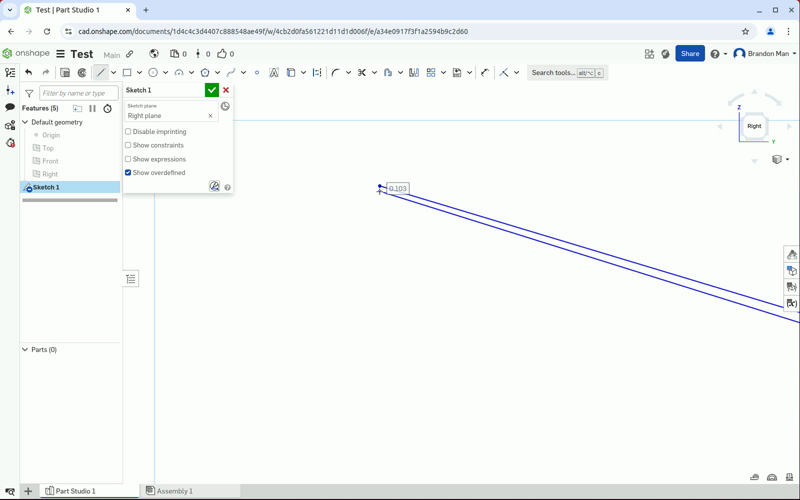
scroll(-6)
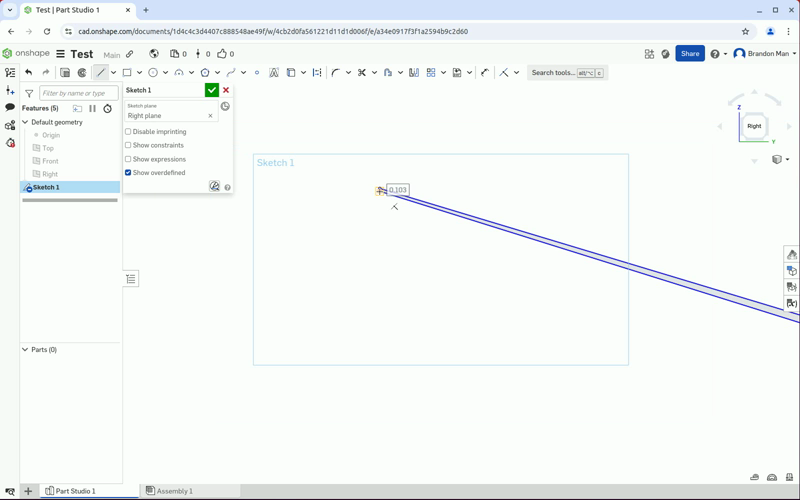
scroll(-6)
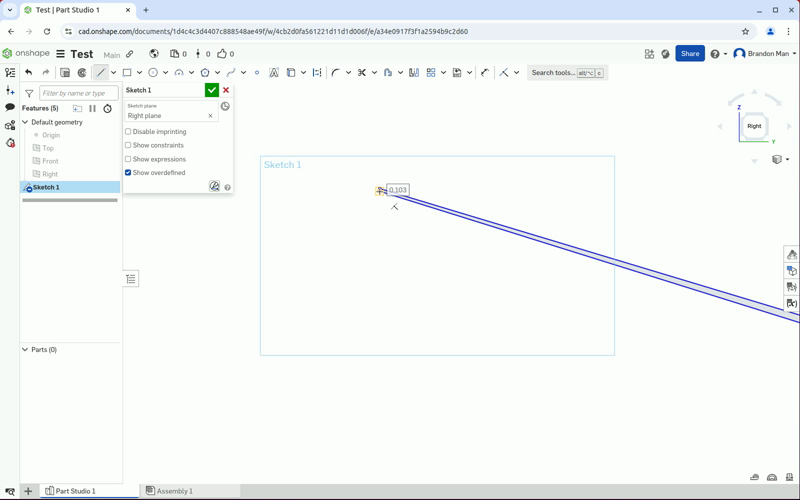
scroll(-6)
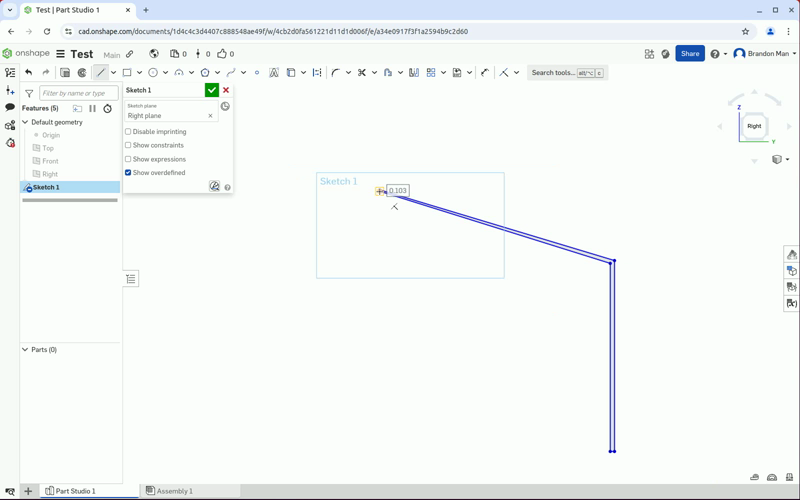
scroll(-6)
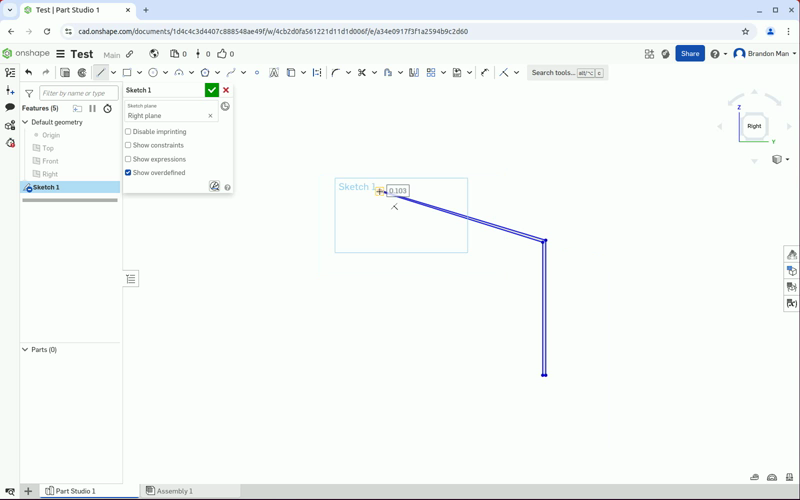
scroll(-6)
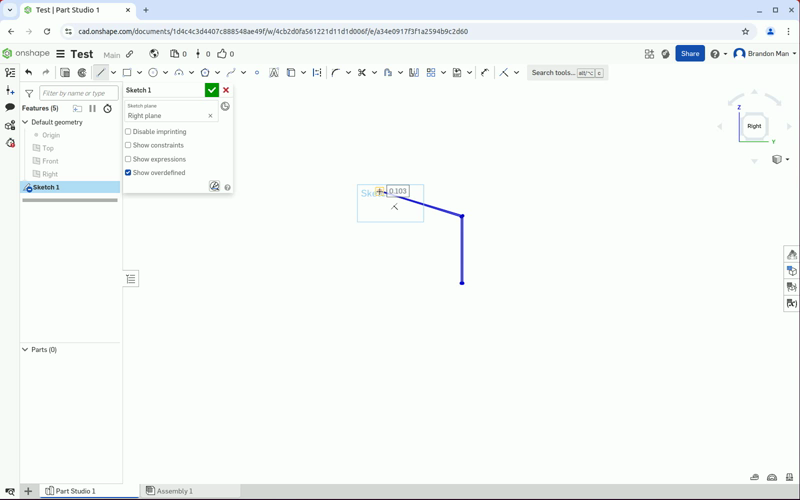
key(esc)
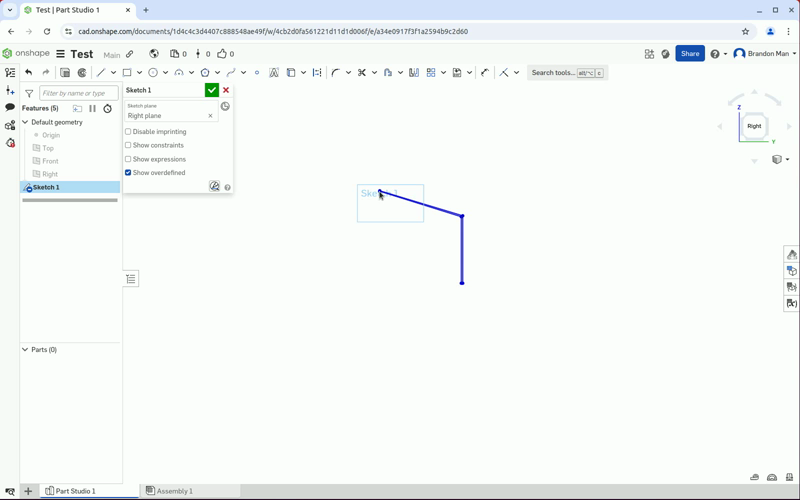
mouse_move(452, 213)
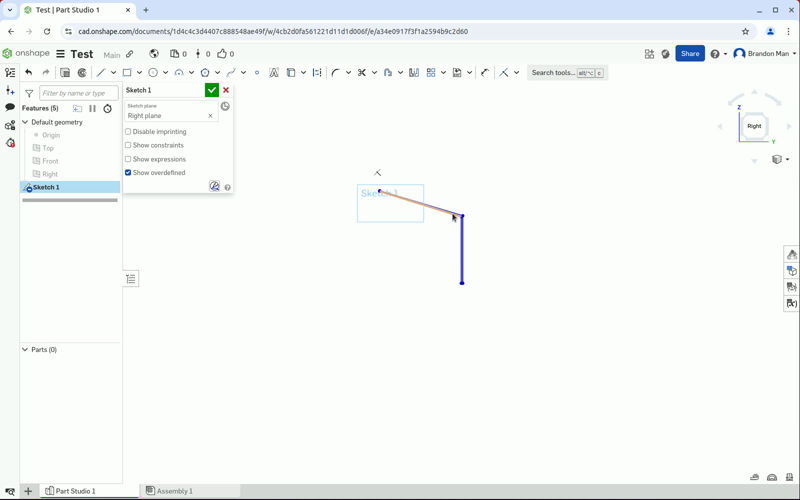
scroll(6)
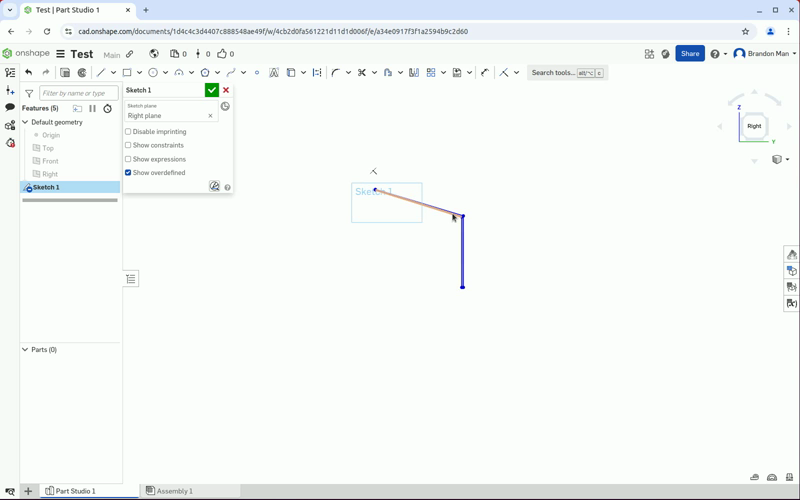
scroll(6)
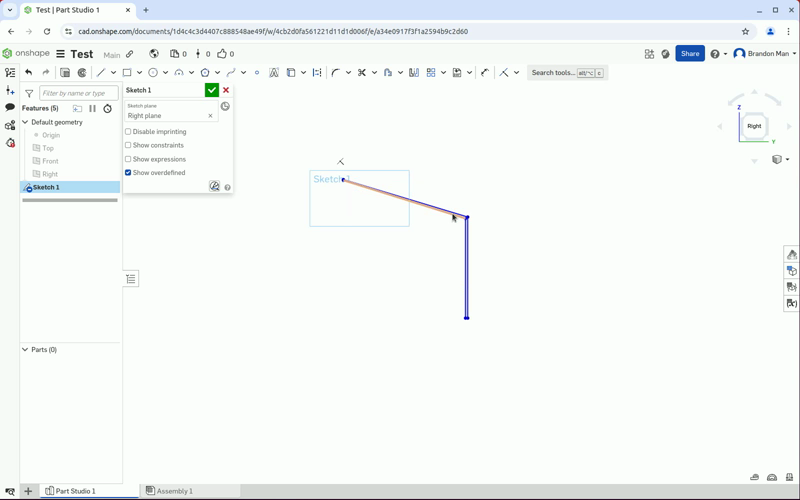
scroll(6)
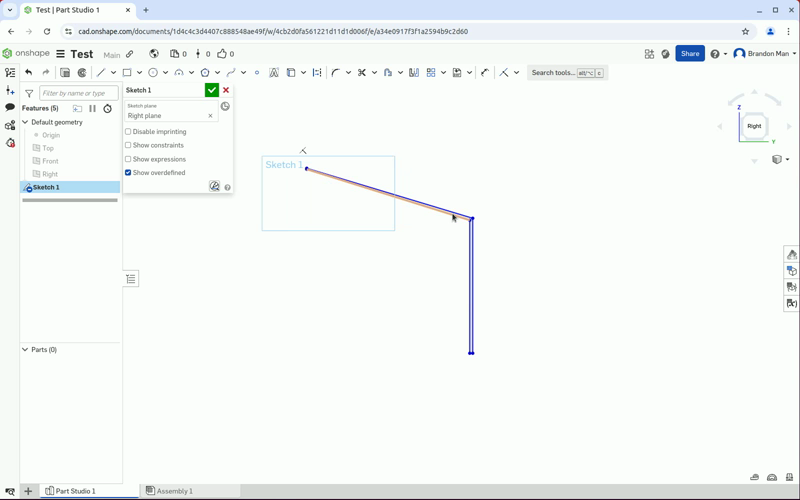
scroll(6)
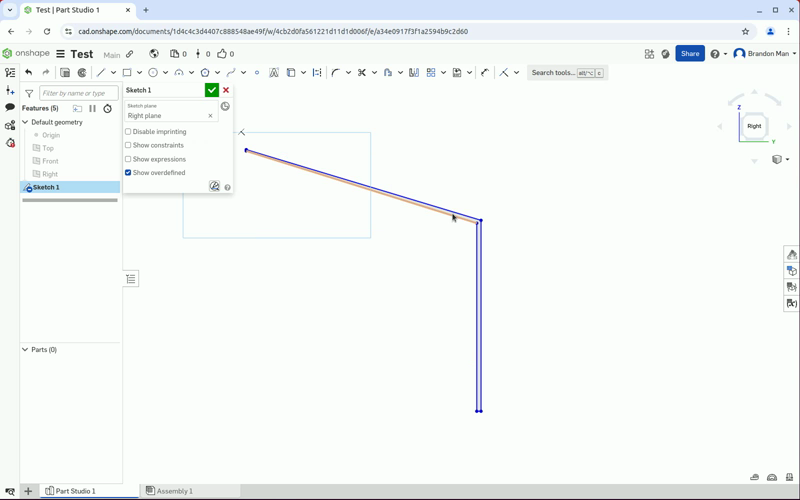
scroll(6)
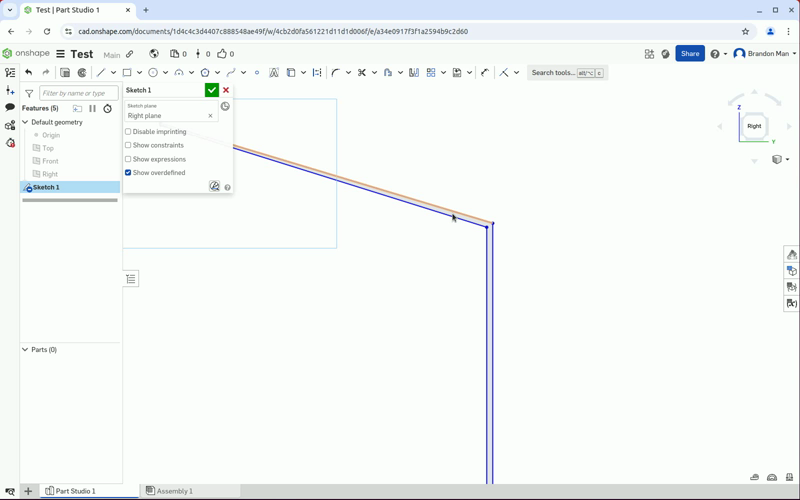
scroll(6)
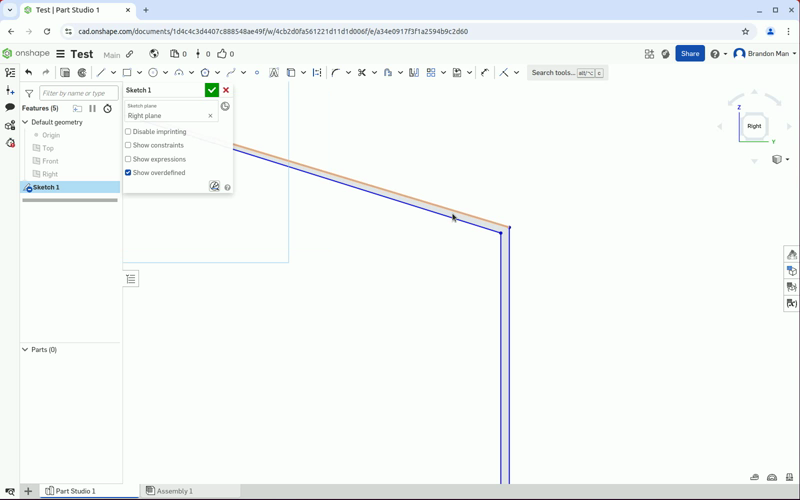
scroll(6)
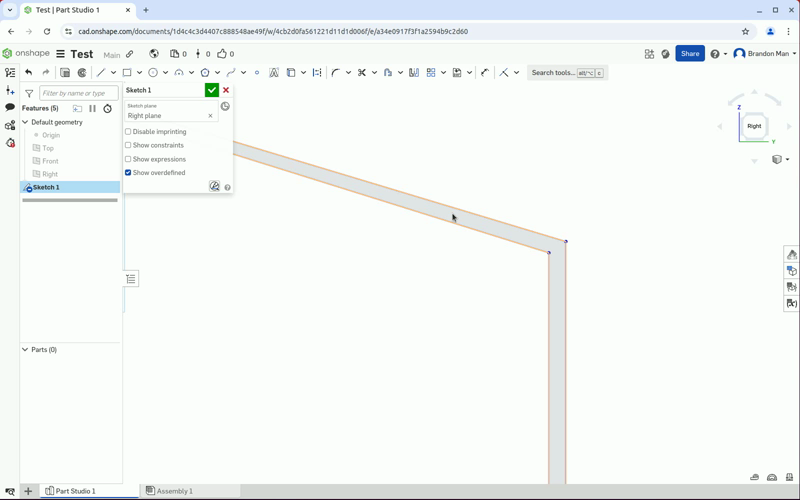
click(452, 213)
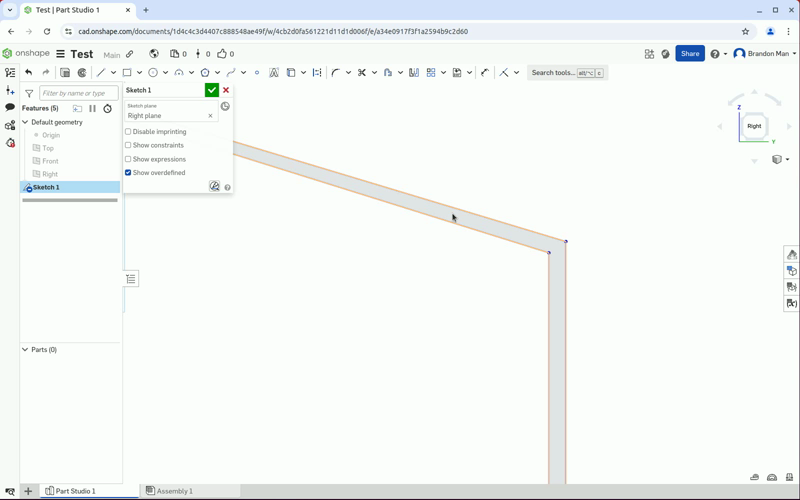
scroll(-6)
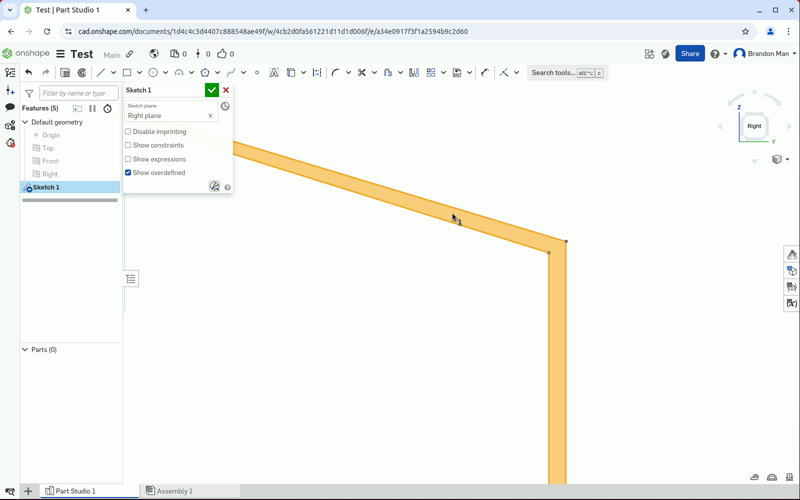
scroll(-6)
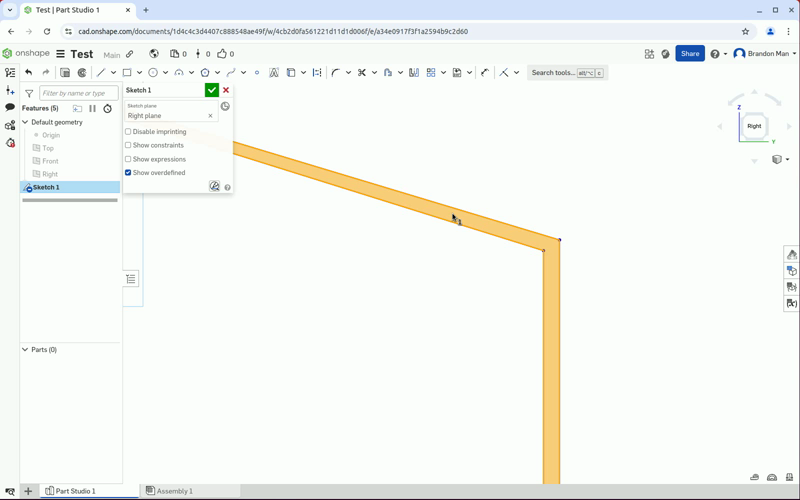
scroll(-6)
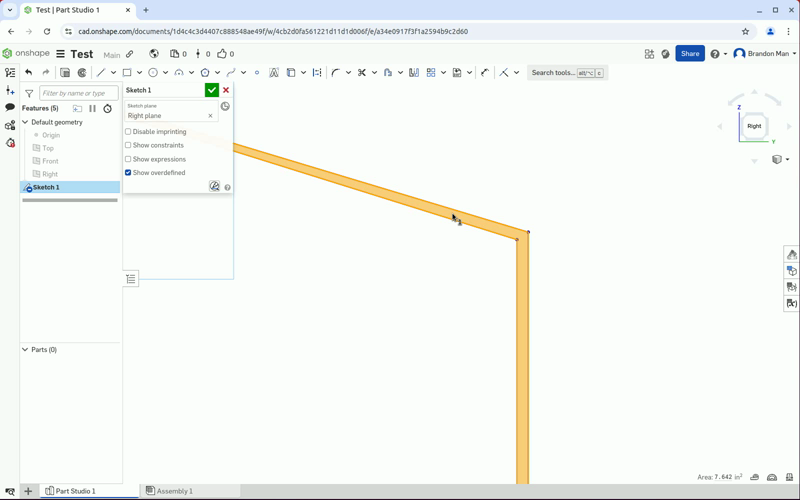
scroll(-6)
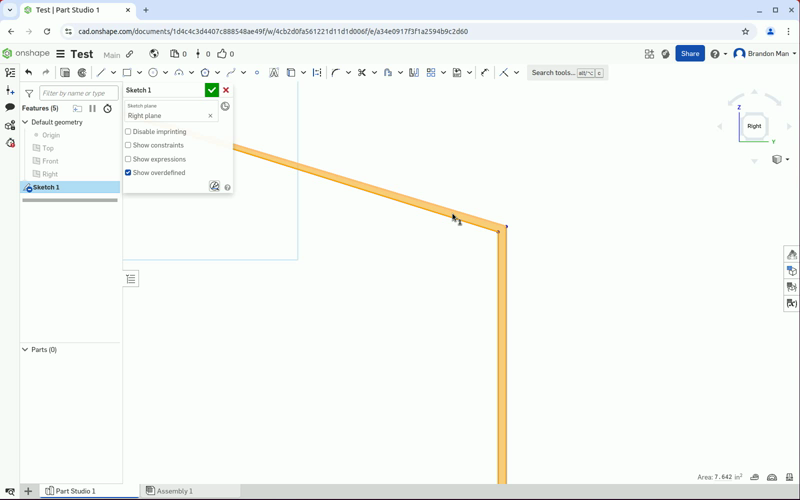
scroll(-6)
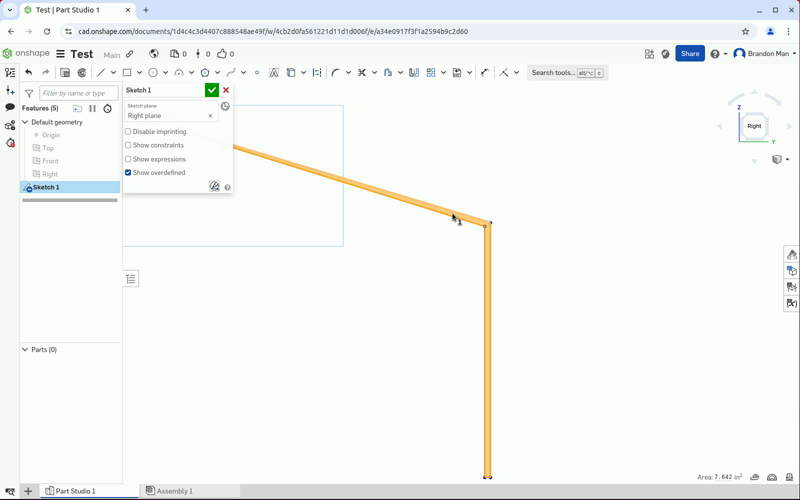
scroll(-6)
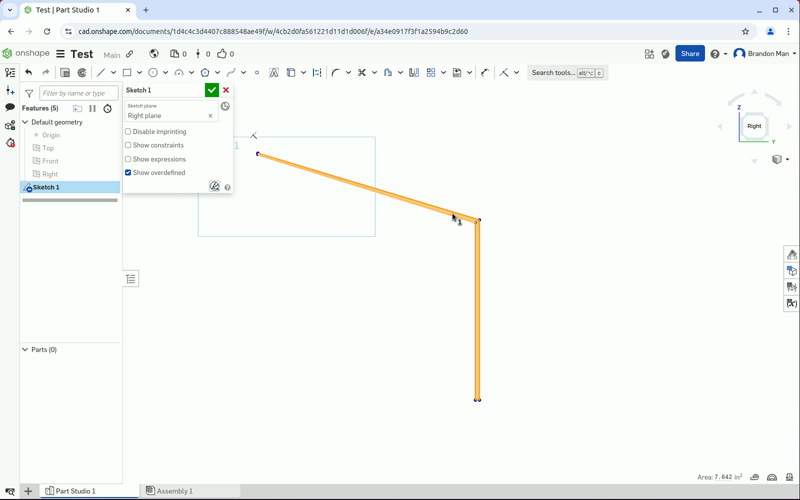
scroll(-6)
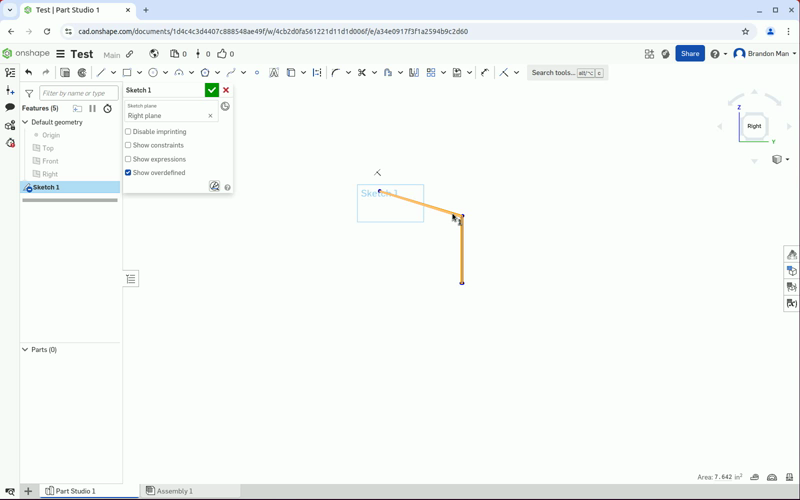
mouse_move(73, 352)
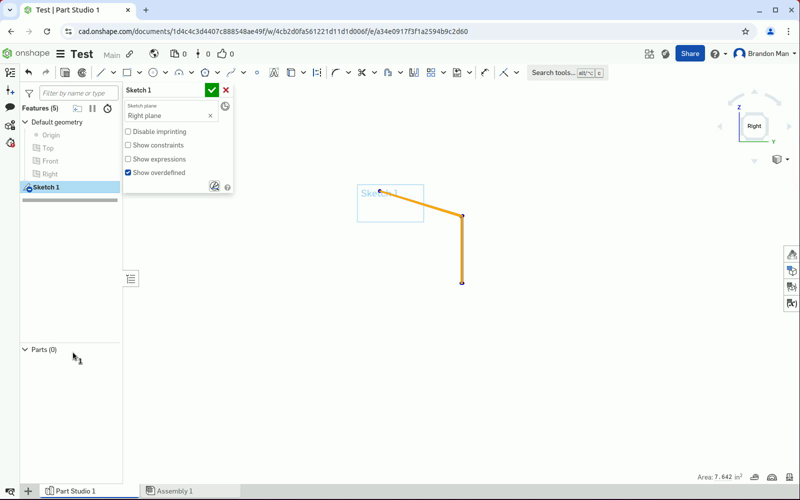
key(shift+y)
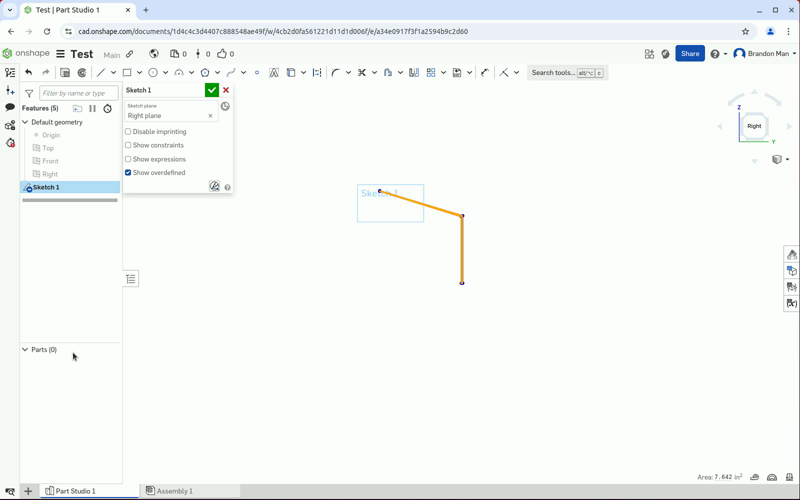
key(shift+e)
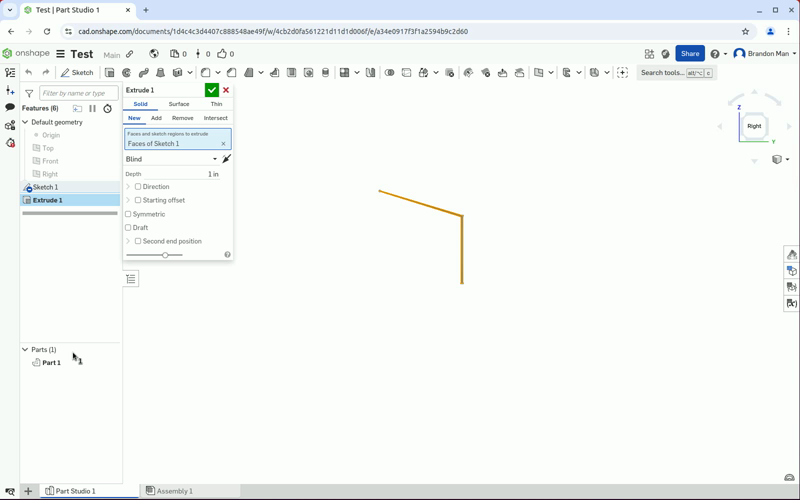
mouse_move(143, 106)
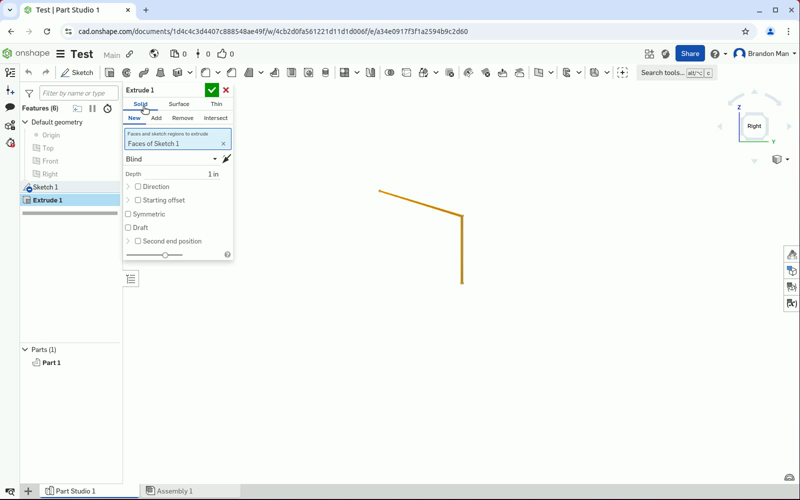
click(143, 106)
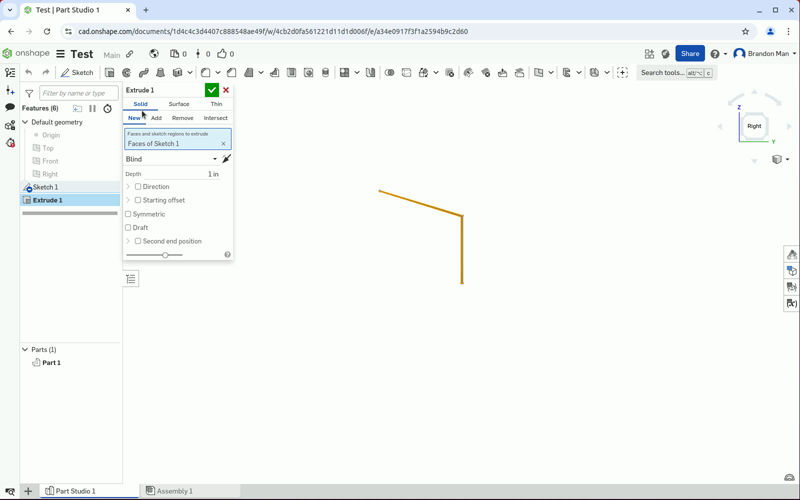
mouse_move(137, 120)
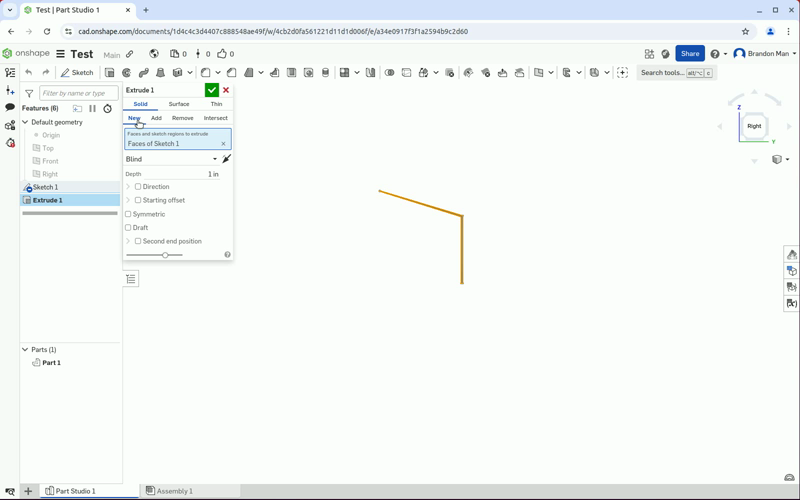
click(137, 120)
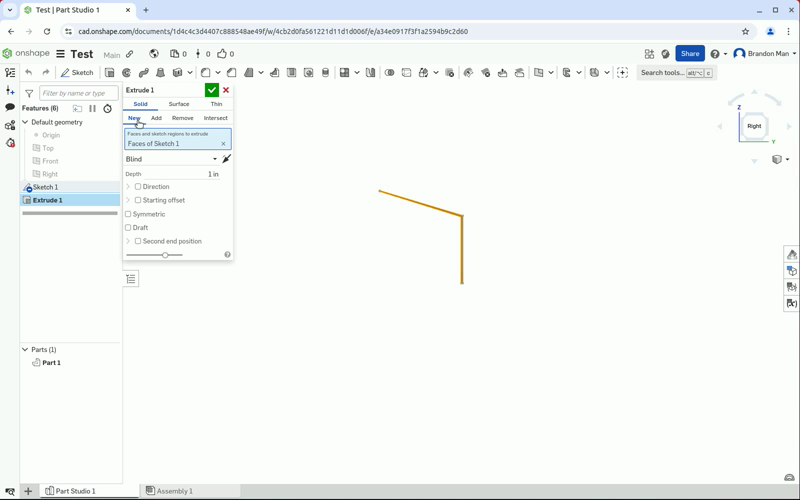
key(tab, 4)
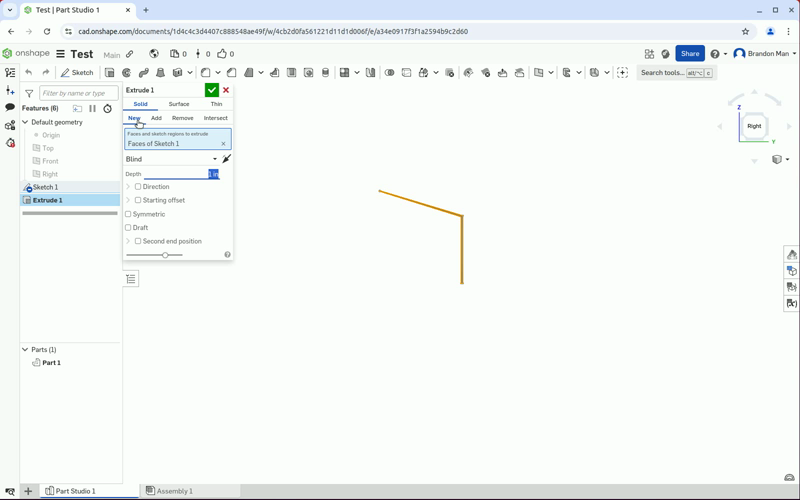
text(23.108)
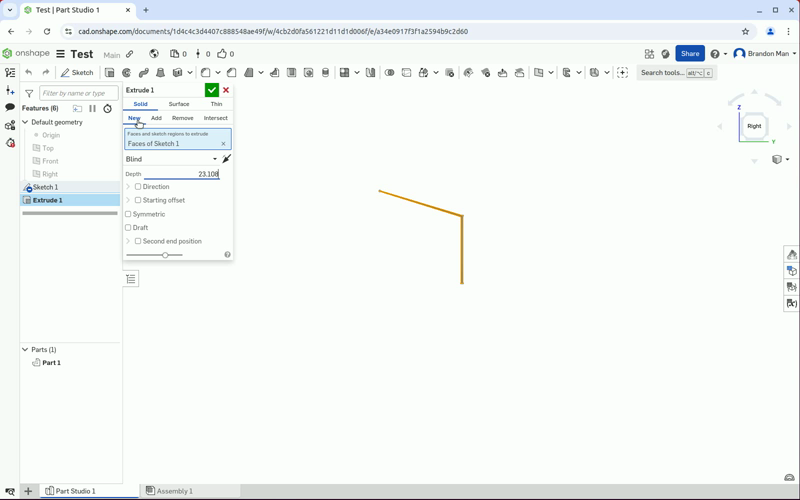
key(enter)
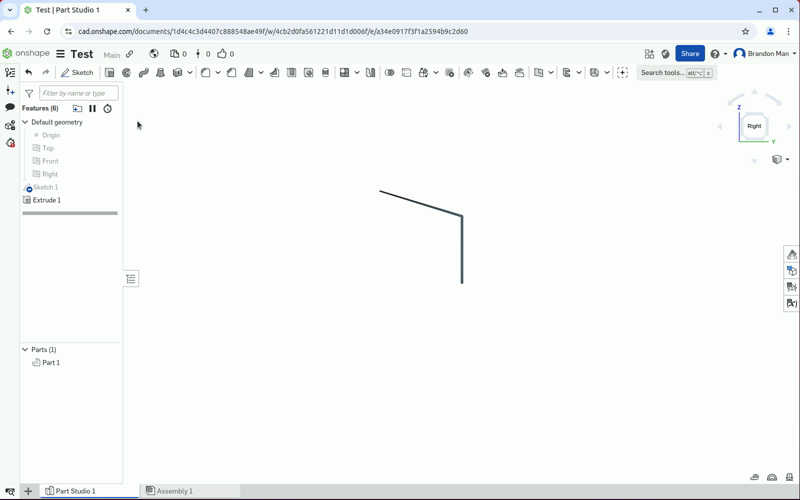
key(shift+h)
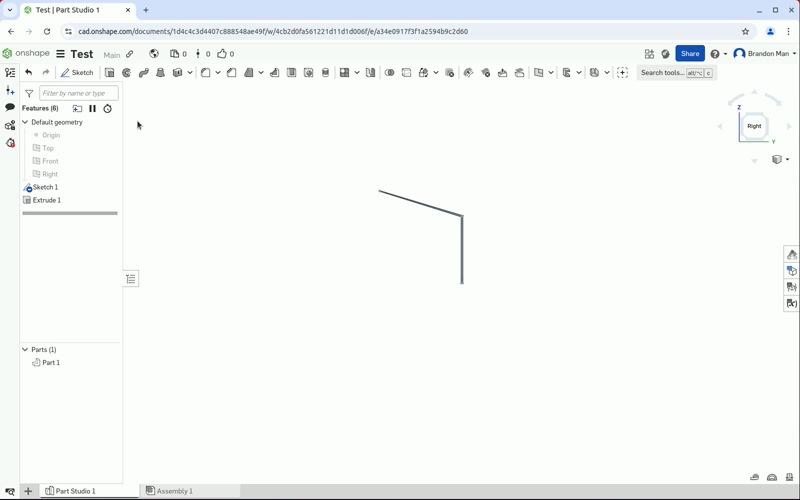
key(shift+h)
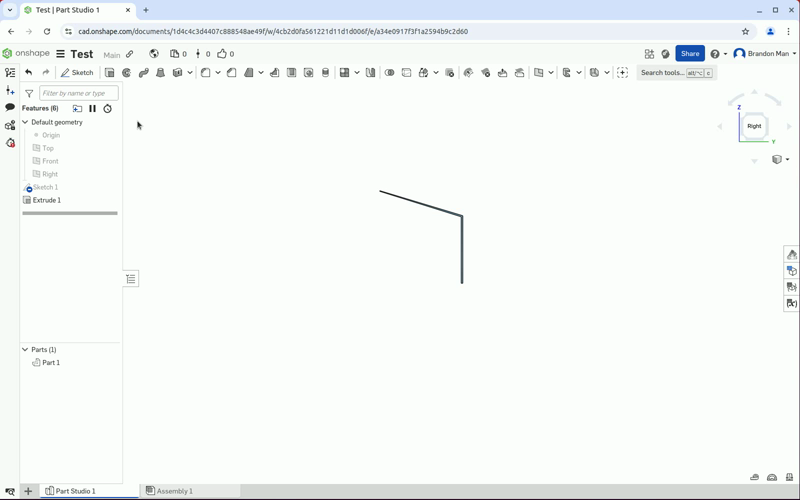
mouse_move(73, 189)
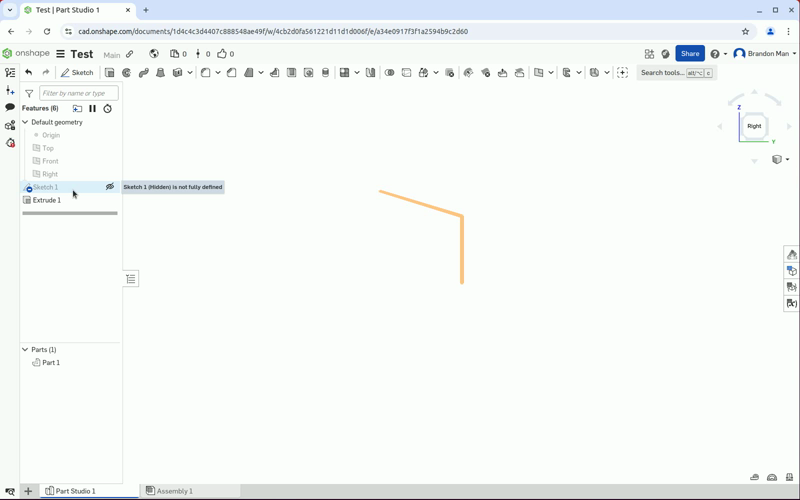
click(73, 189)
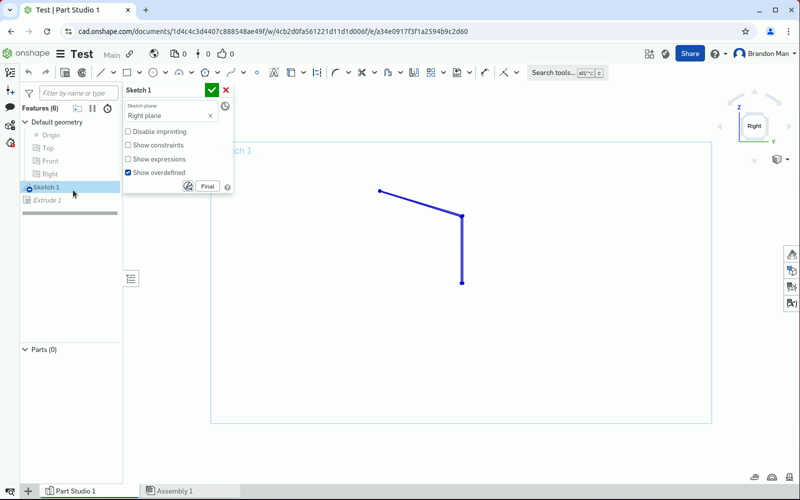
mouse_move(229, 92)
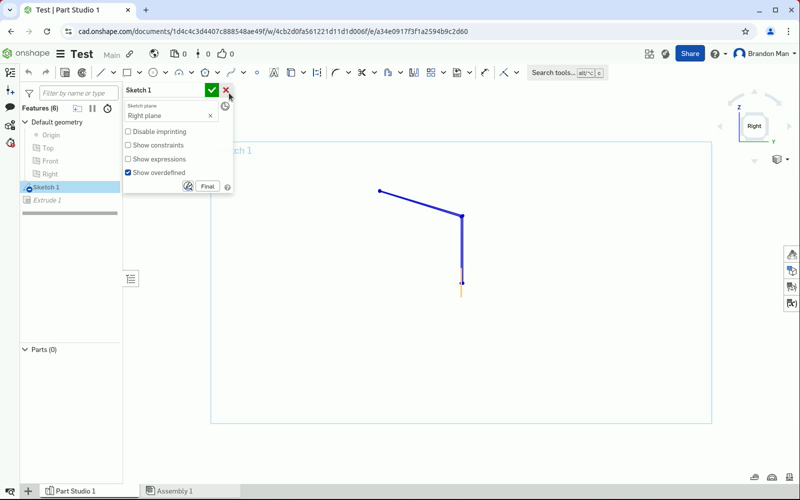
click(229, 92)
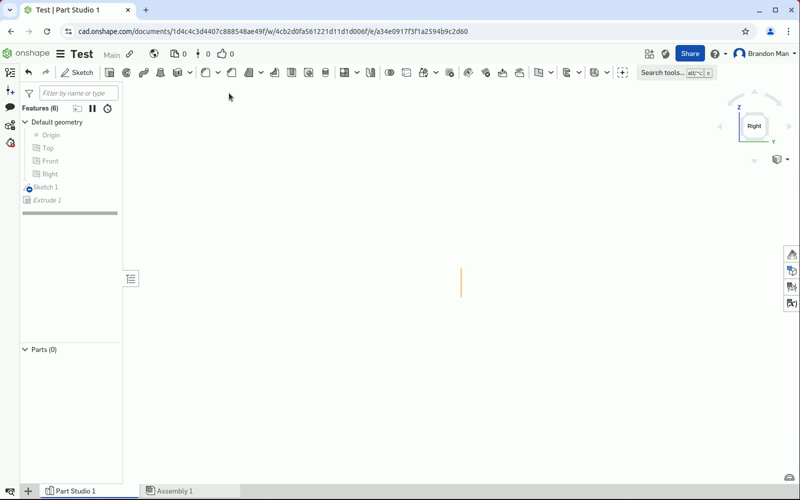
mouse_move(73, 352)
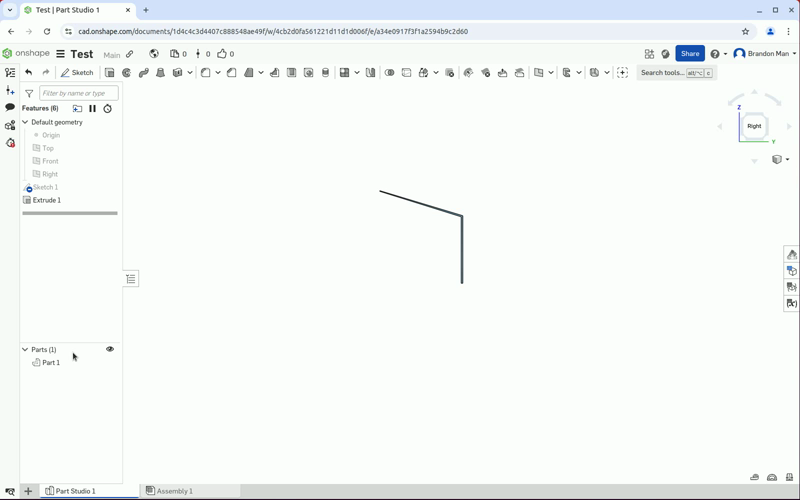
key(y)
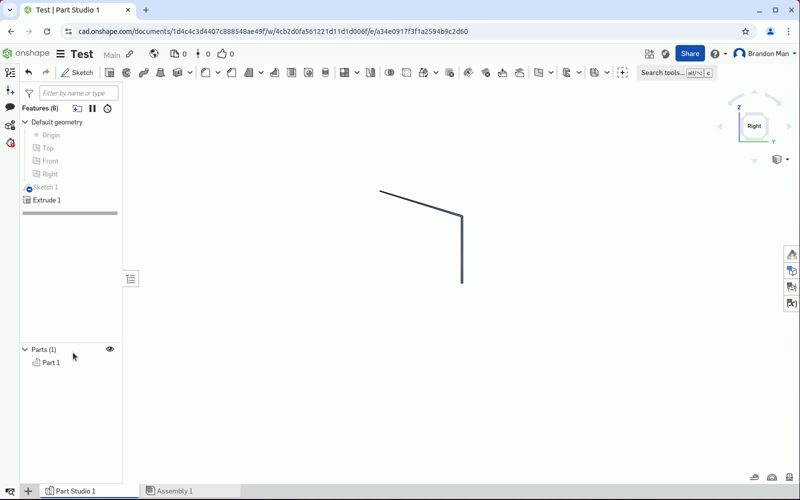
key(shift+p)
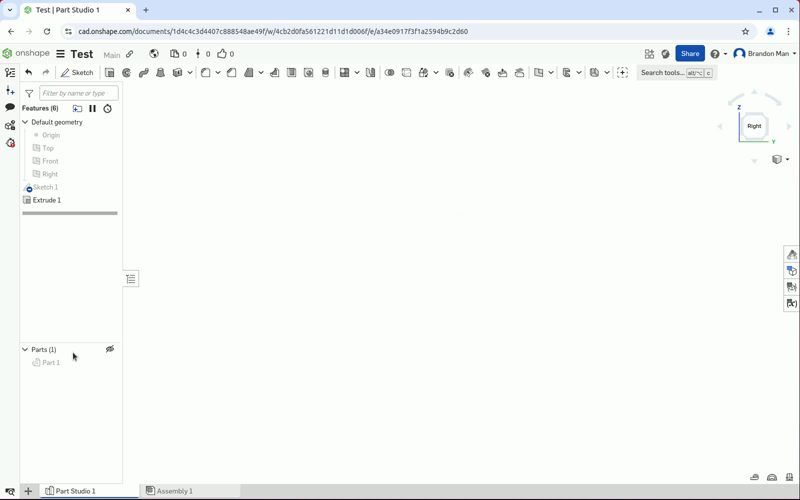
key(space)
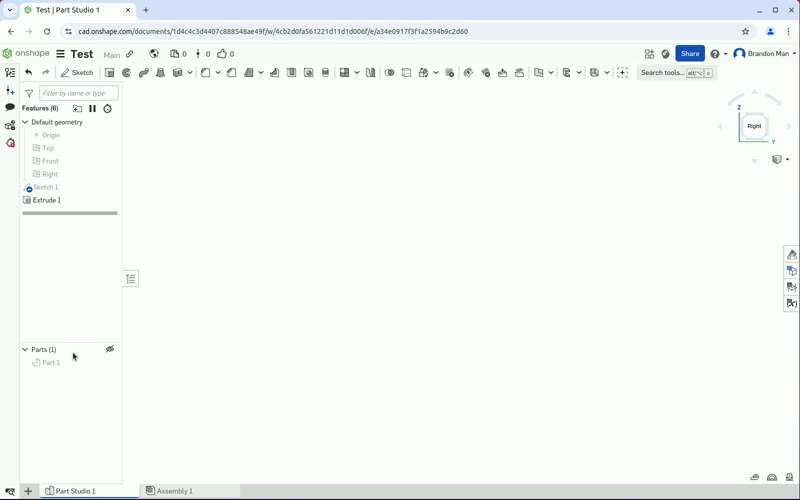
key_down(shift)
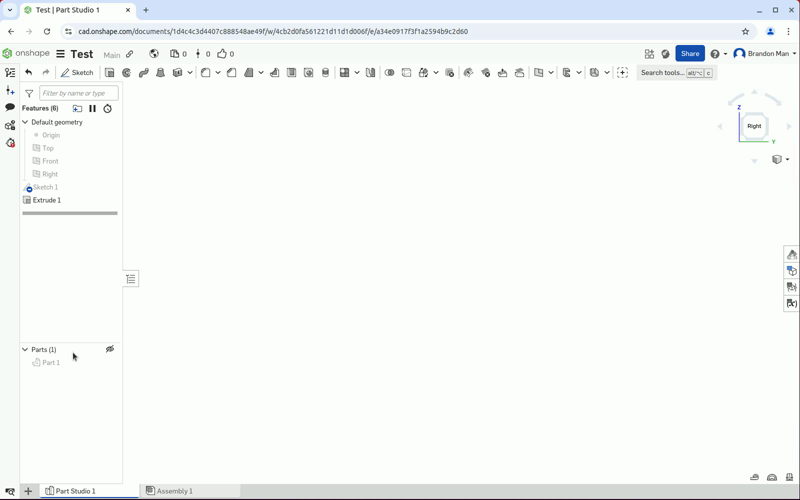
key(right)
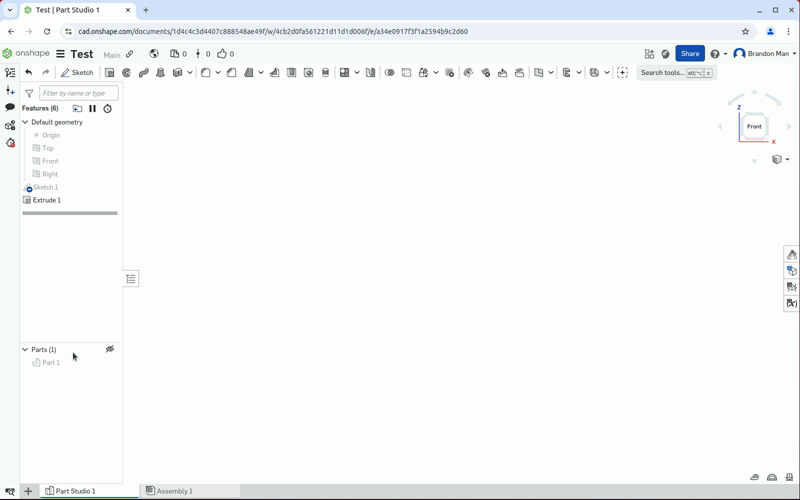
key_up(shift)
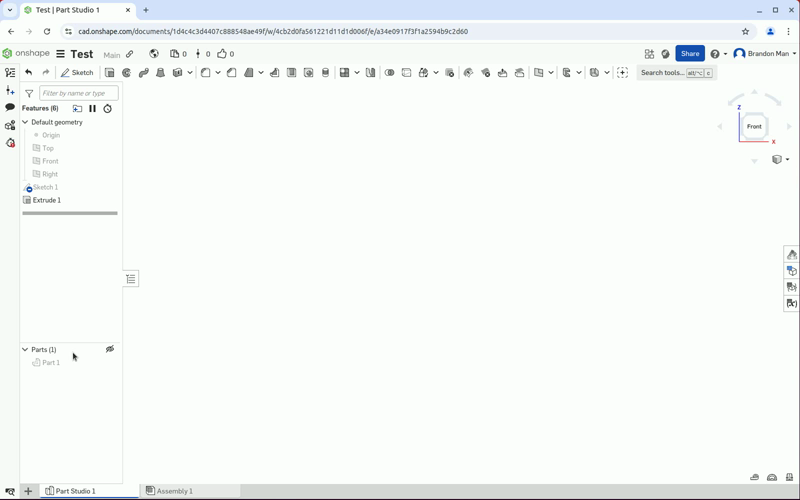
mouse_move(73, 352)
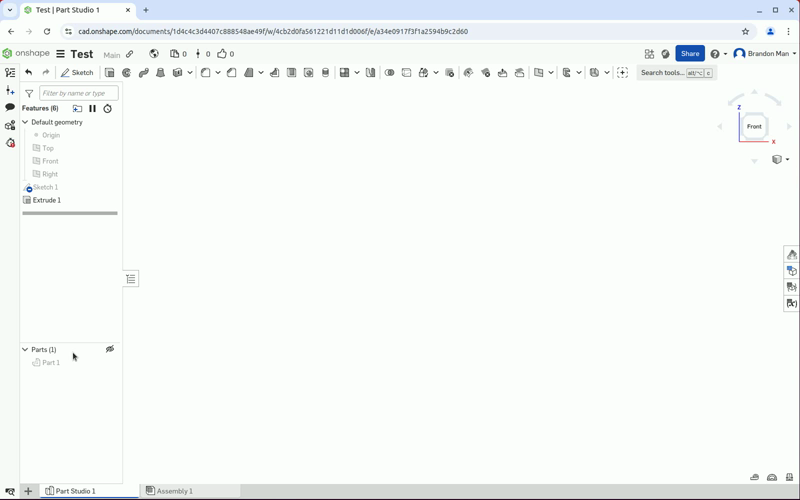
key(shift+y)
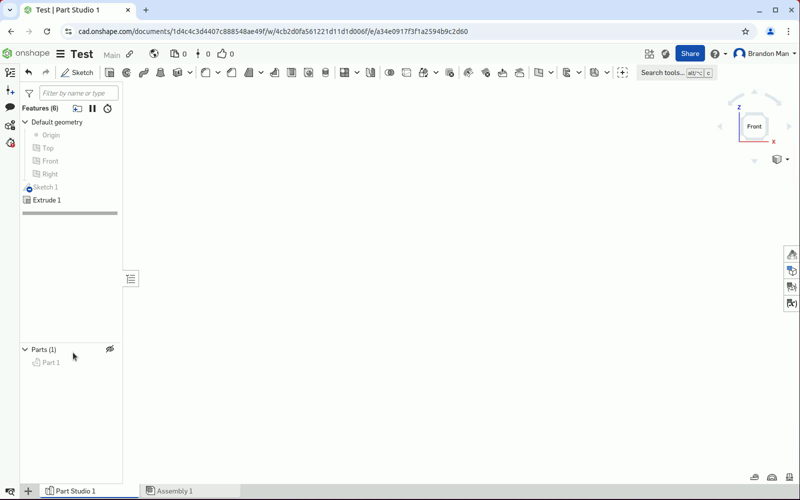
key(shift+s)
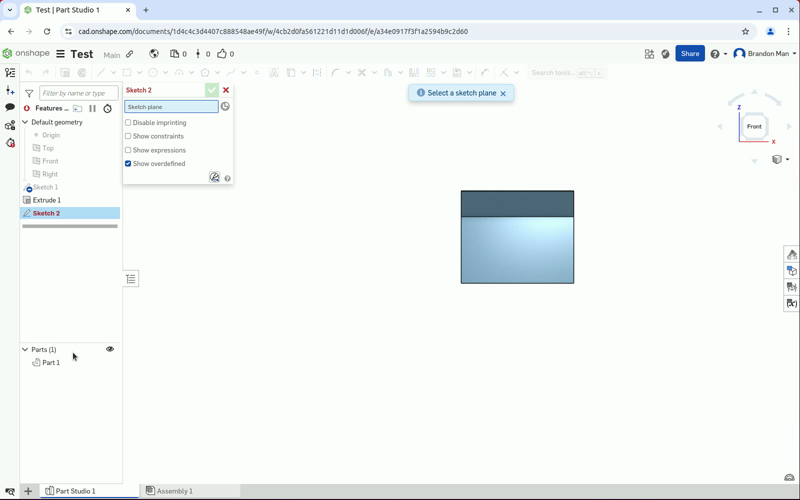
mouse_move(73, 163)
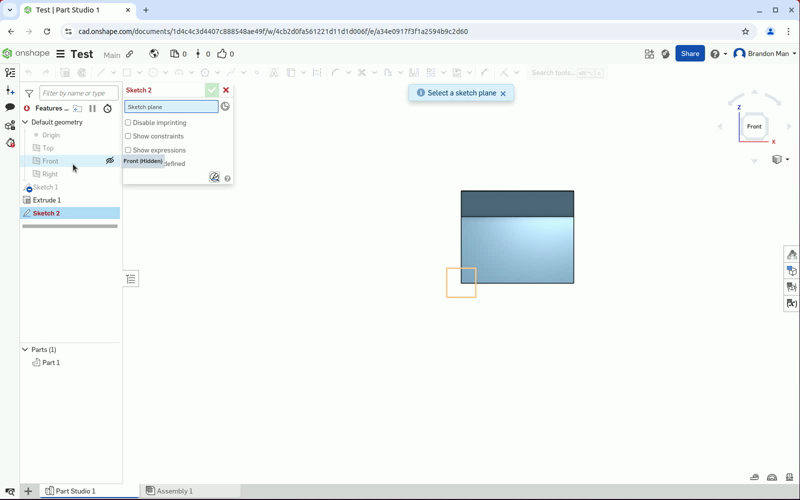
click(73, 163)
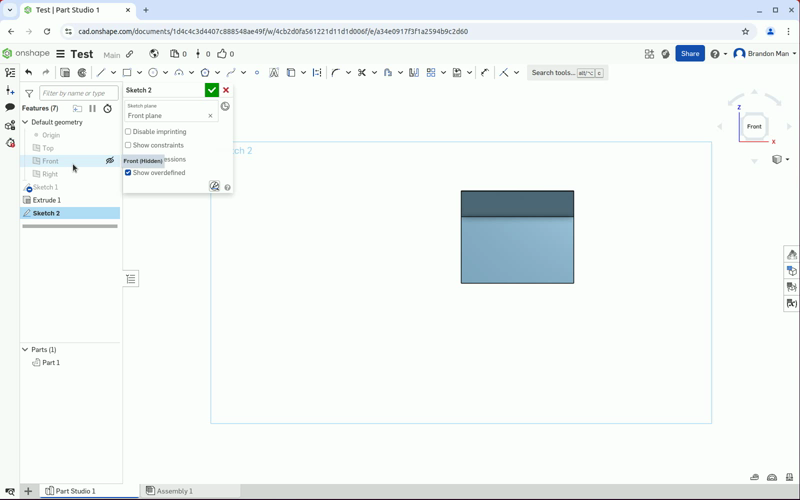
mouse_move(73, 352)
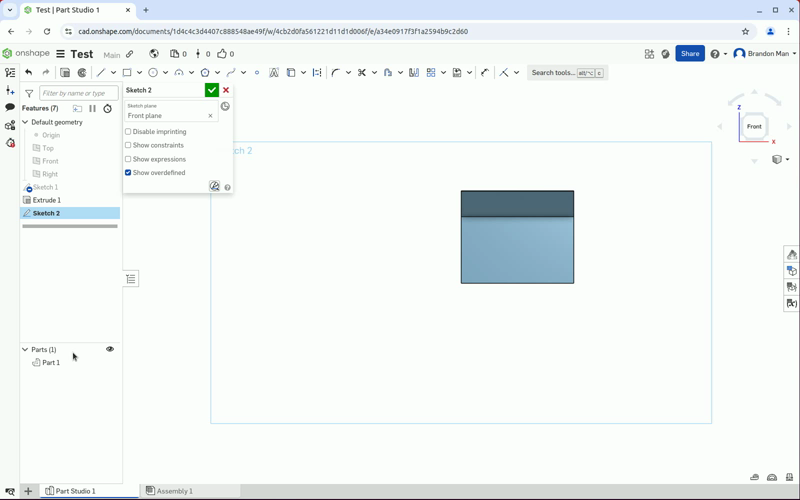
key(y)
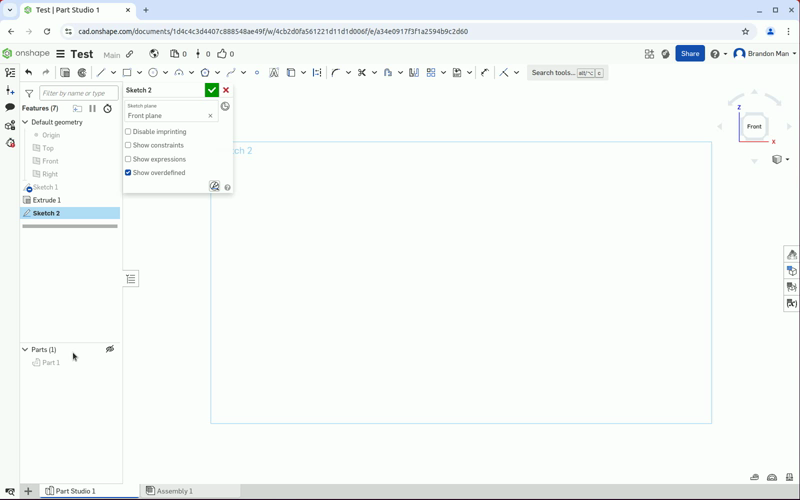
key(l)
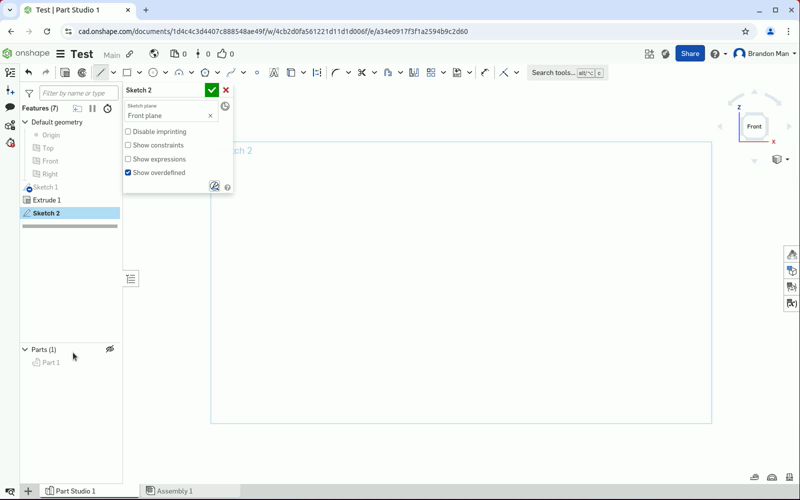
key_down(shift)
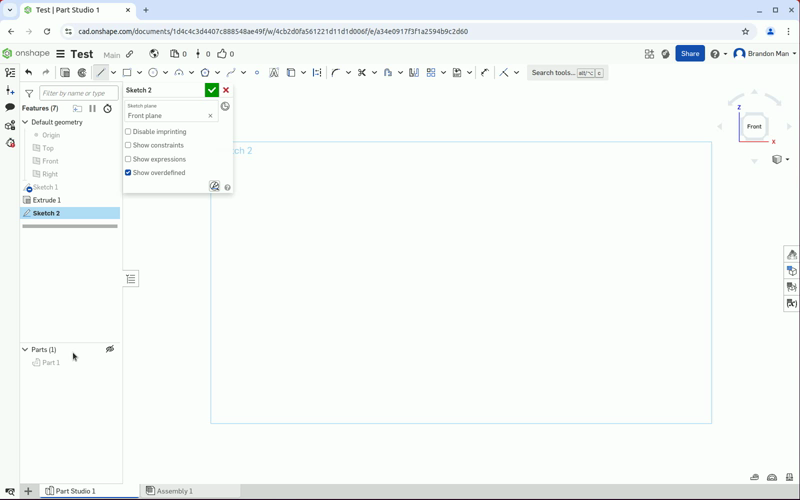
mouse_move(493, 266)
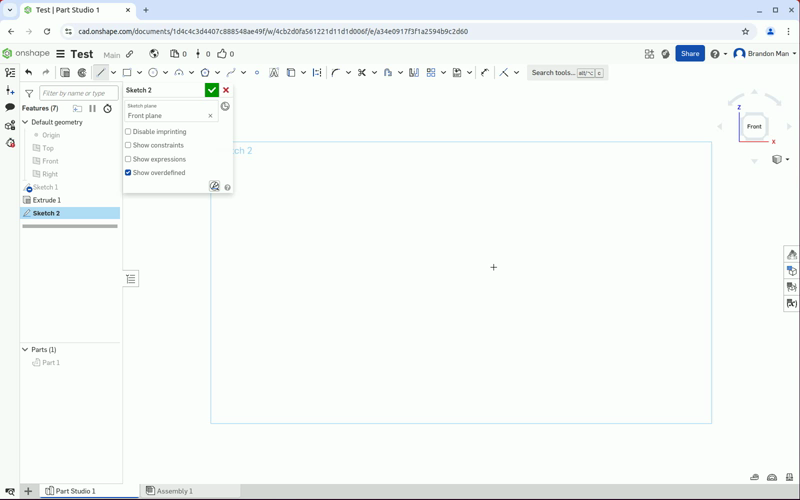
click(493, 266)
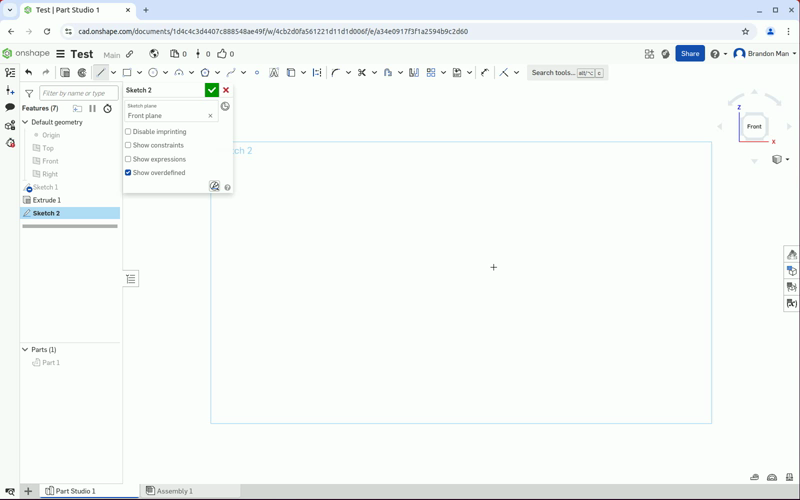
key_up(shift)
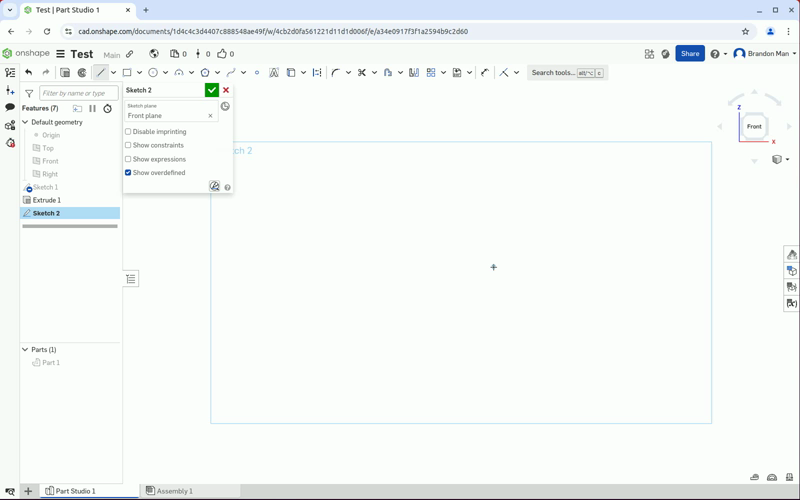
key_down(shift)
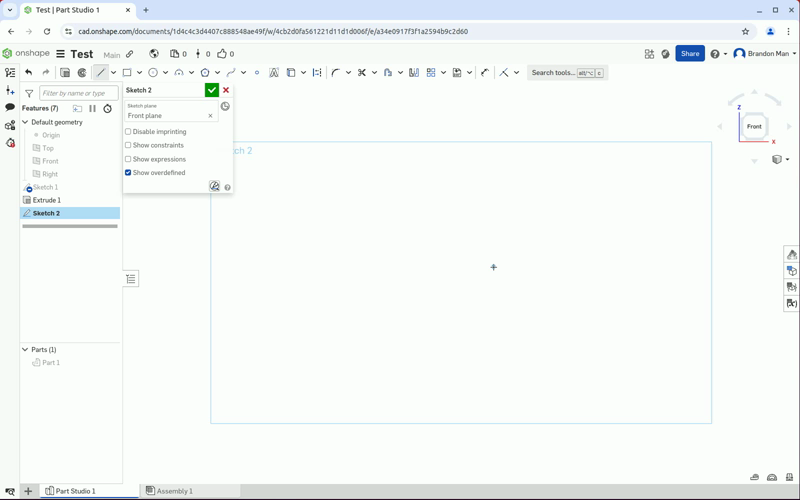
mouse_move(523, 266)
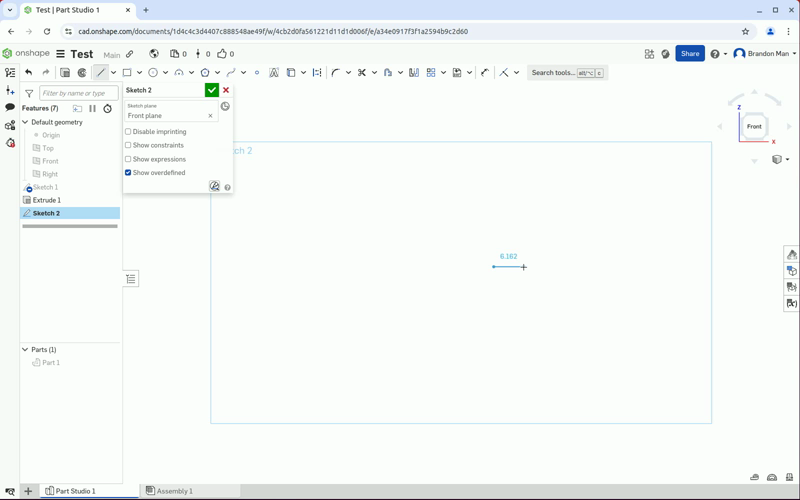
mouse_move(543, 266)
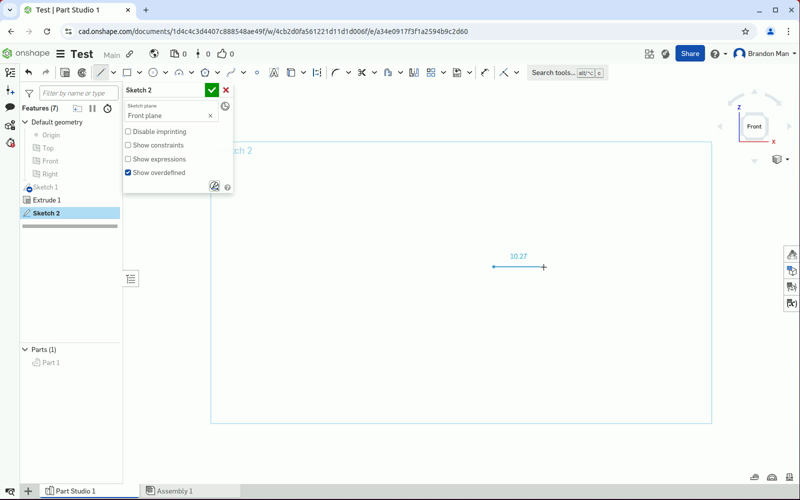
click(543, 266)
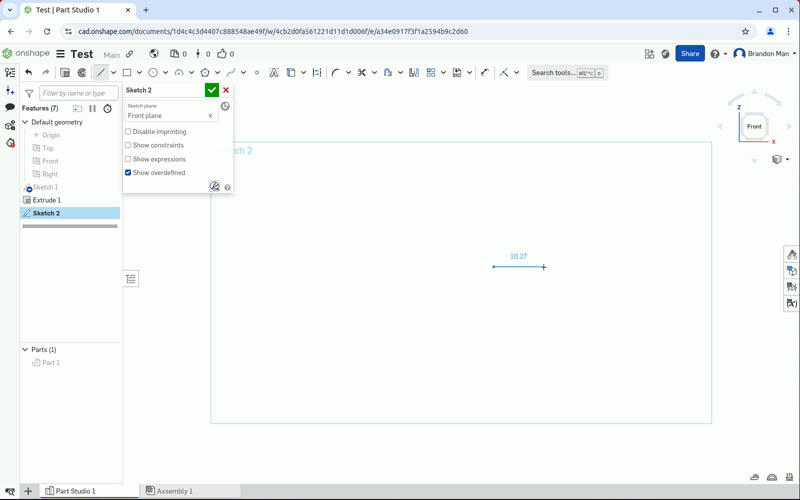
key_up(shift)
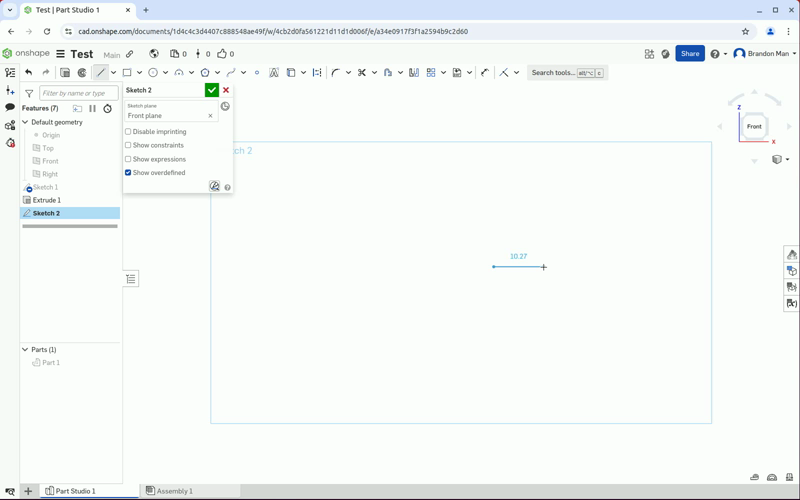
key_down(shift)
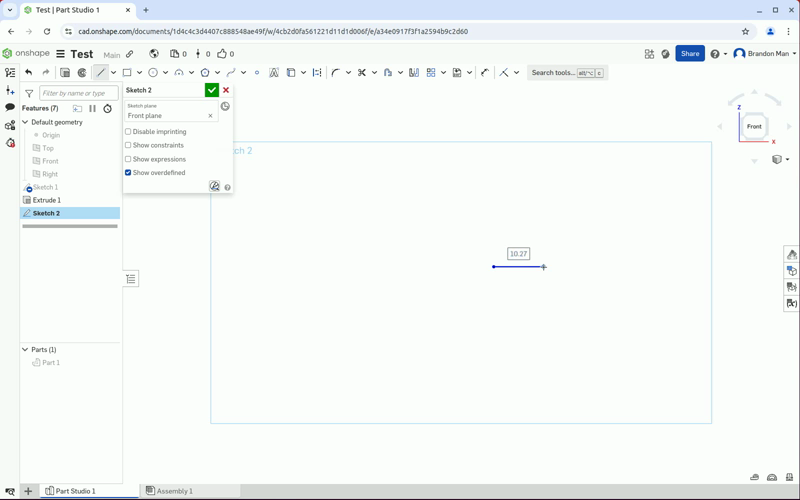
mouse_move(573, 266)
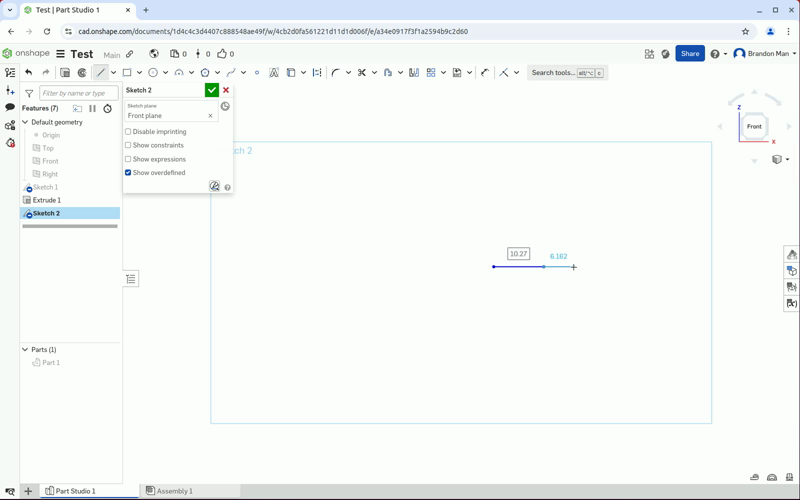
mouse_move(543, 225)
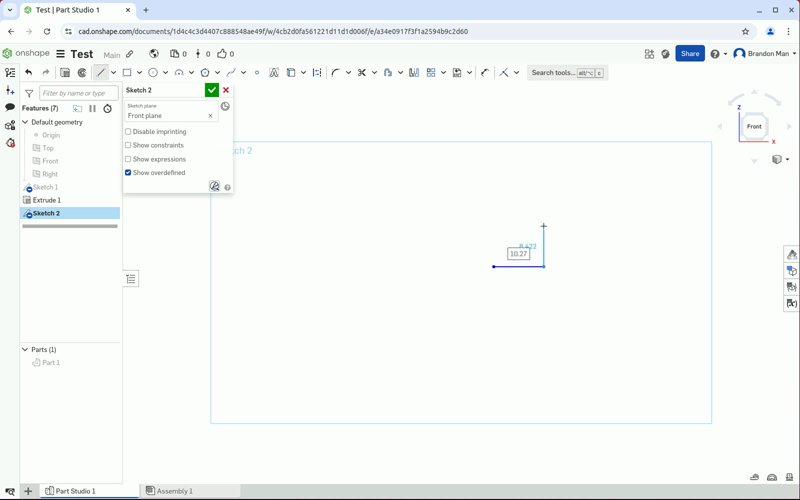
click(543, 225)
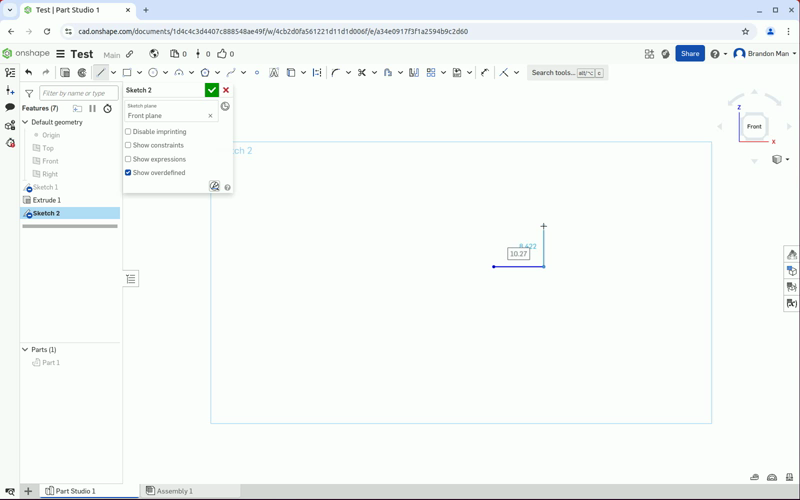
key_up(shift)
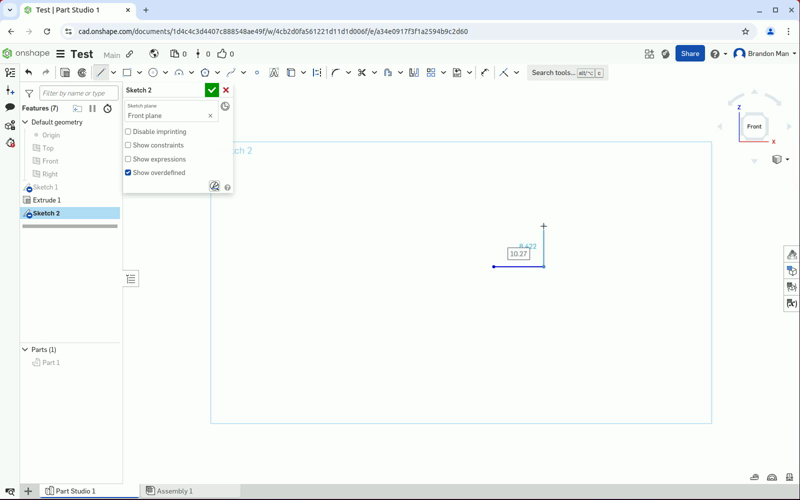
key_down(shift)
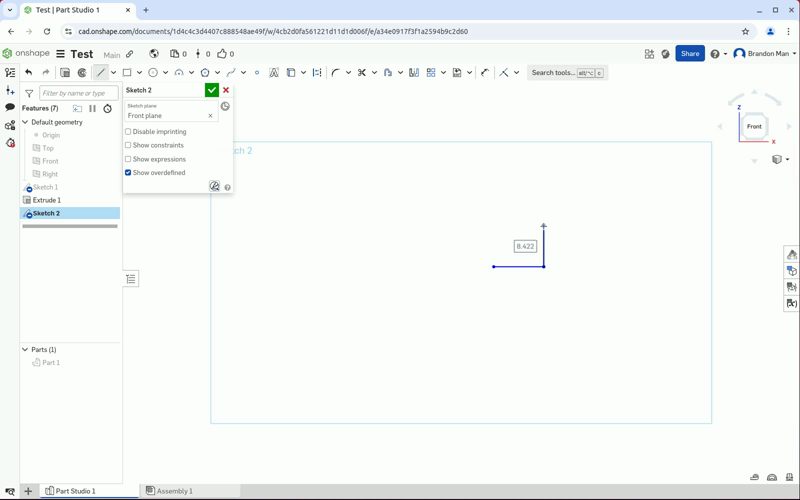
mouse_move(573, 225)
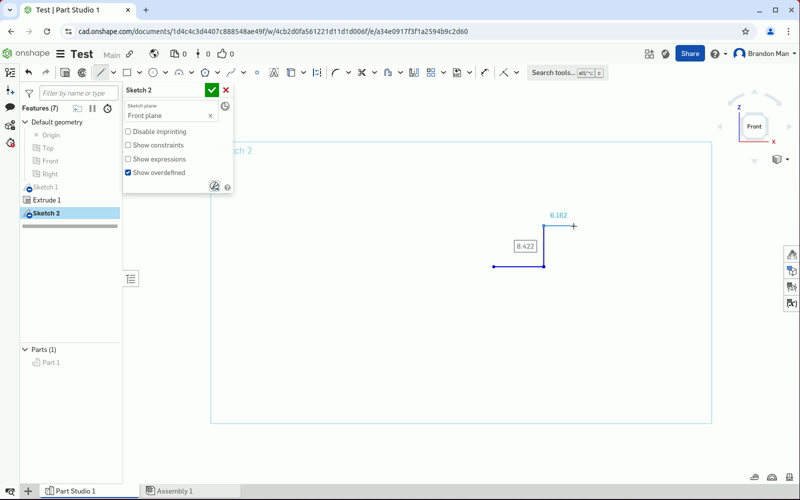
mouse_move(493, 225)
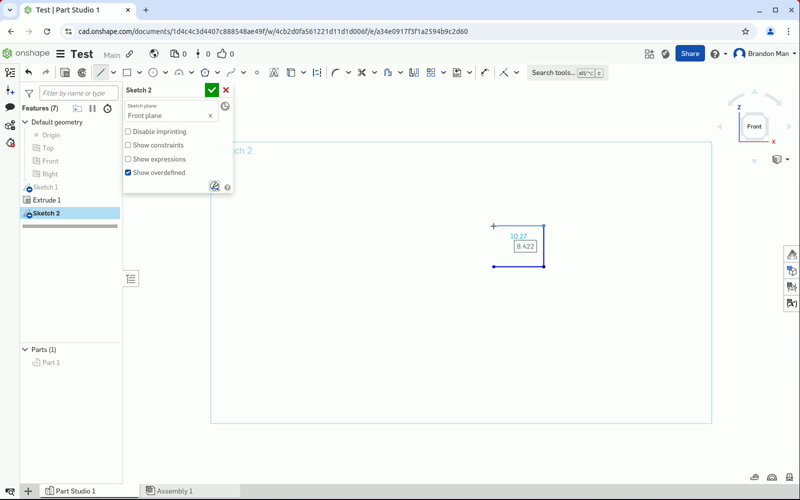
click(493, 225)
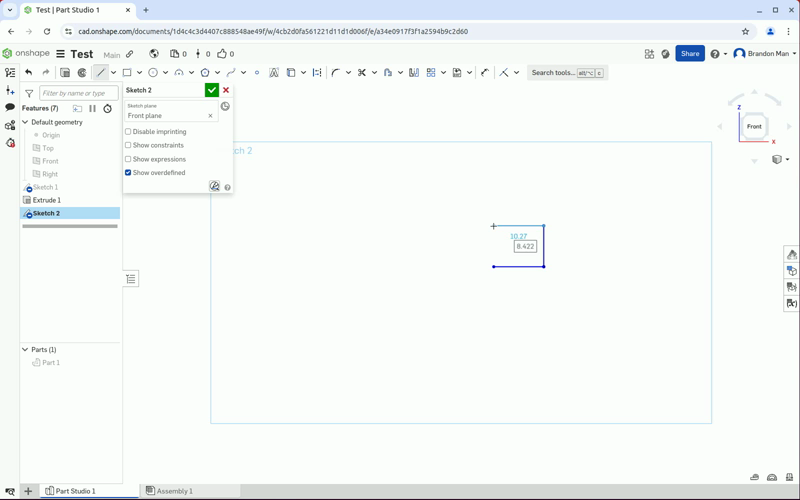
key_up(shift)
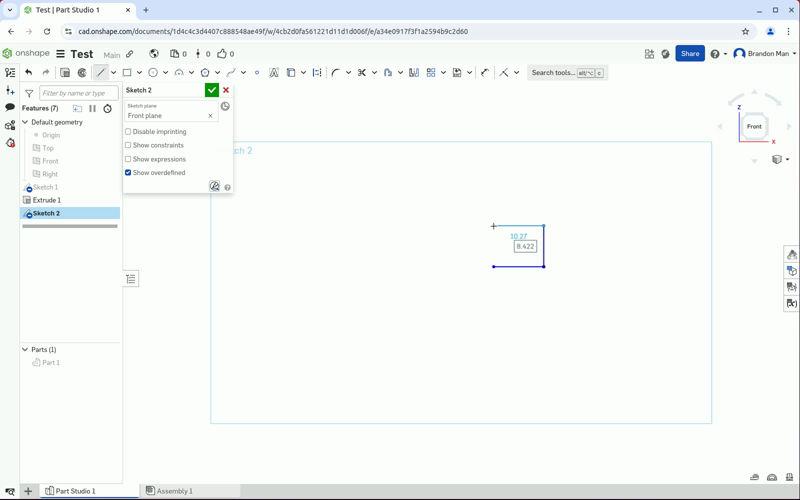
mouse_move(523, 225)
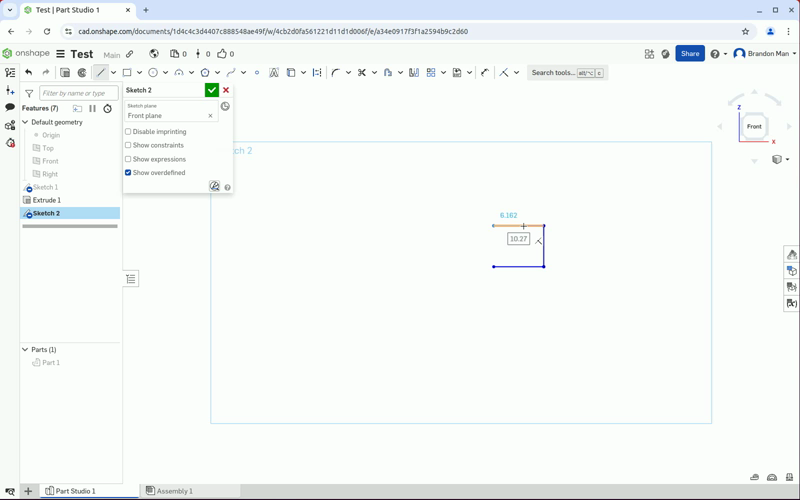
key_down(shift)
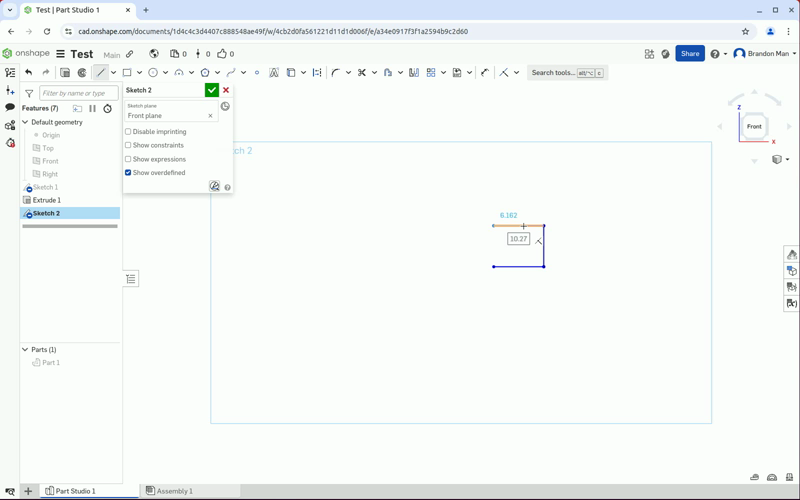
mouse_move(493, 266)
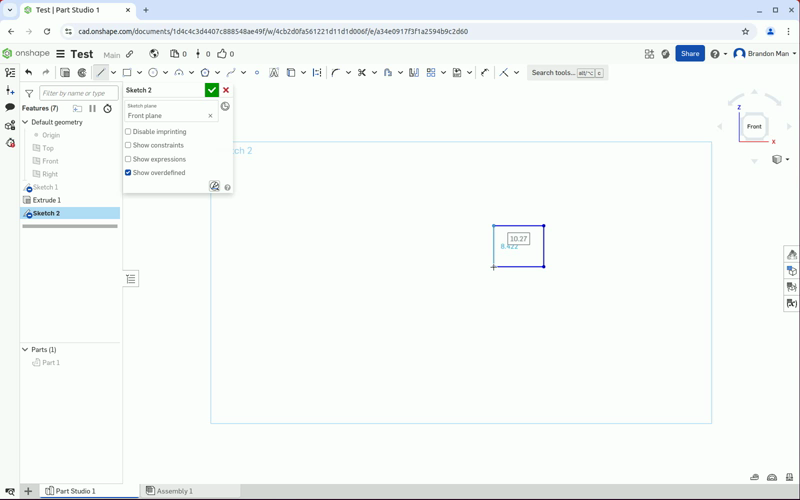
key_up(shift)
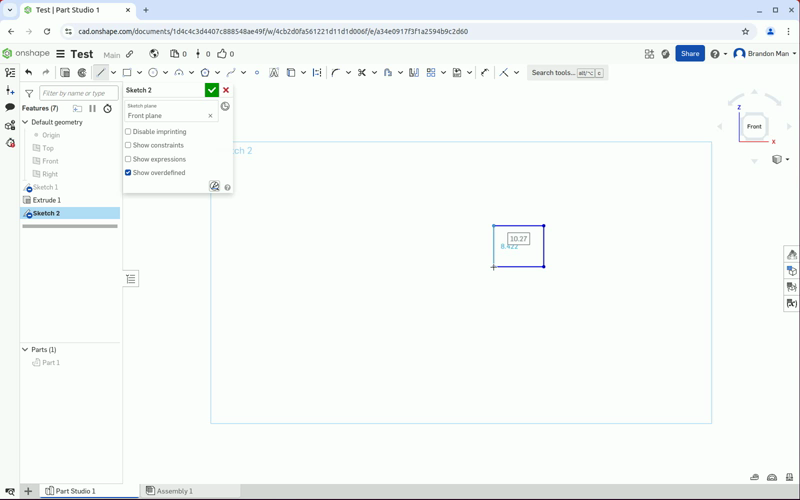
click(493, 266)
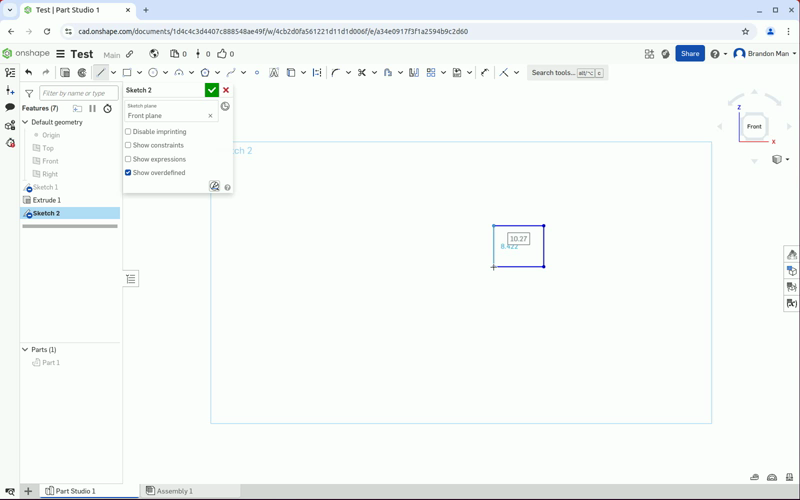
key(esc)
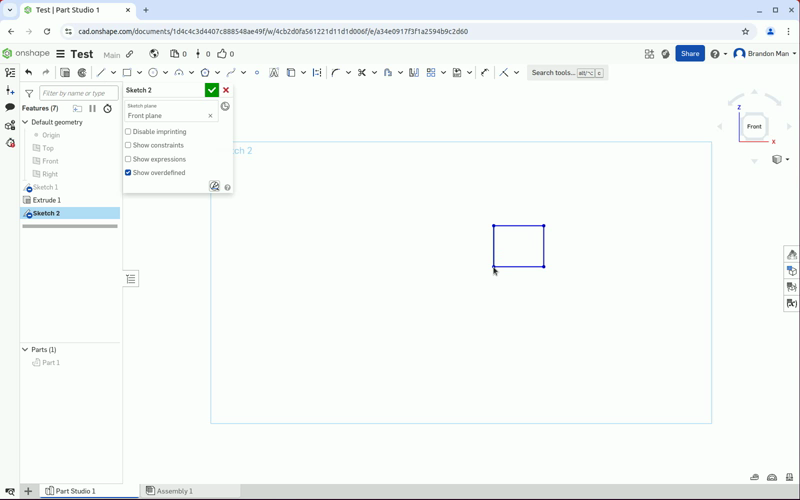
mouse_move(515, 249)
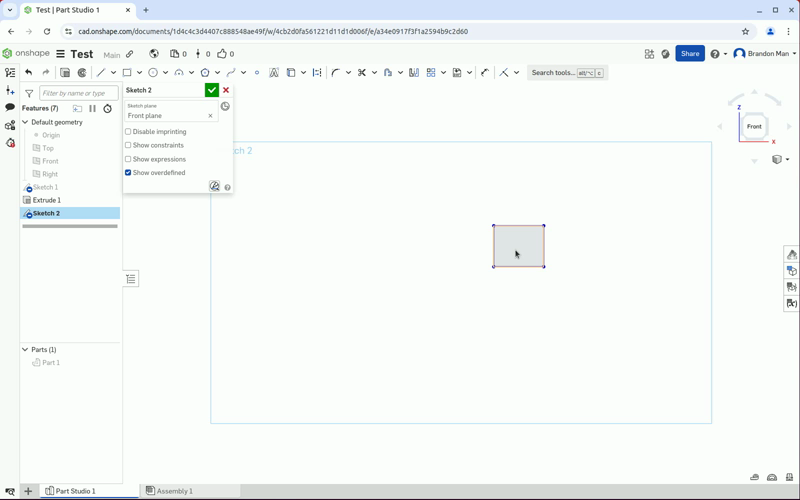
click(515, 249)
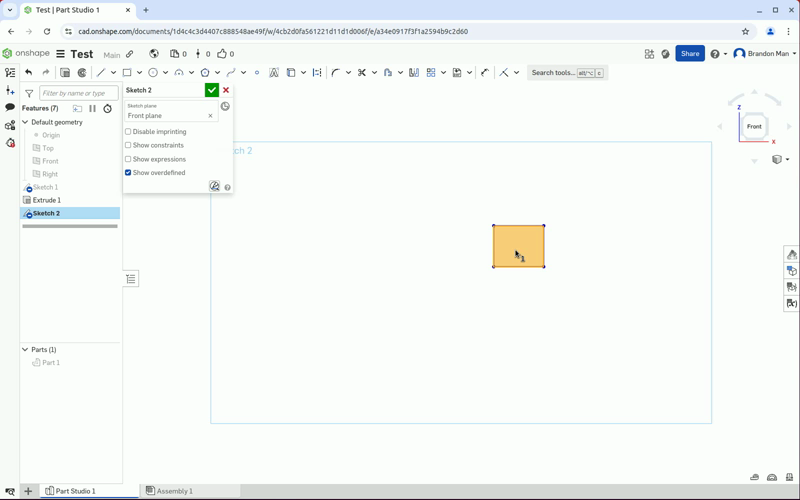
mouse_move(73, 352)
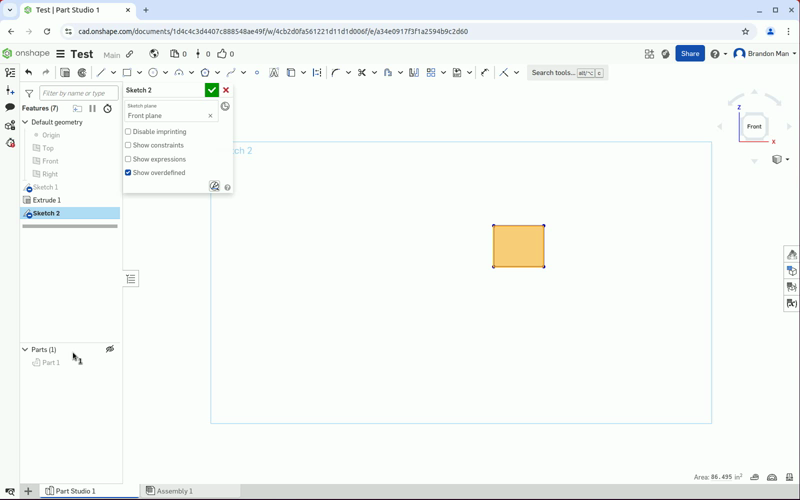
key(shift+y)
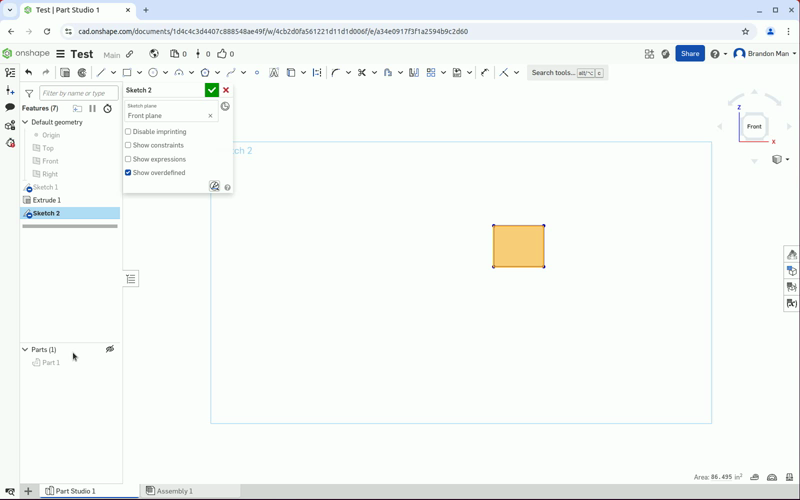
key(shift+e)
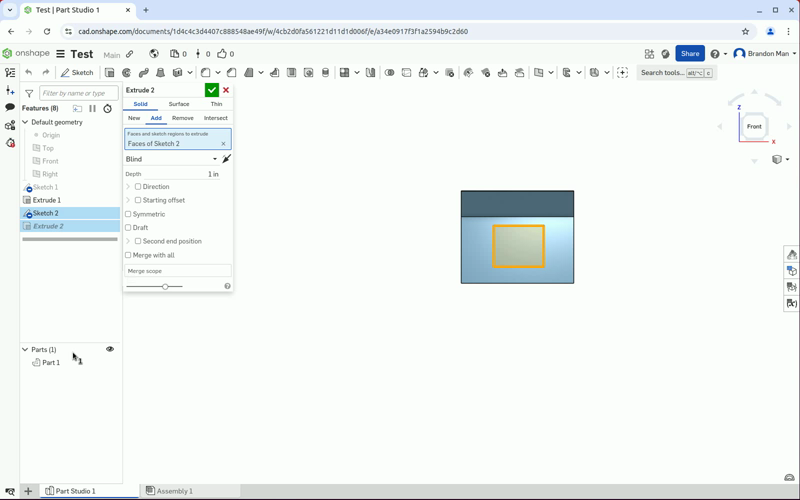
mouse_move(143, 106)
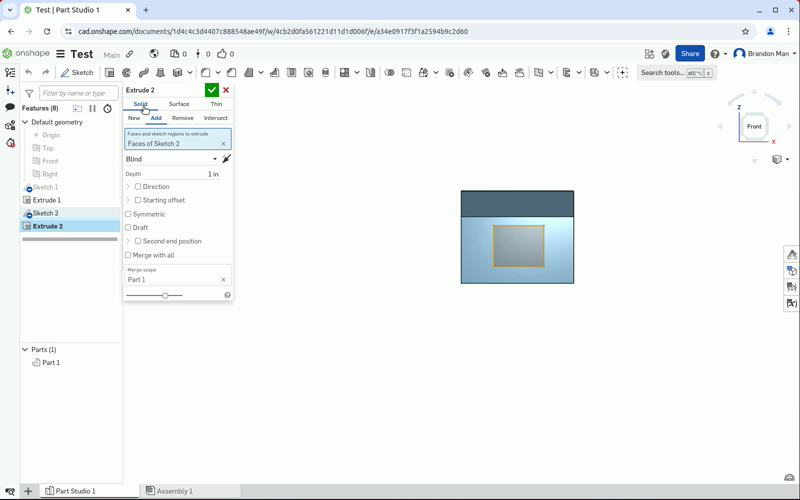
click(143, 106)
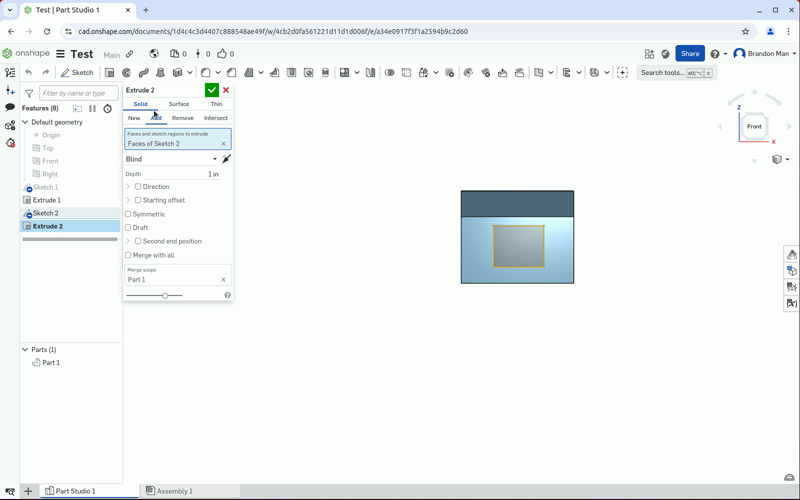
mouse_move(186, 120)
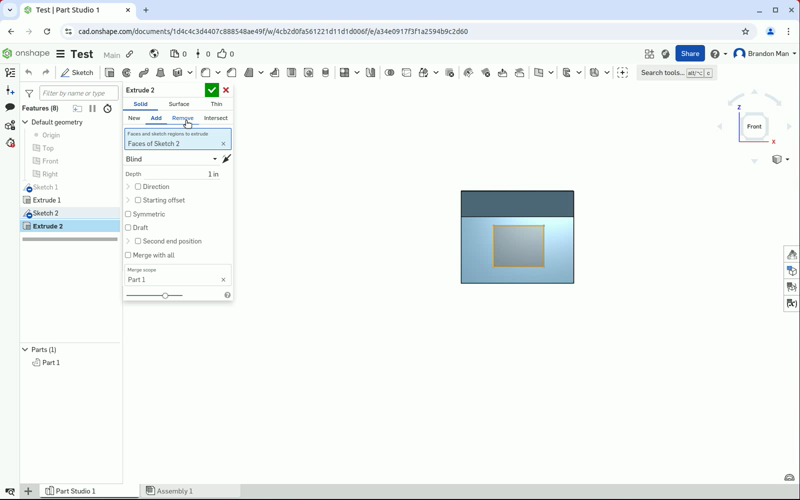
click(186, 120)
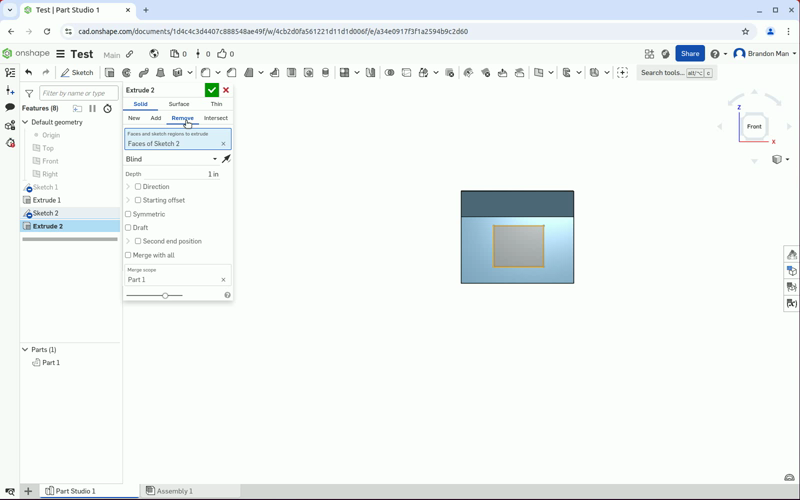
key(tab, 4)
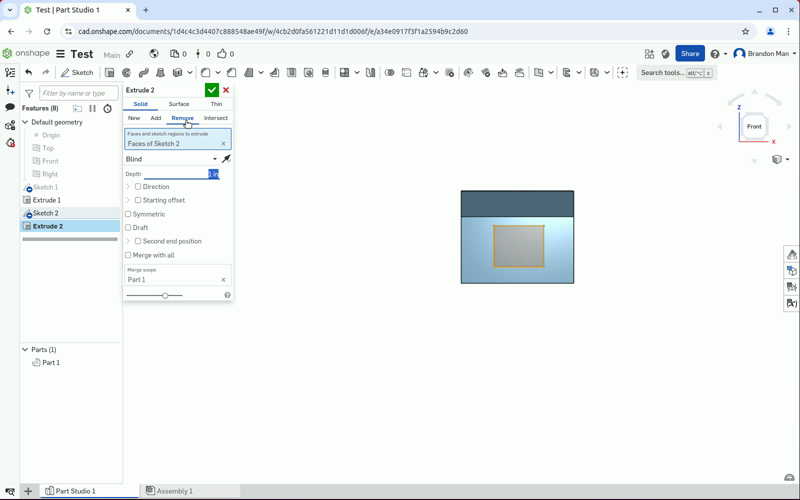
text(0.722)
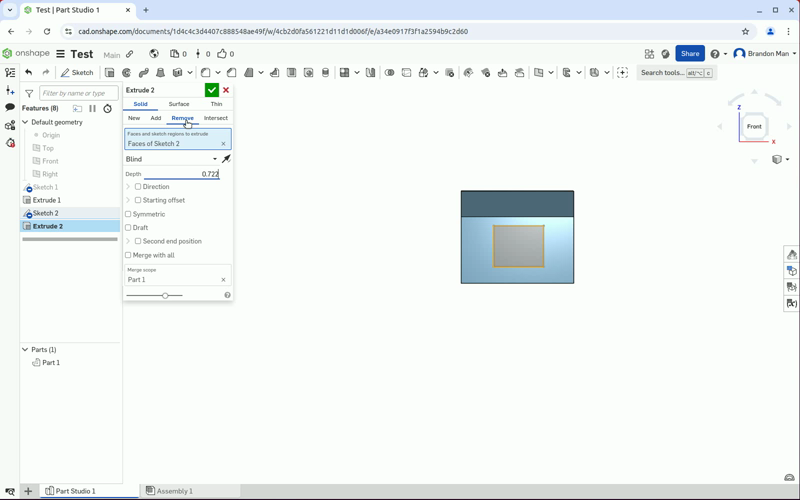
key(tab, 6)
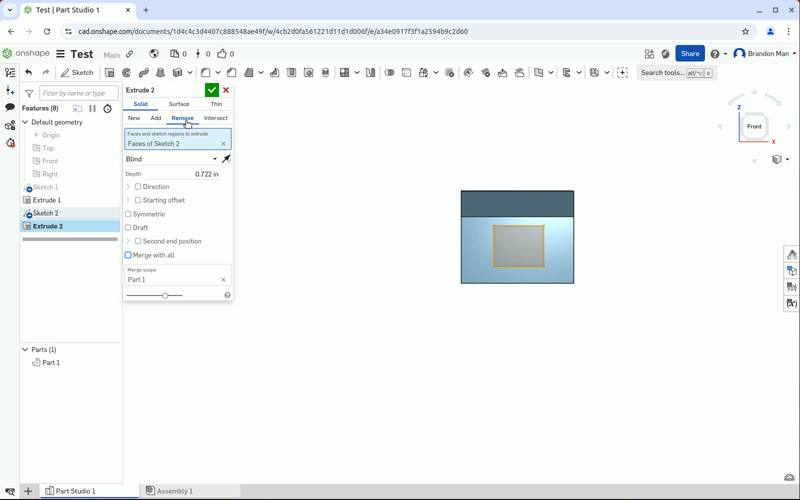
key(space)
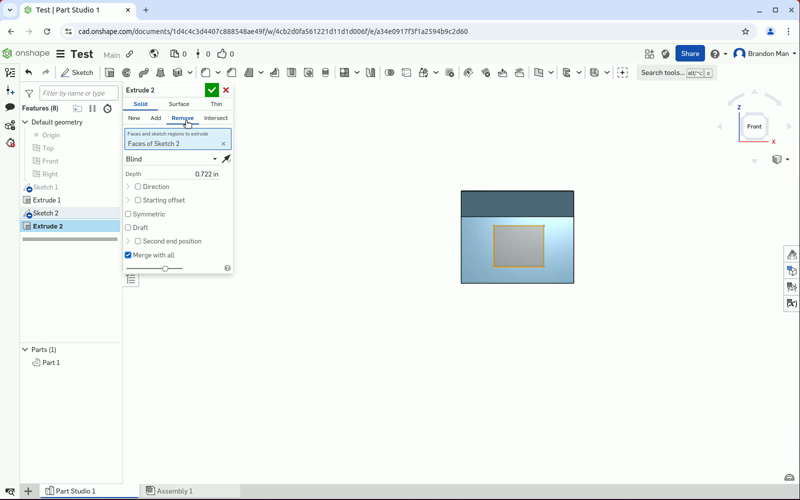
key(enter)
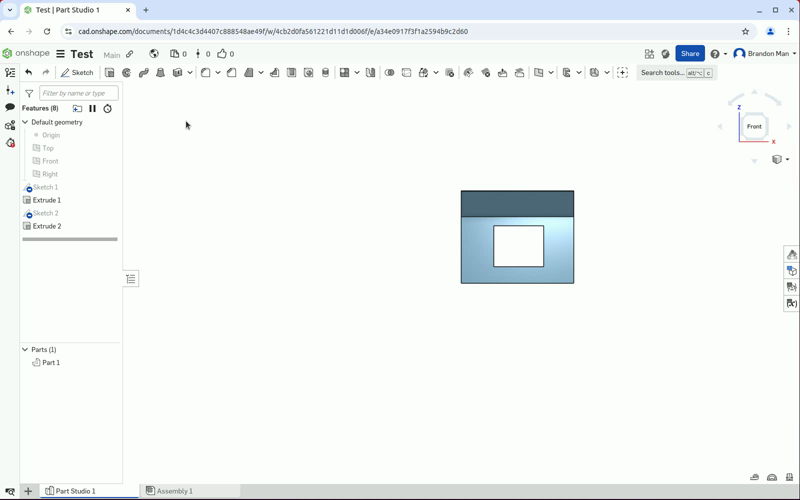
key(shift+h)
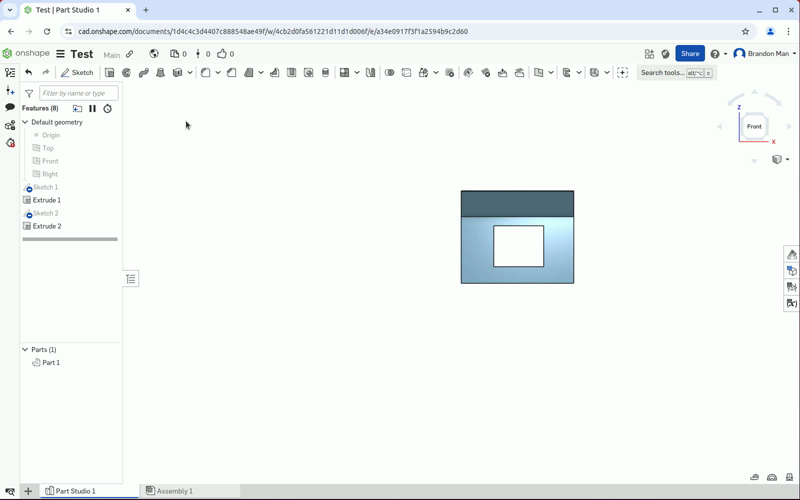
key(shift+h)
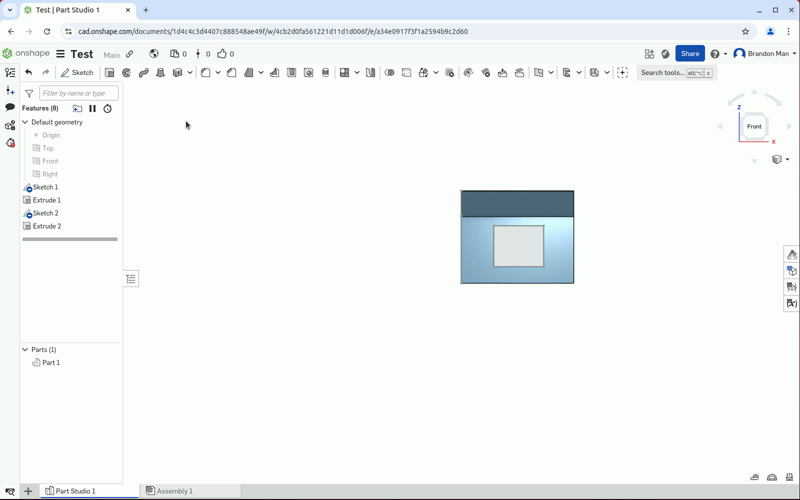
key(shift+7)
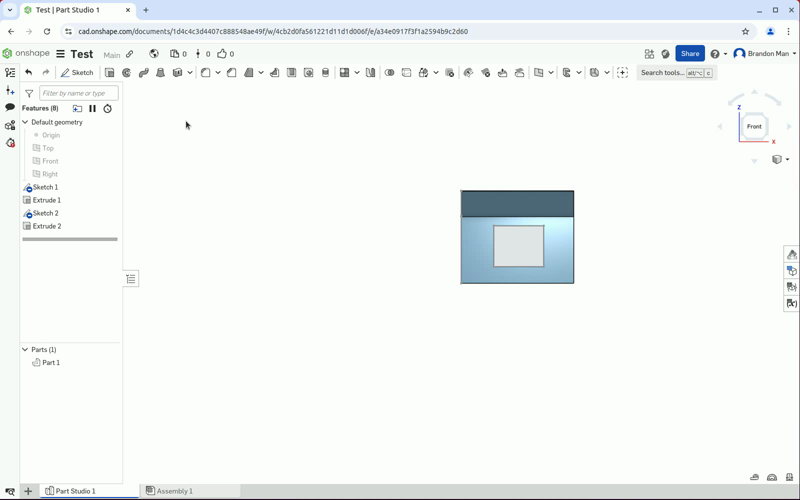
key(left, 2)
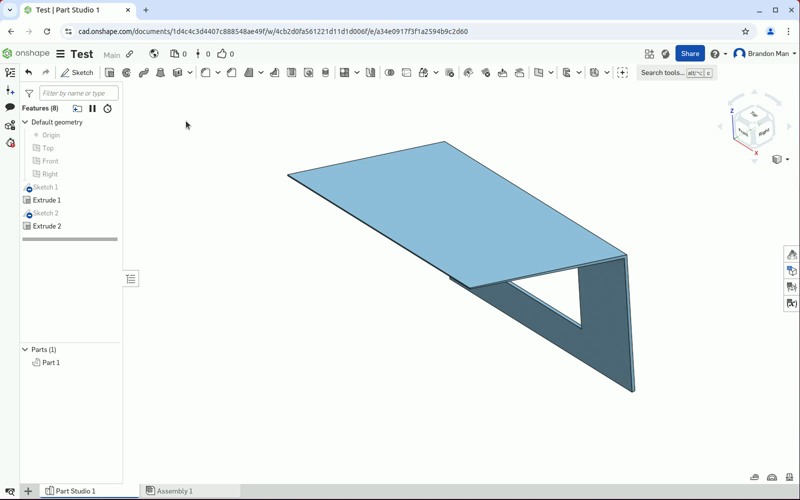
key(down, 2)
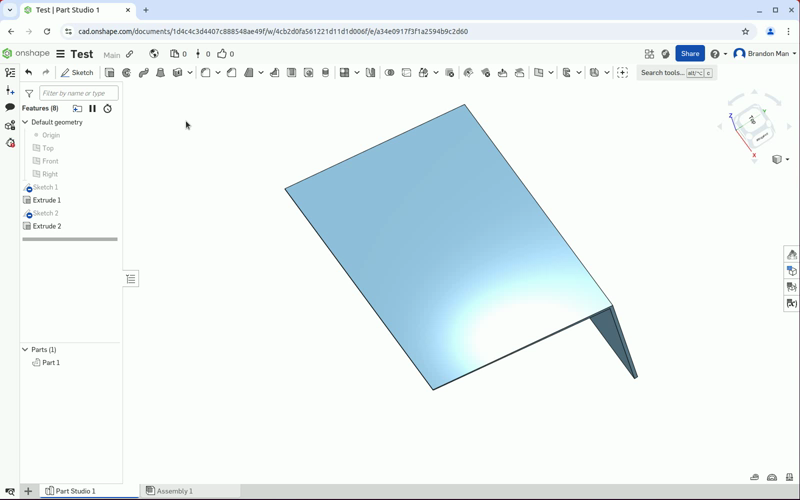
key(up, 2)
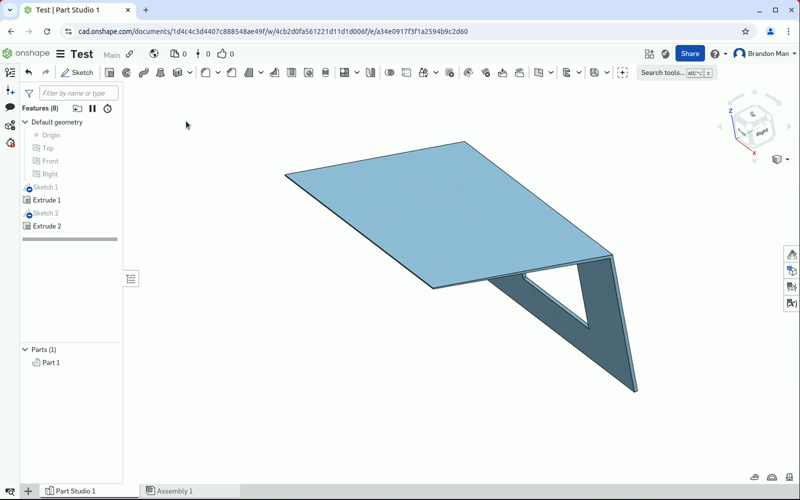
key(right, 2)
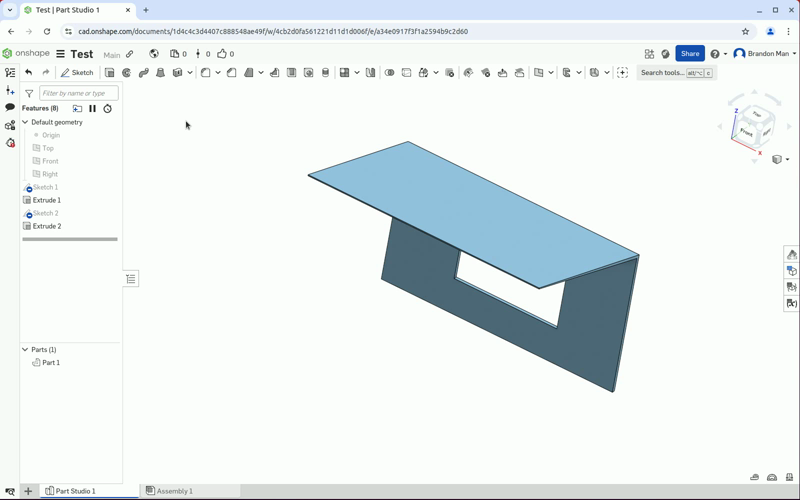
mouse_move(73, 189)
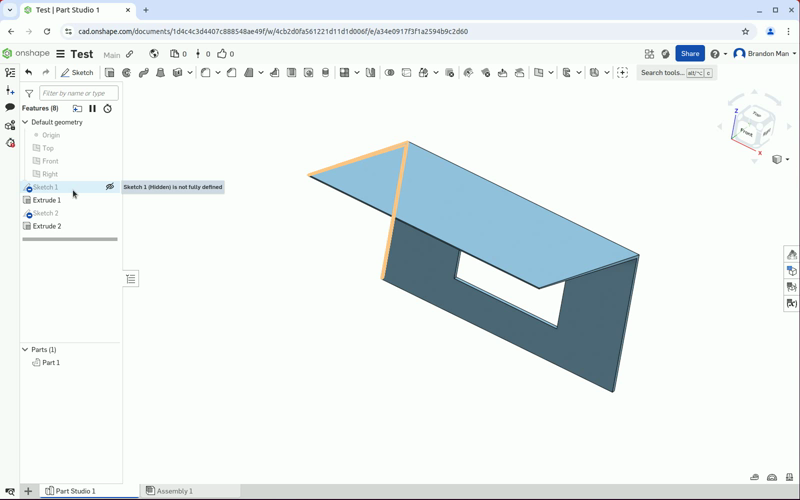
click(73, 189)